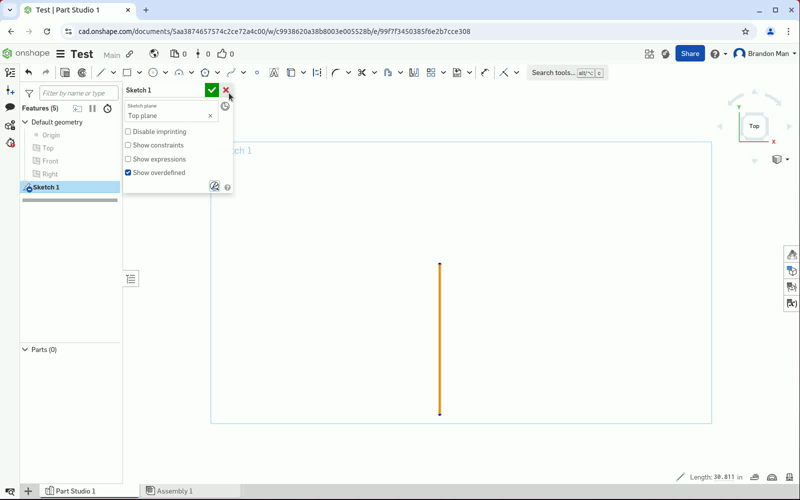
key(shift+h)
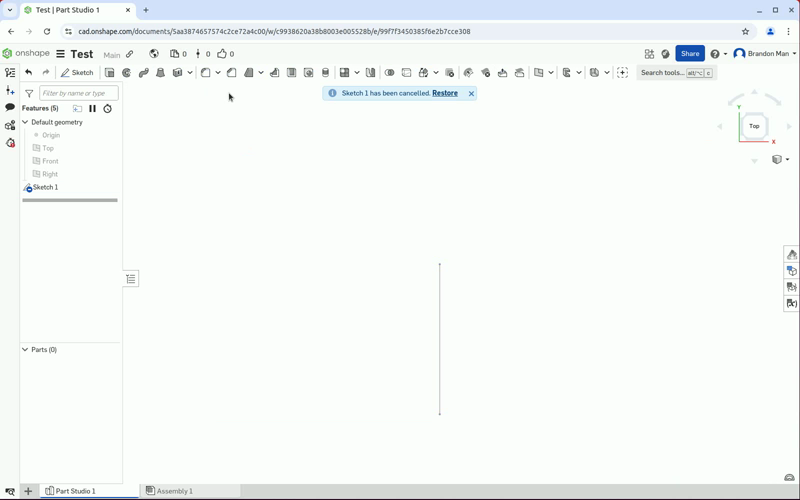
key(shift+s)
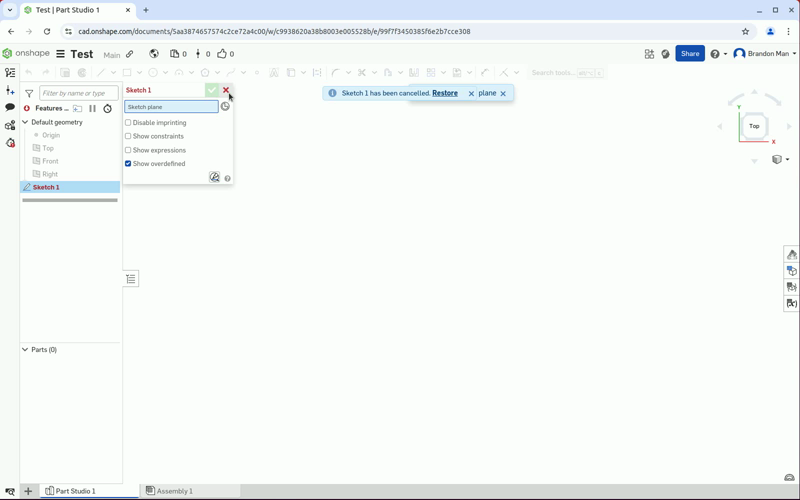
mouse_move(73, 150)
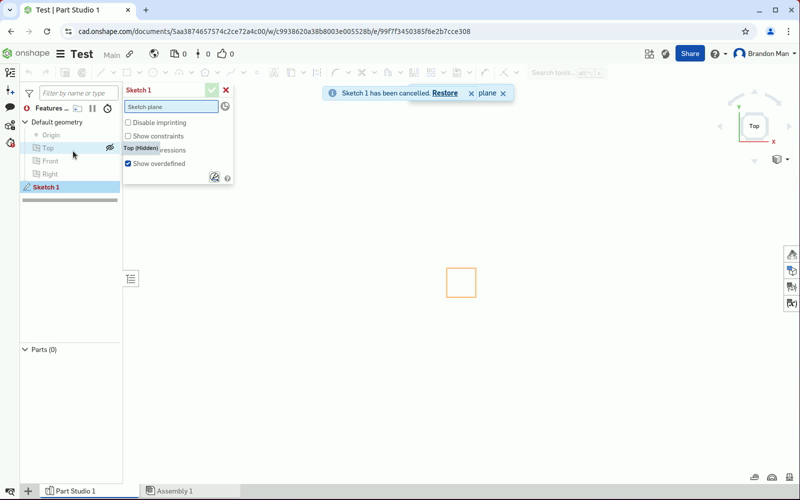
click(73, 150)
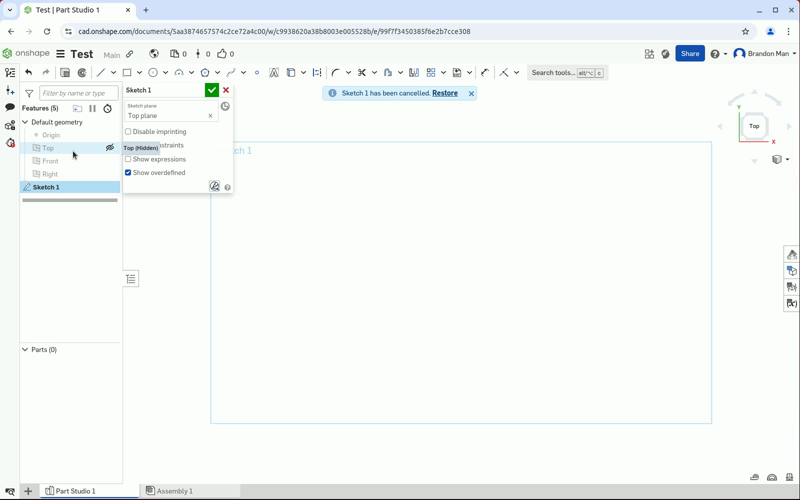
mouse_move(73, 352)
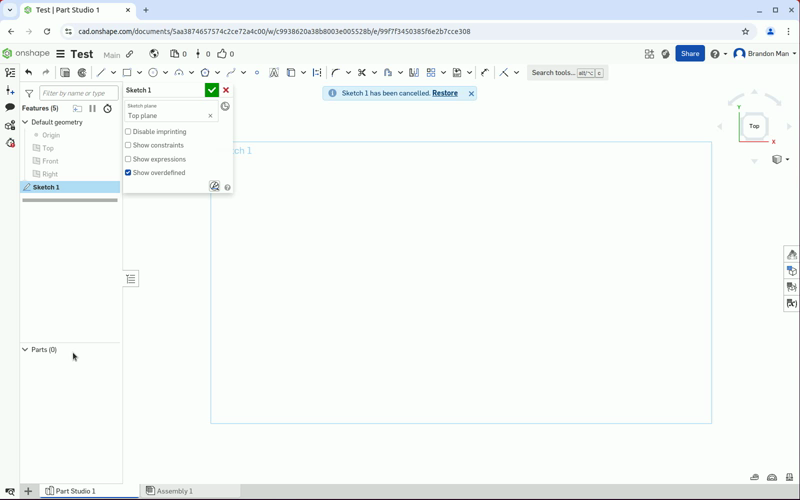
key(y)
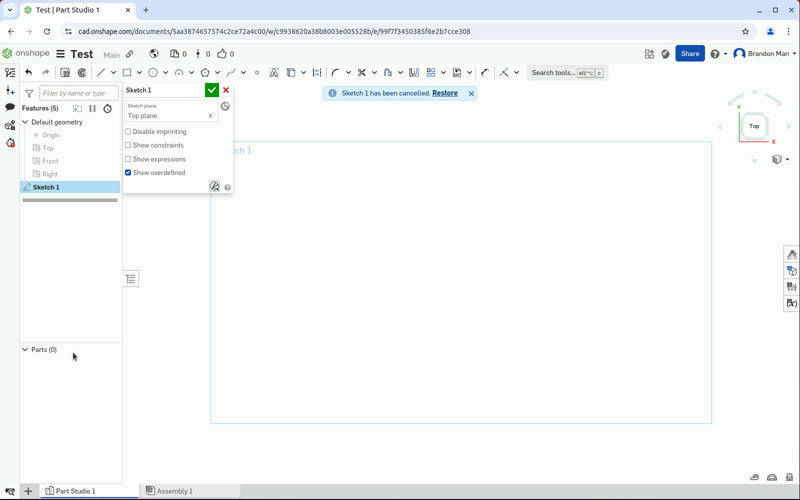
key(l)
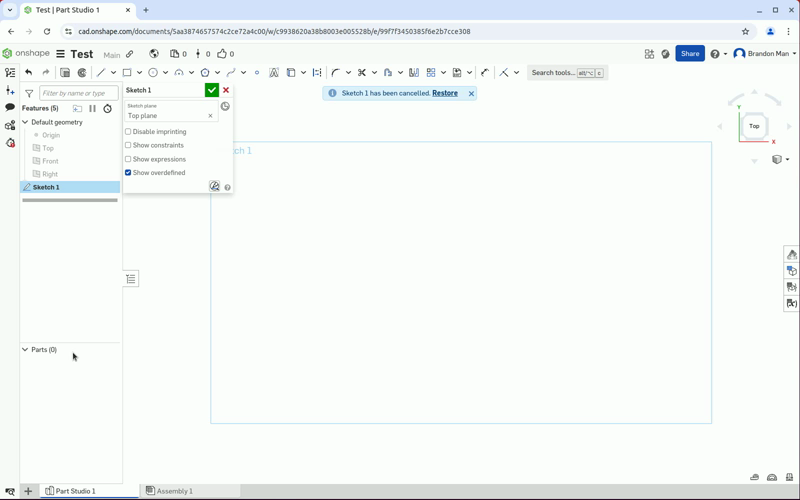
key_down(shift)
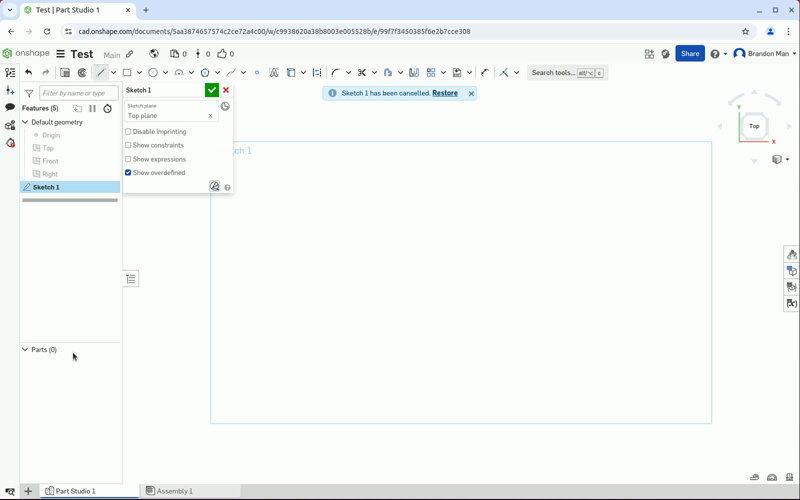
mouse_move(385, 376)
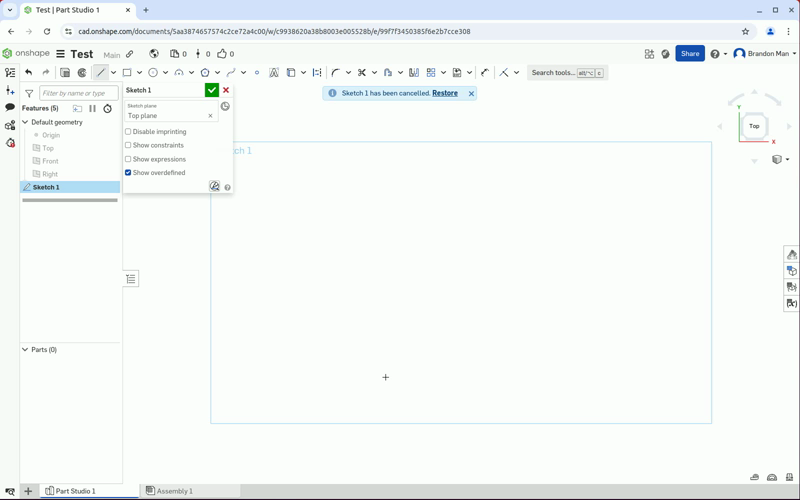
click(385, 376)
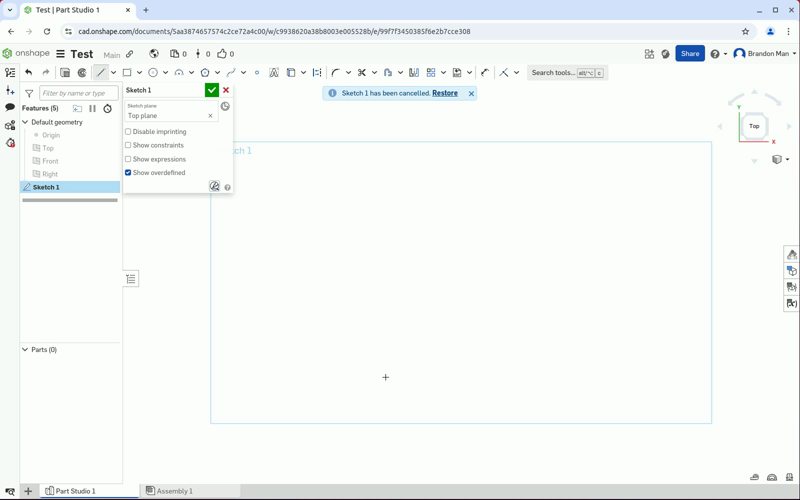
key_up(shift)
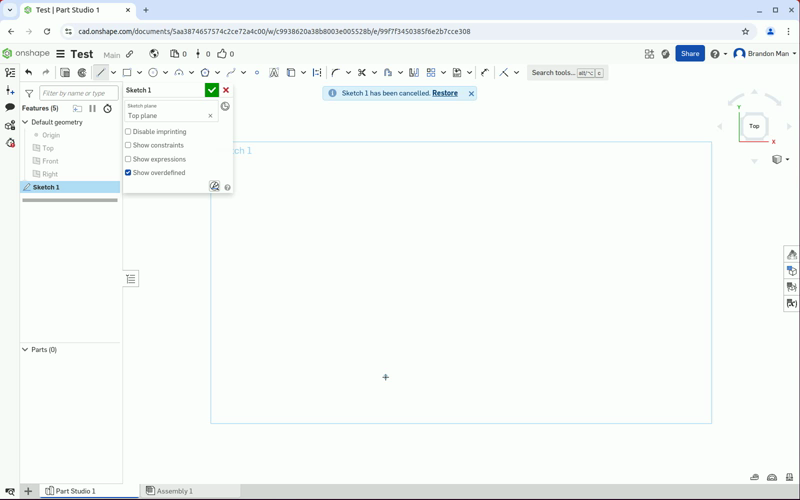
key_down(shift)
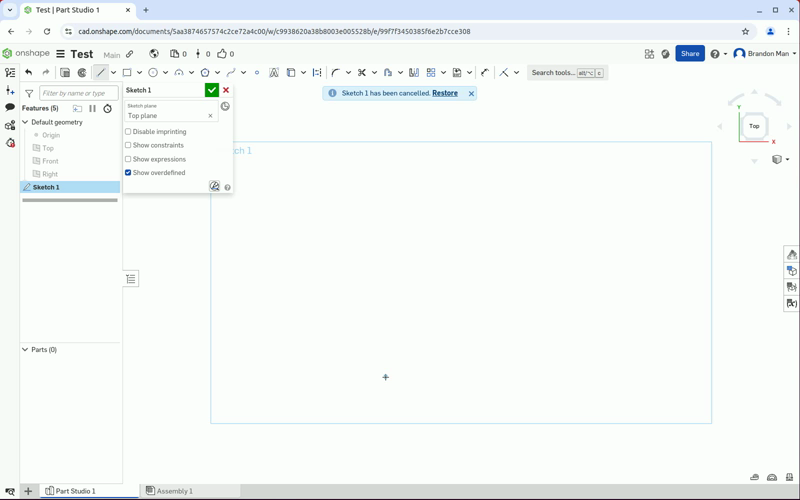
mouse_move(535, 376)
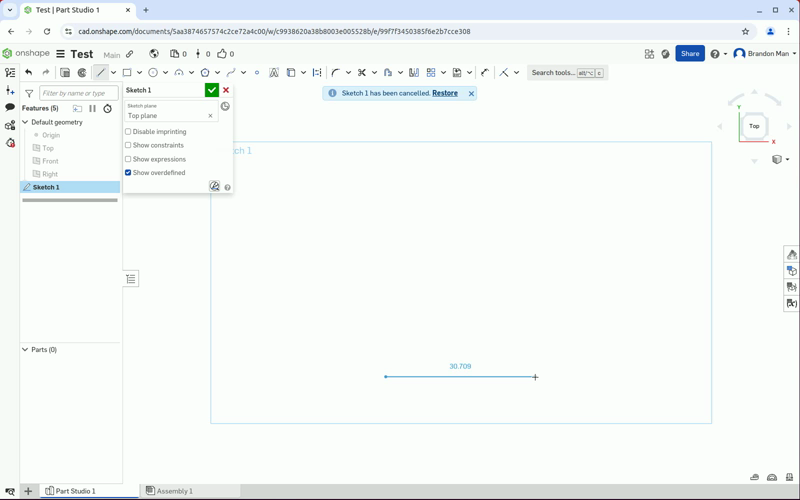
click(535, 376)
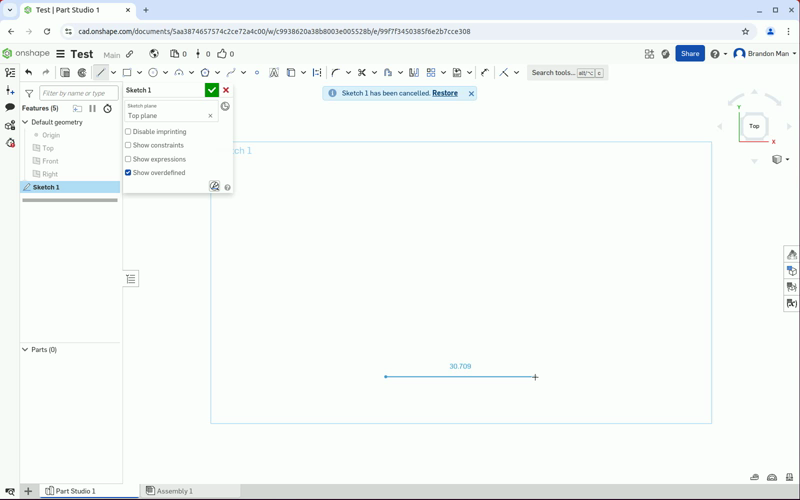
key_up(shift)
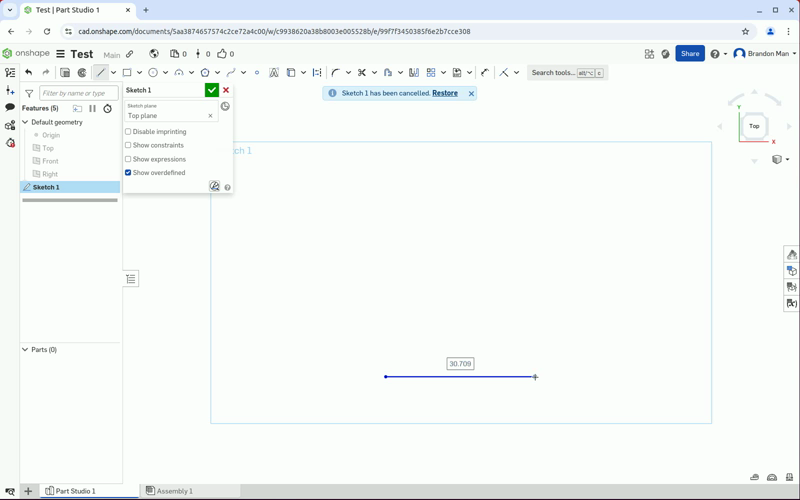
key_down(shift)
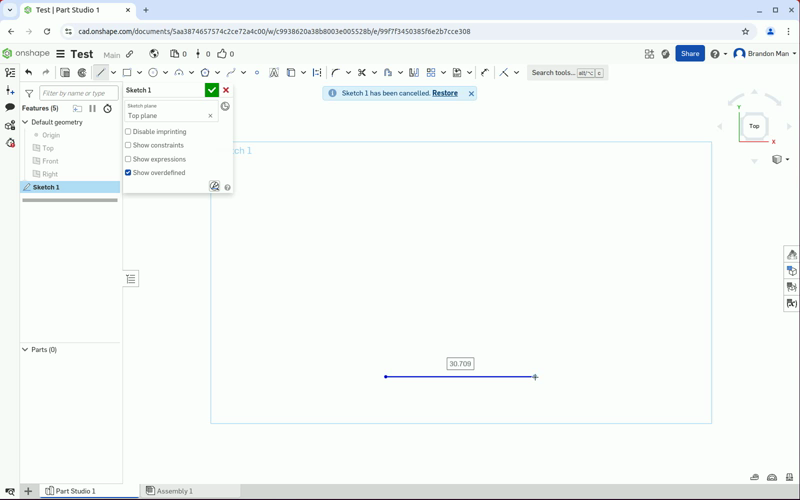
mouse_move(535, 189)
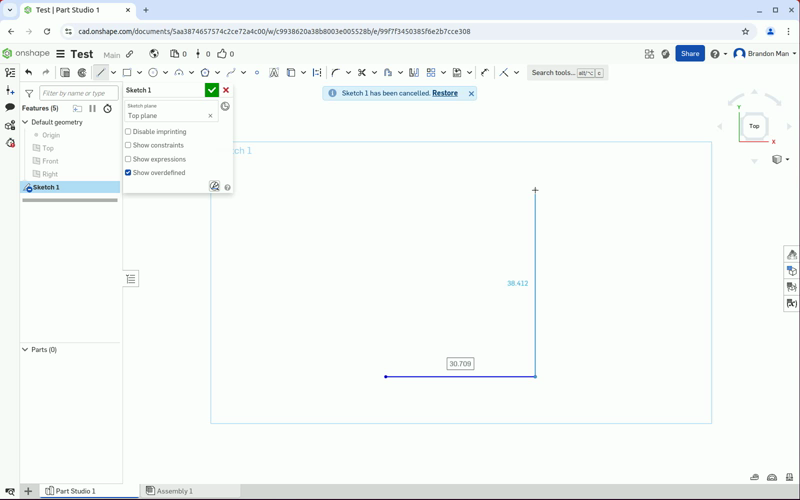
click(535, 189)
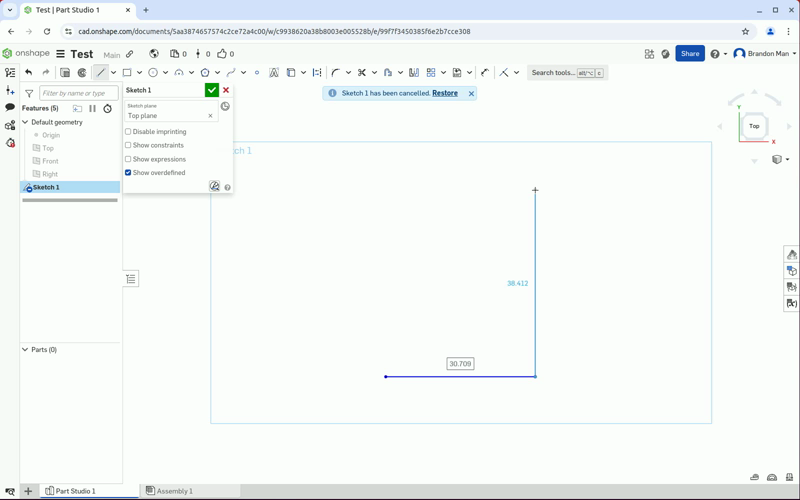
key_up(shift)
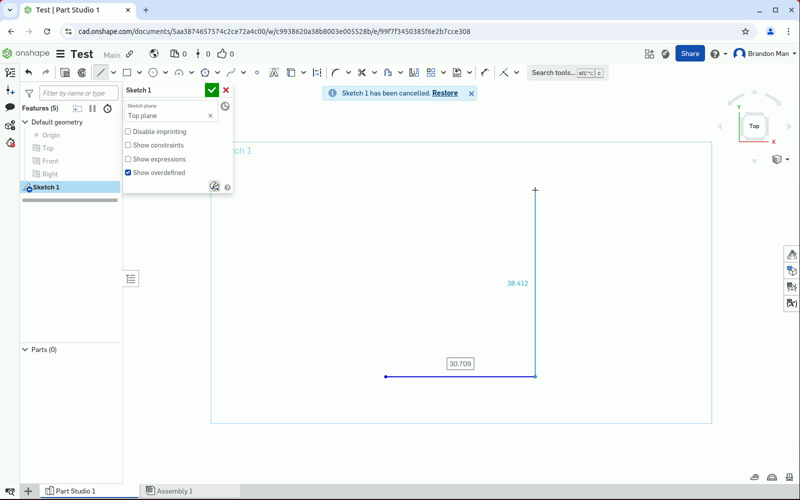
key_down(shift)
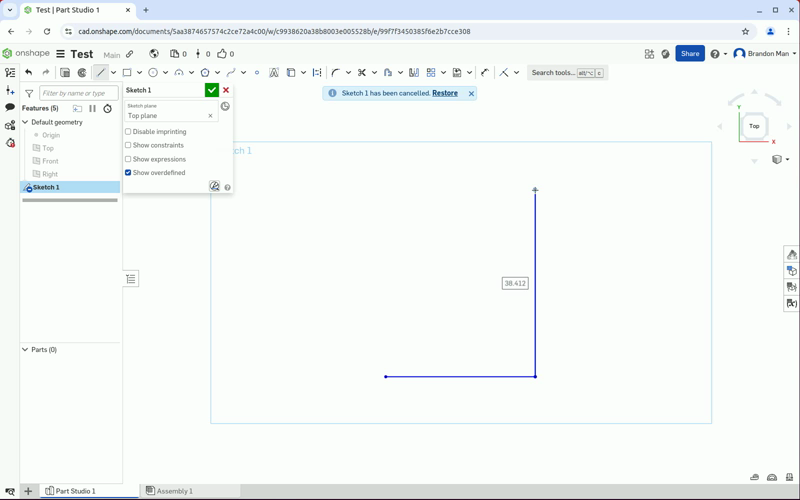
mouse_move(385, 189)
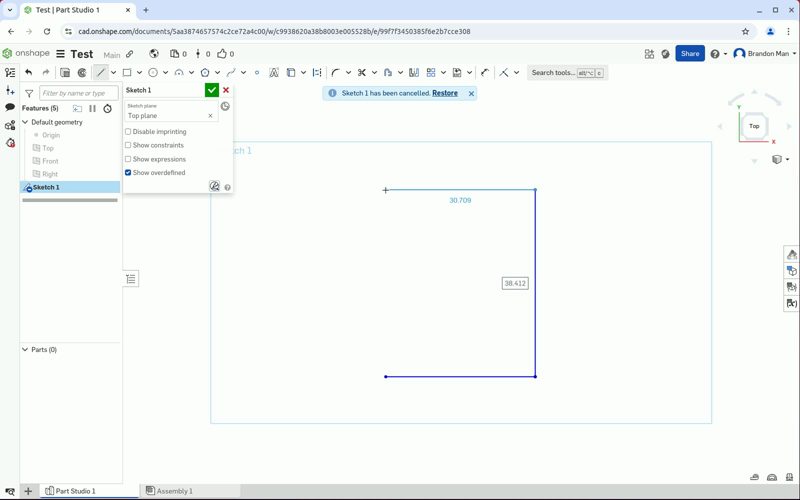
click(385, 189)
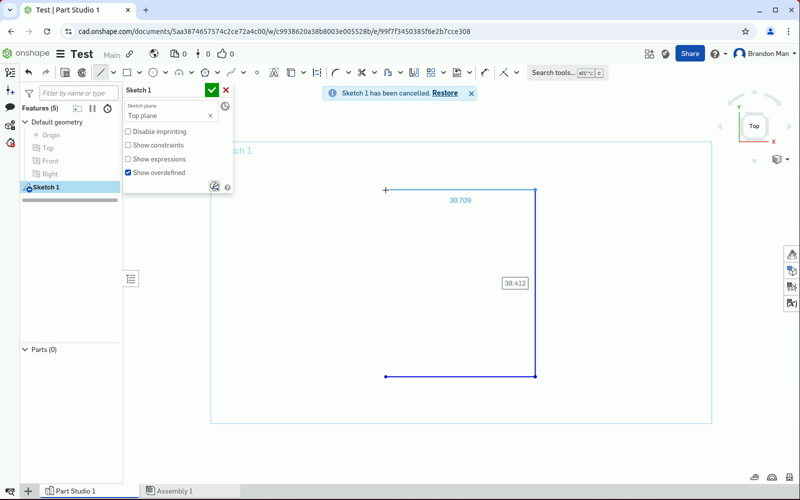
key_up(shift)
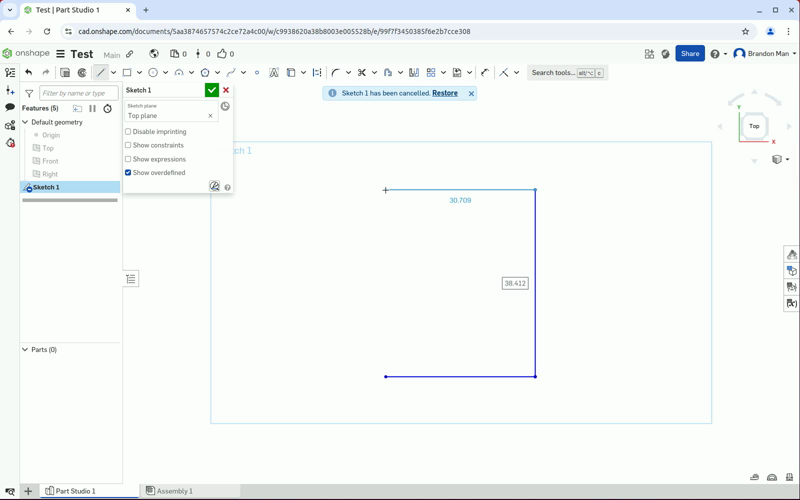
key_down(shift)
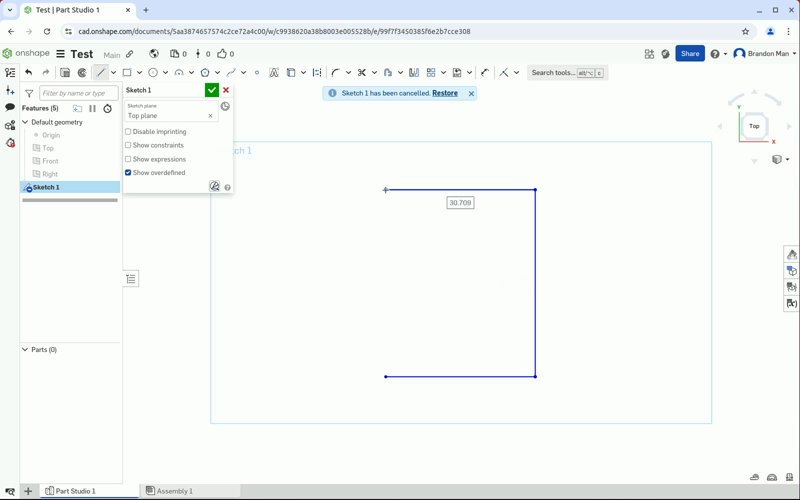
mouse_move(385, 376)
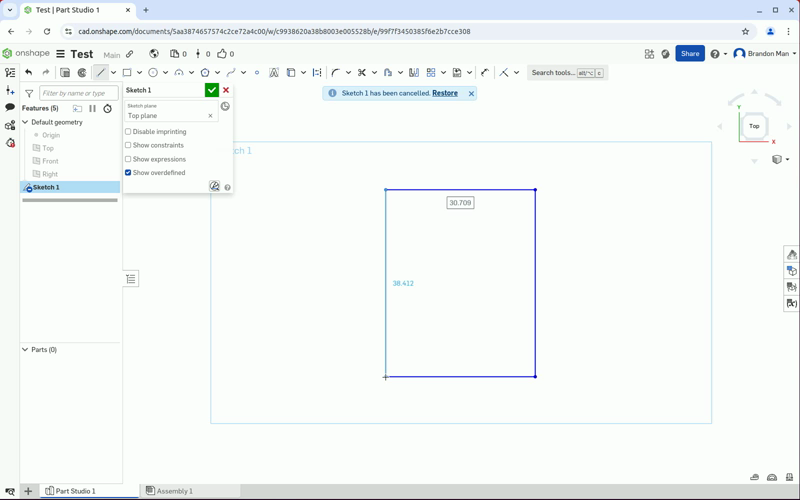
key_up(shift)
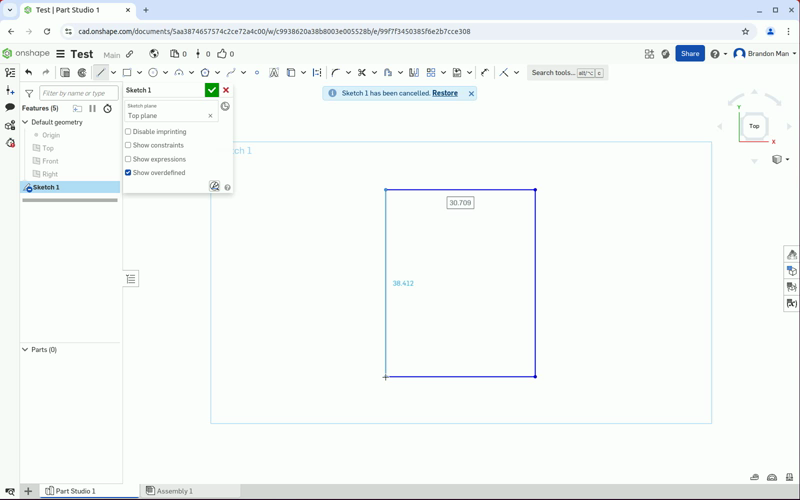
click(385, 376)
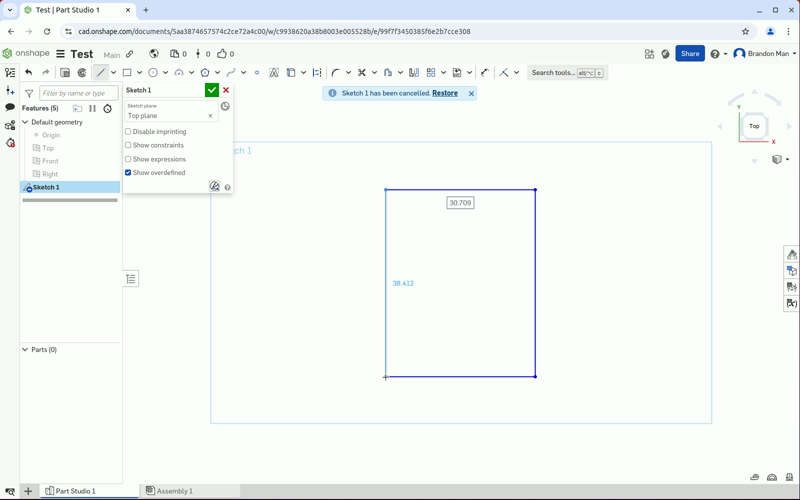
key(esc)
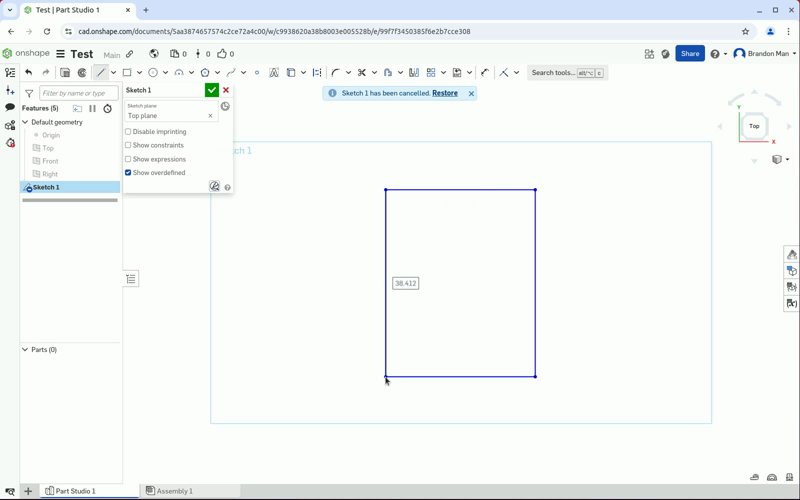
key(c)
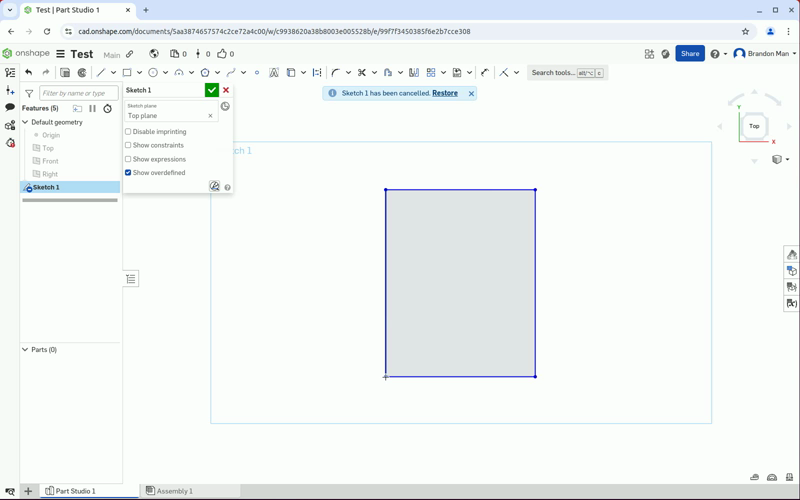
key_down(shift)
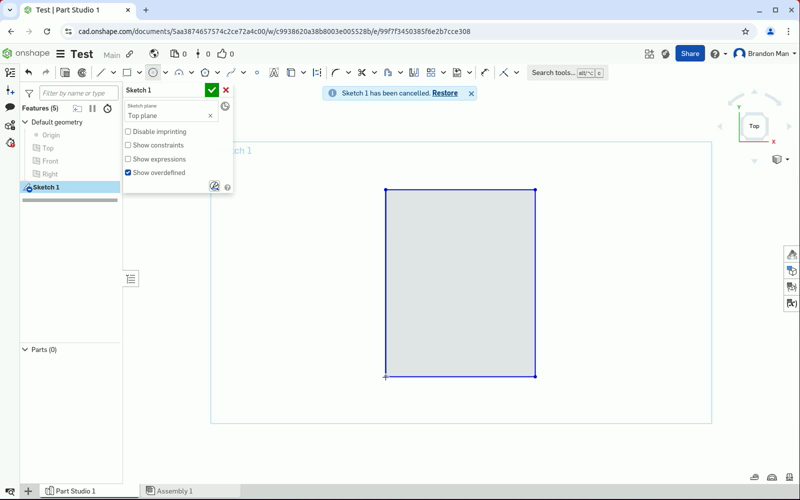
mouse_move(405, 282)
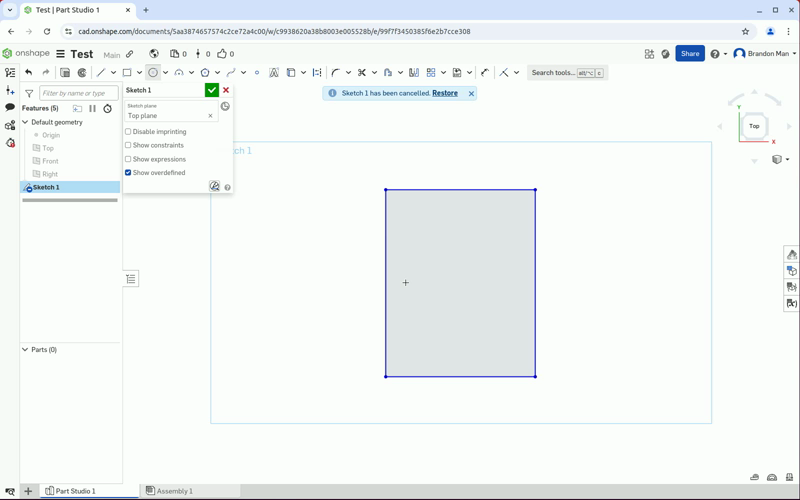
click(405, 282)
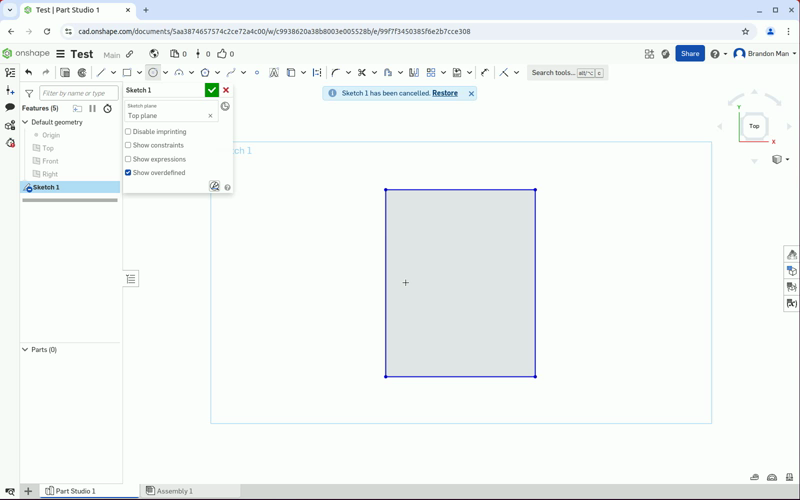
key_up(shift)
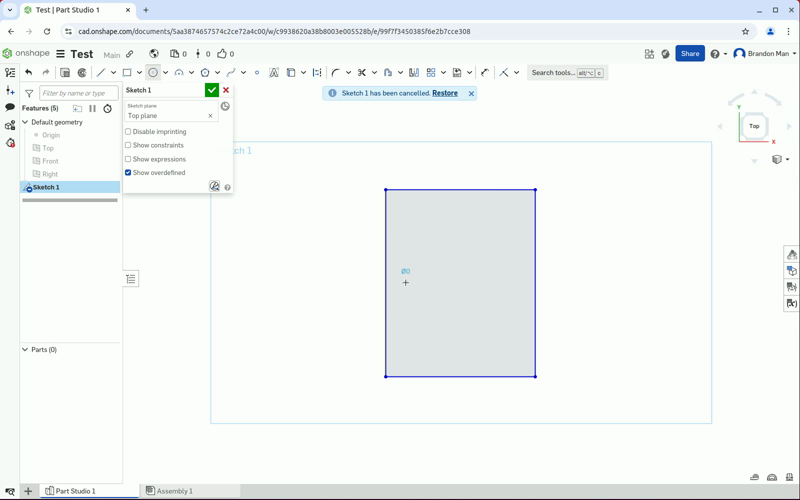
mouse_move(415, 282)
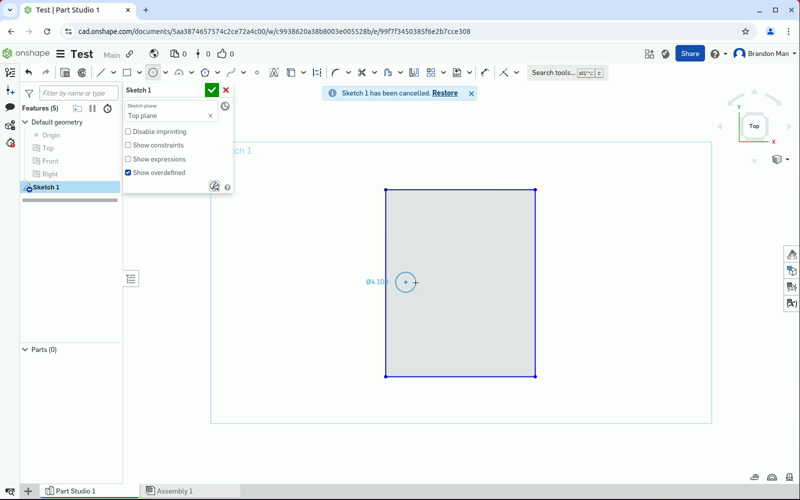
click(415, 282)
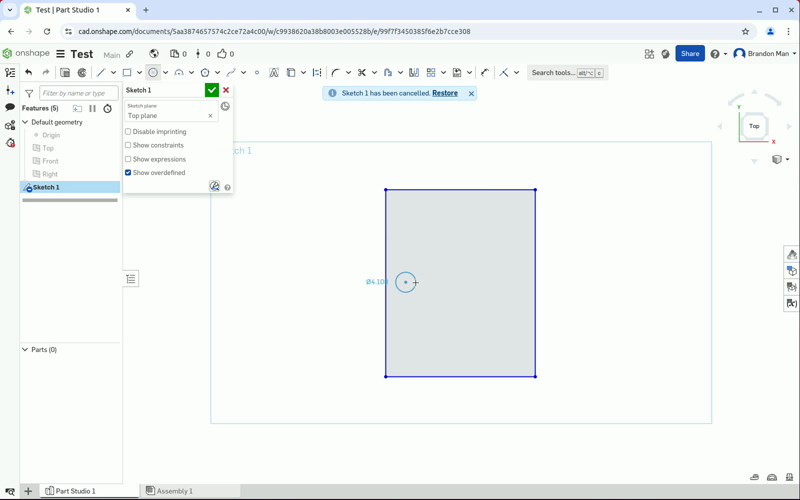
key(esc)
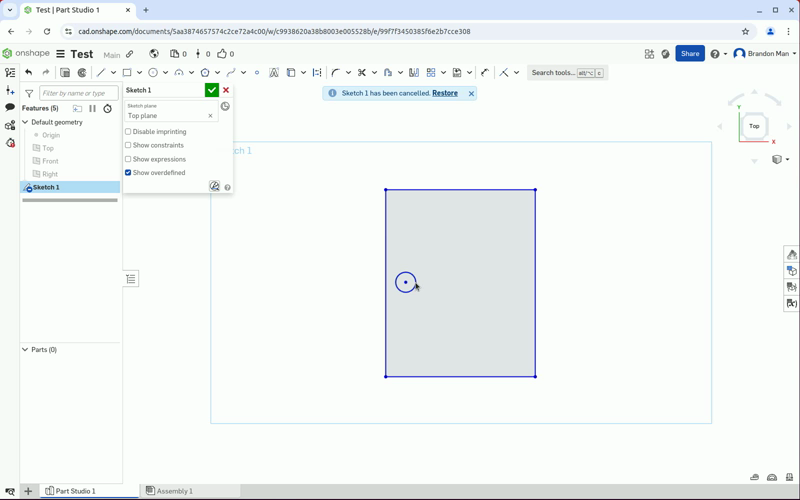
key(c)
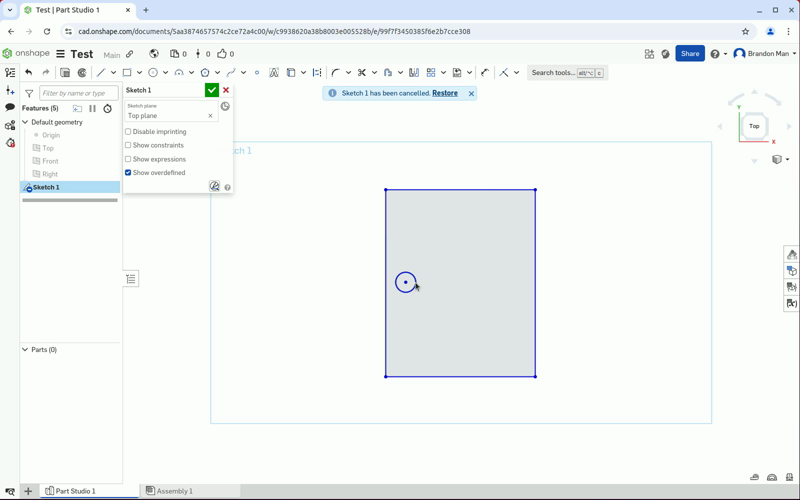
key_down(shift)
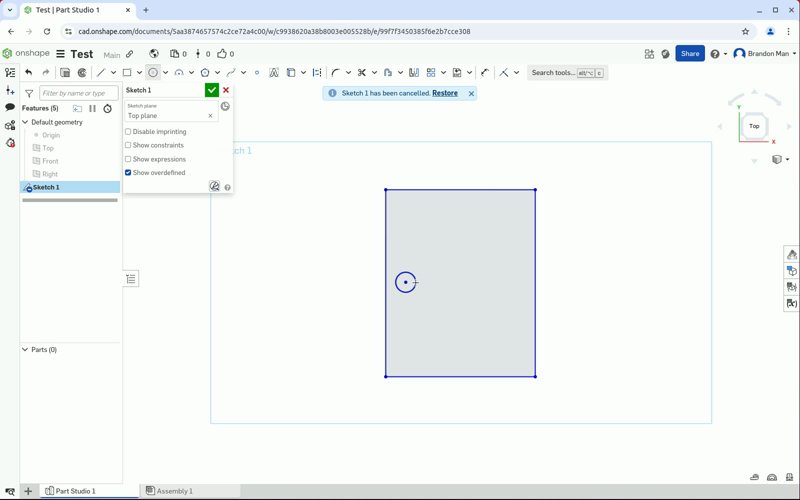
mouse_move(513, 311)
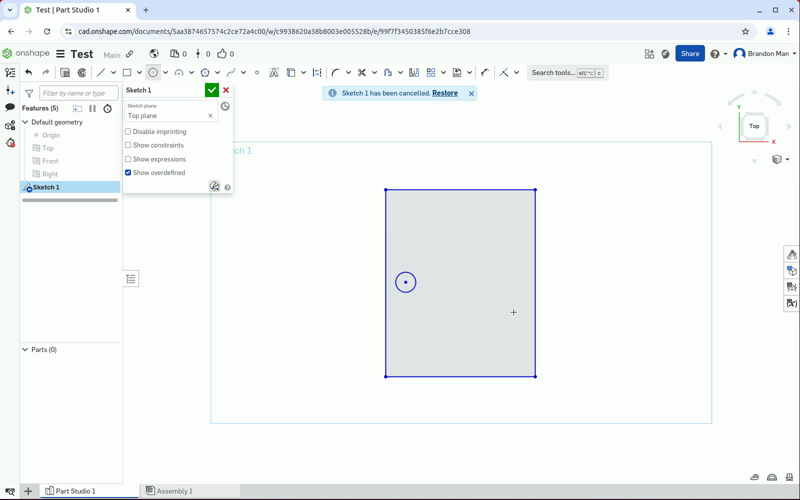
click(513, 311)
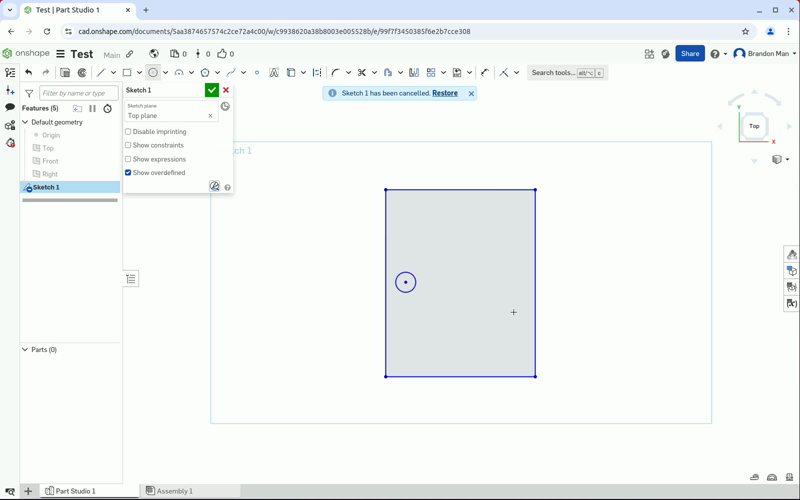
key_up(shift)
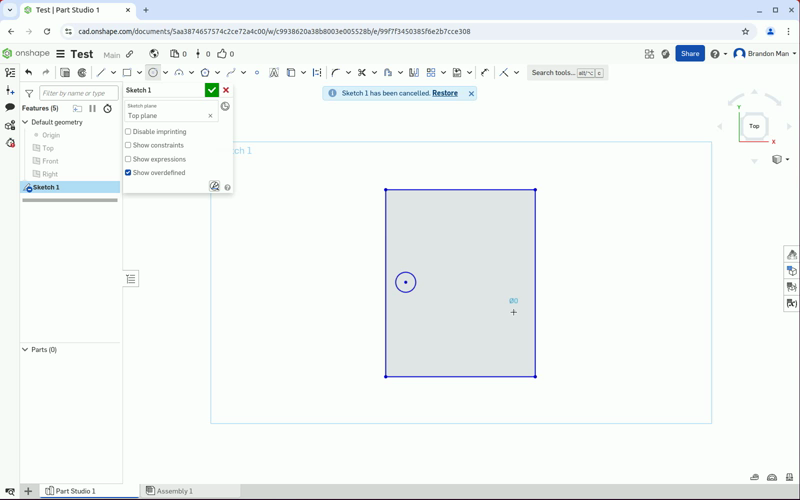
mouse_move(523, 311)
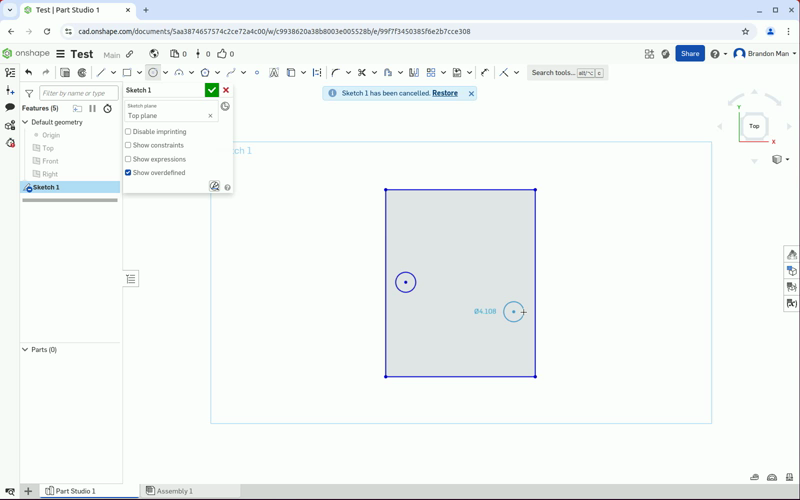
click(523, 311)
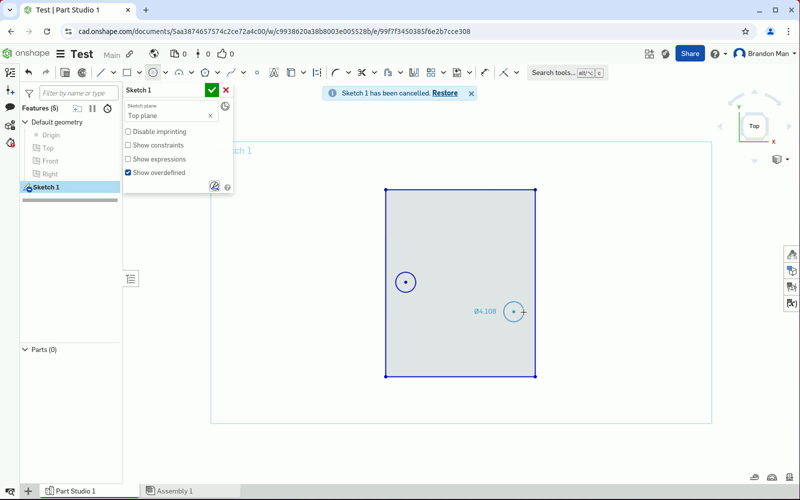
key(esc)
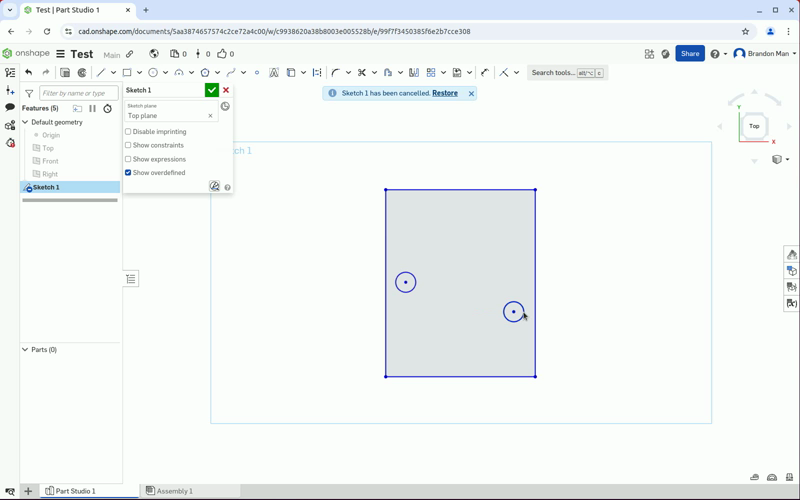
key(c)
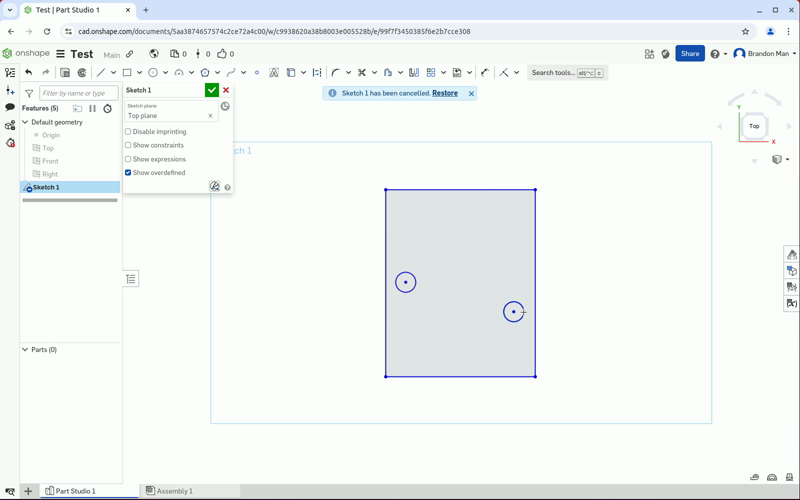
key_down(shift)
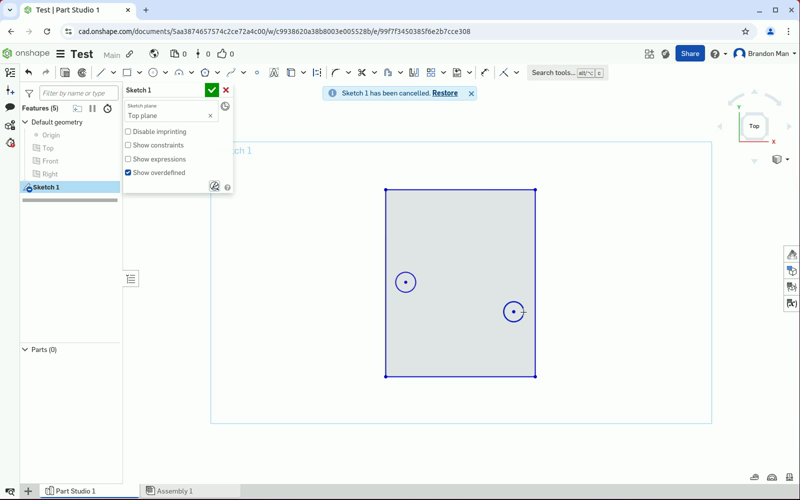
mouse_move(513, 254)
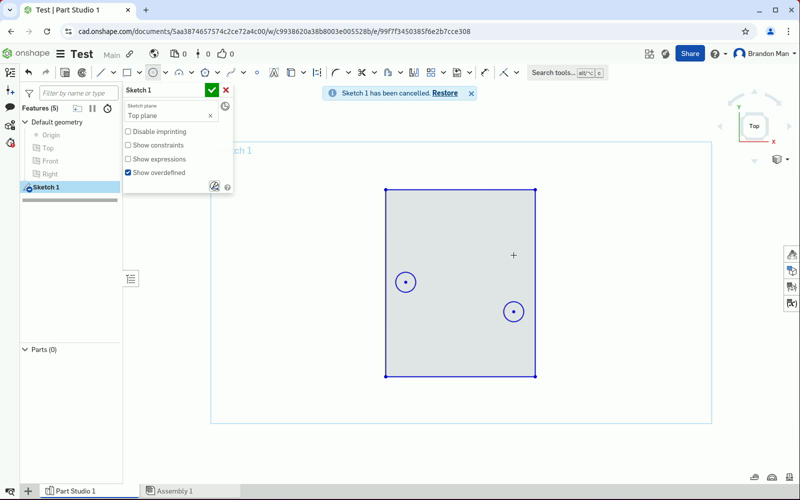
click(513, 254)
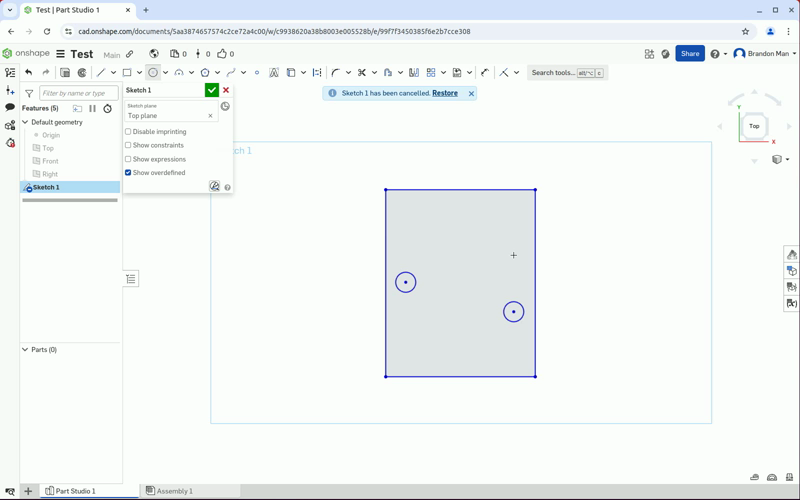
key_up(shift)
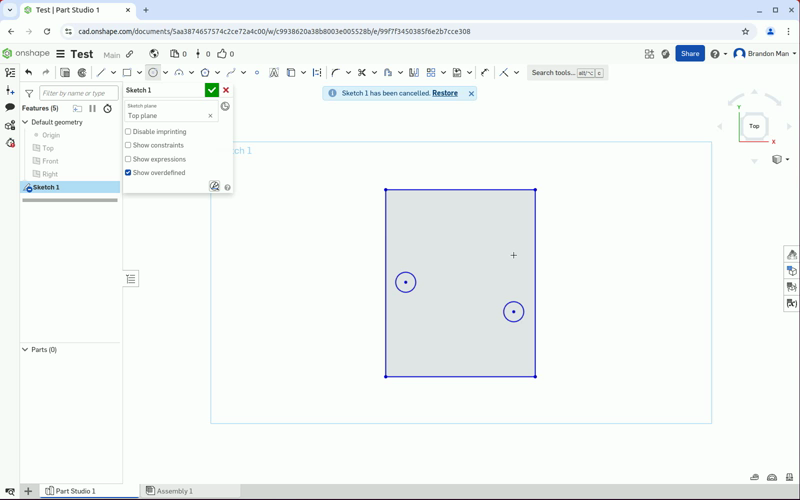
mouse_move(523, 254)
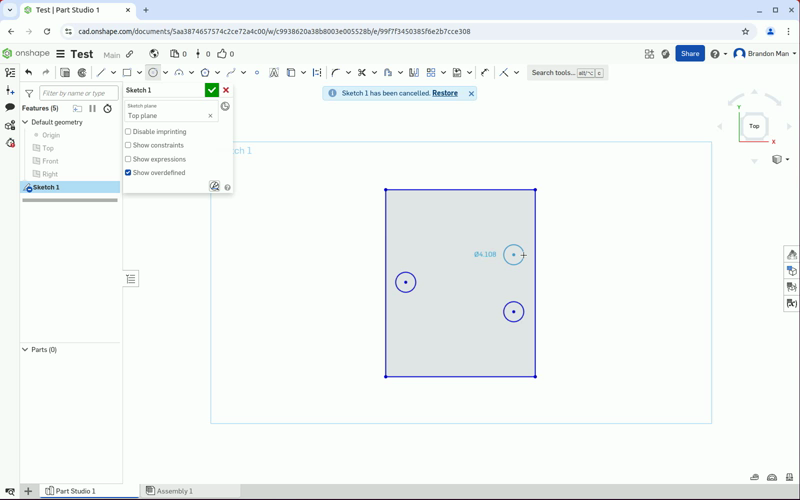
click(523, 254)
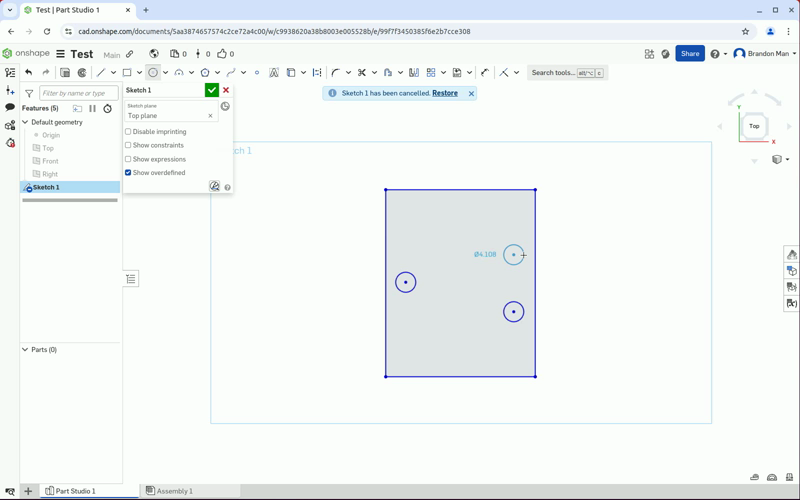
key(esc)
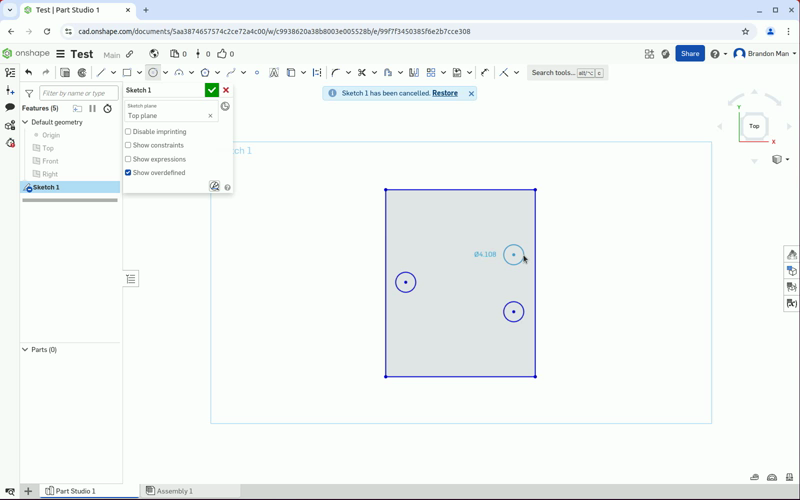
key(c)
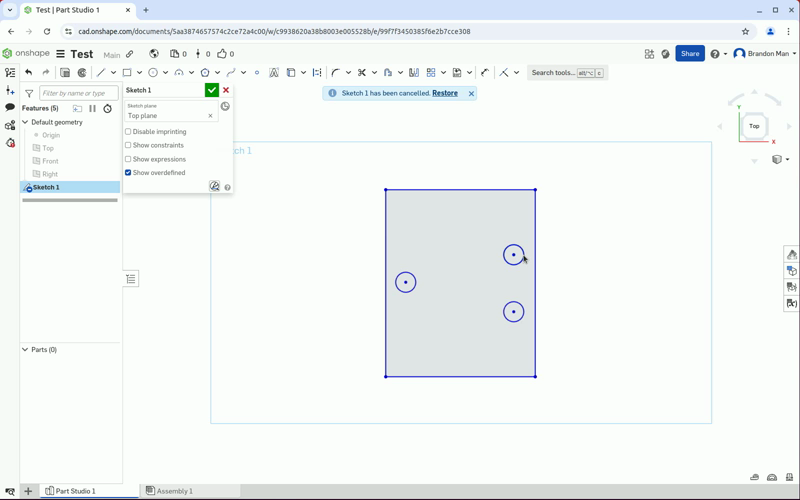
key_down(shift)
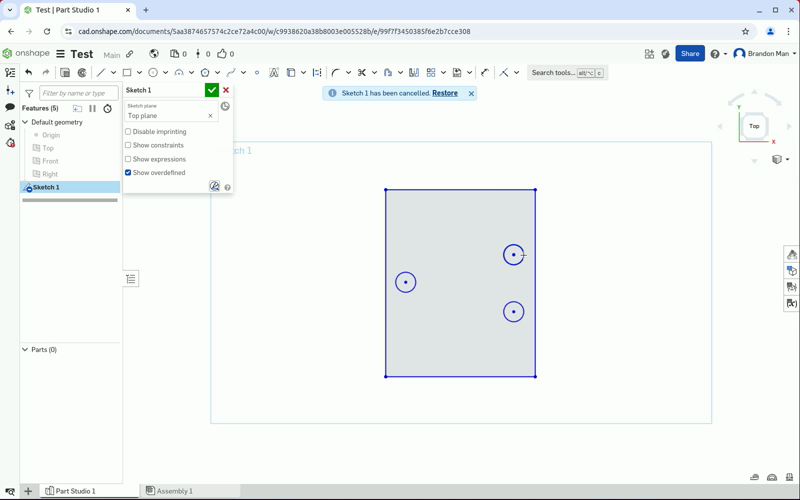
mouse_move(515, 282)
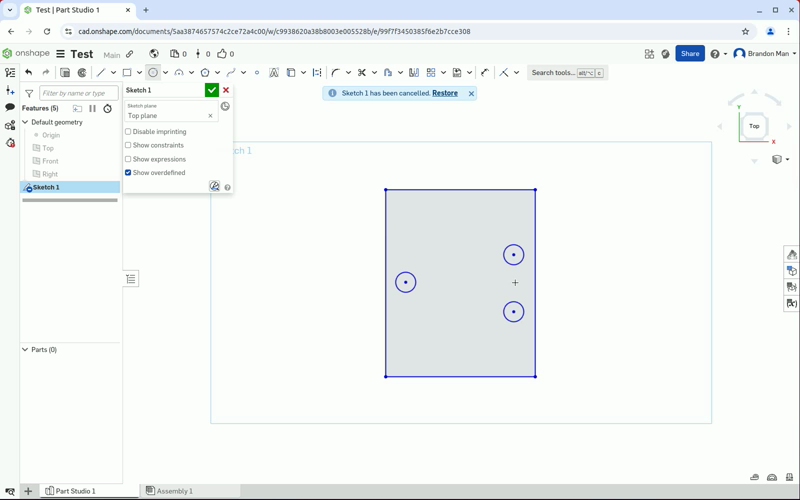
click(515, 282)
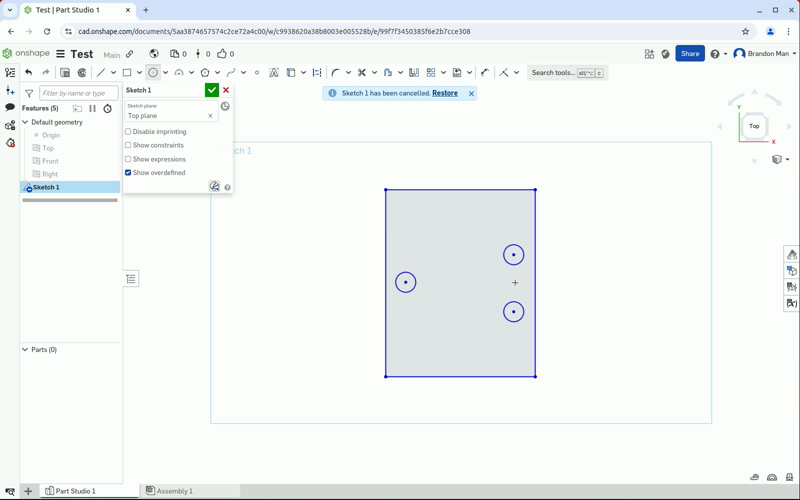
key_up(shift)
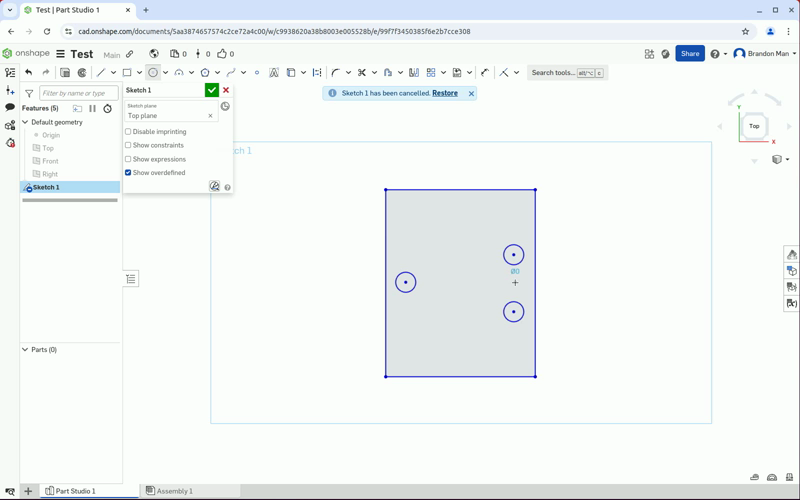
mouse_move(525, 282)
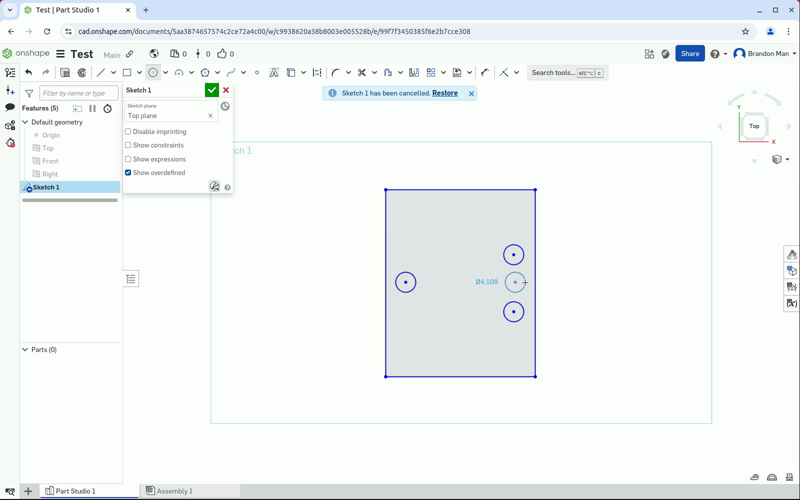
click(525, 282)
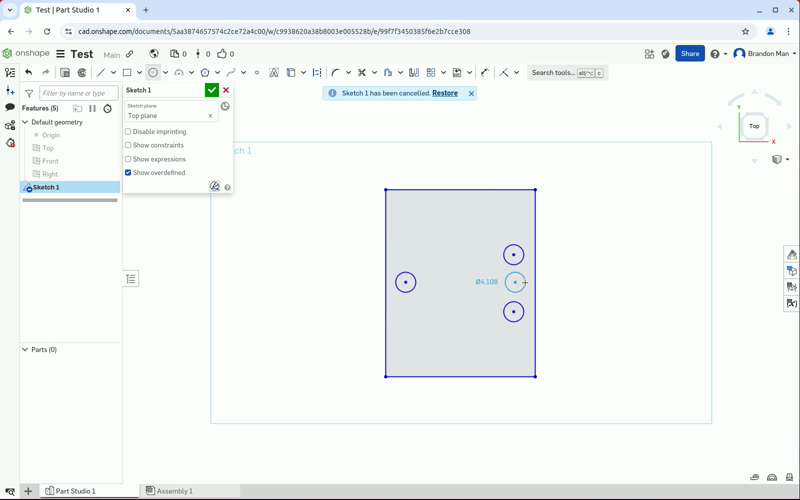
key(esc)
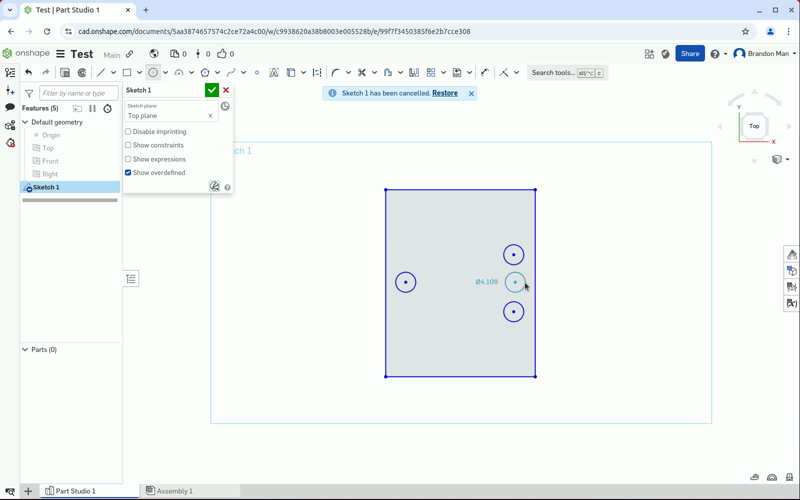
mouse_move(452, 253)
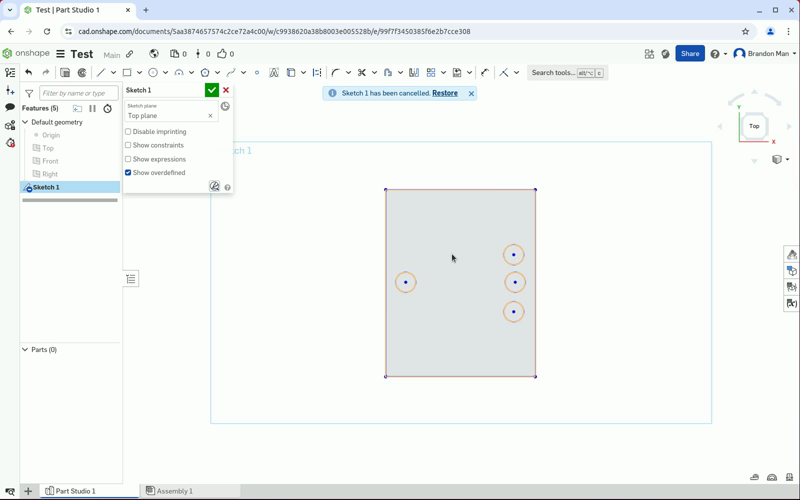
click(452, 253)
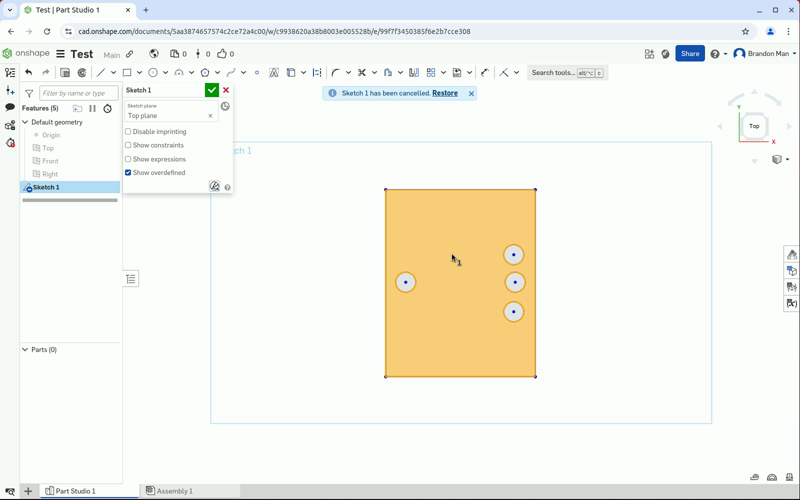
mouse_move(73, 352)
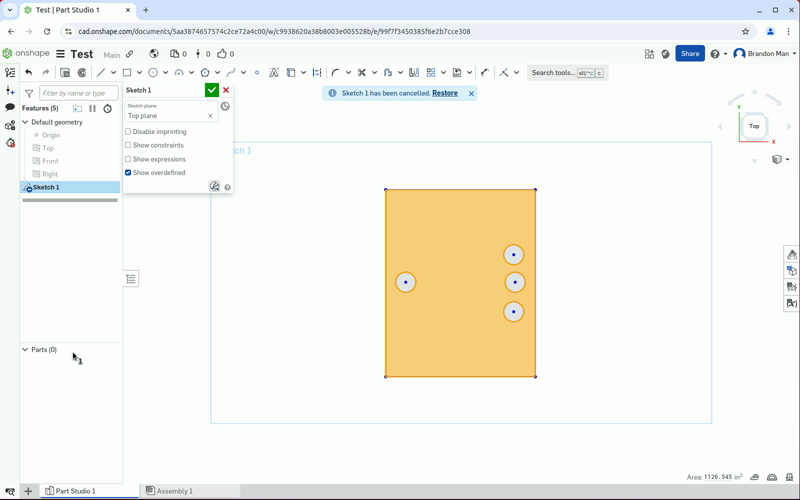
key(shift+y)
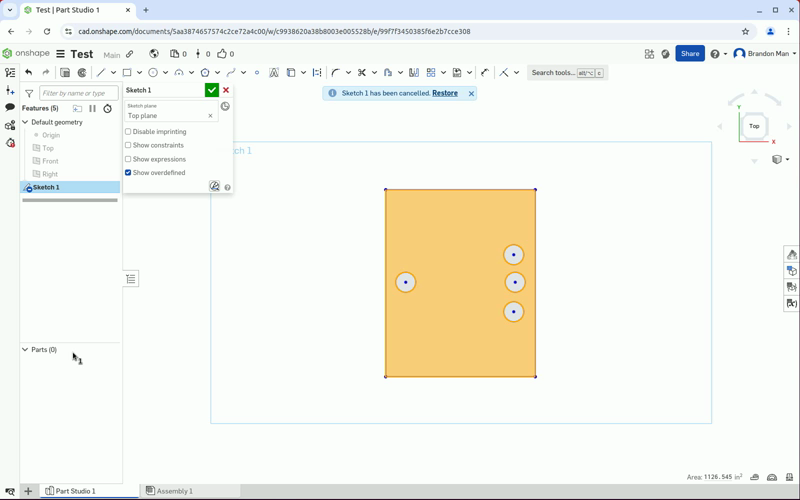
key(shift+e)
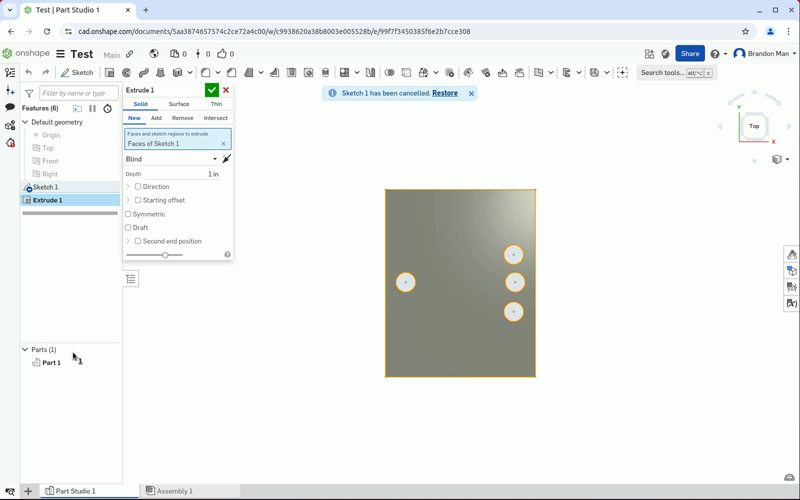
mouse_move(143, 106)
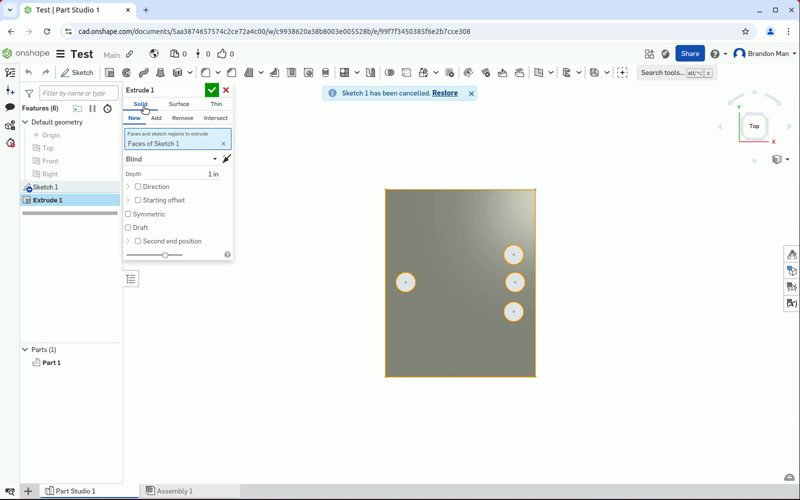
click(143, 106)
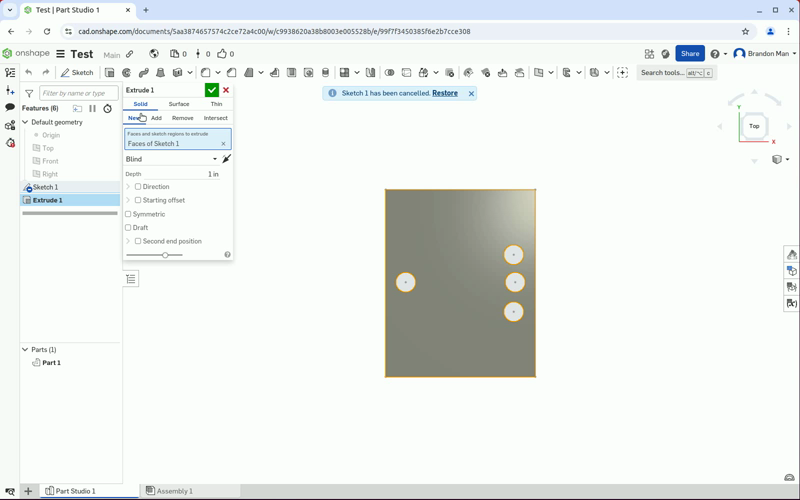
mouse_move(137, 120)
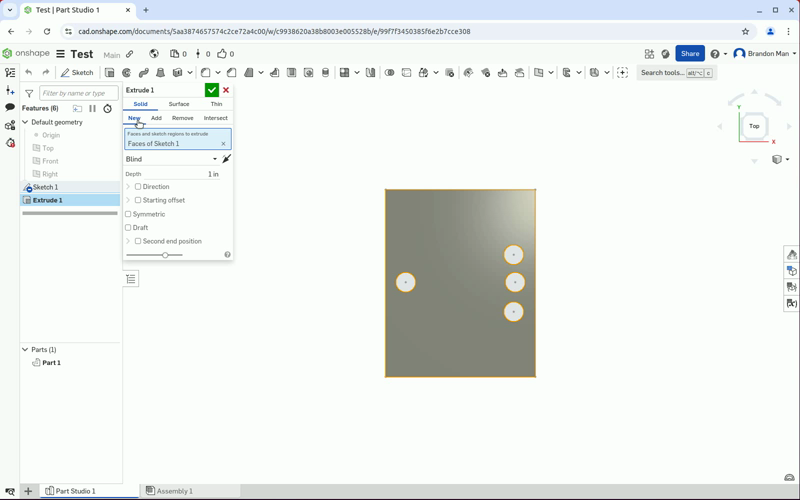
click(137, 120)
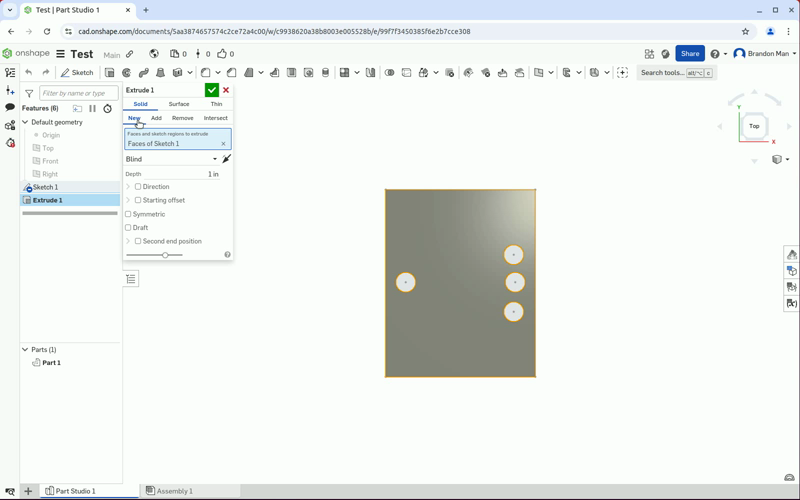
key(tab, 4)
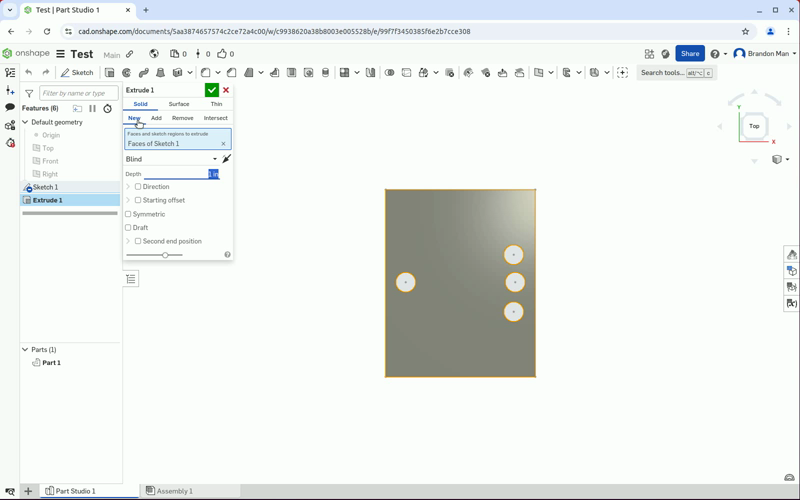
text(3.851)
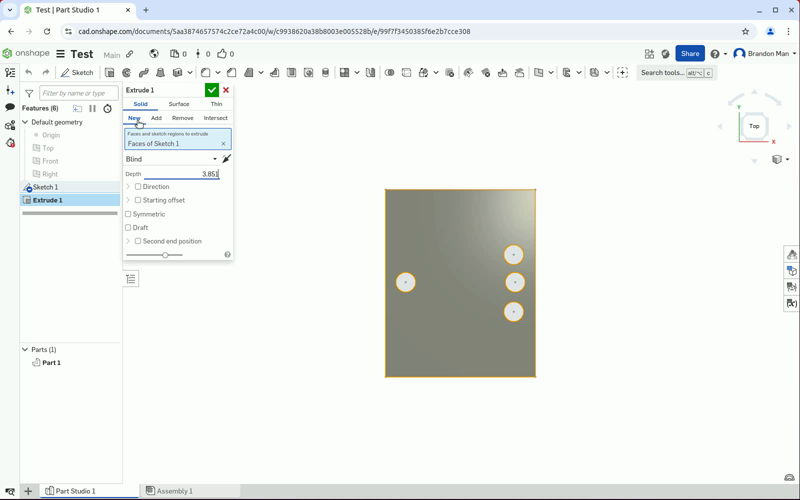
key(enter)
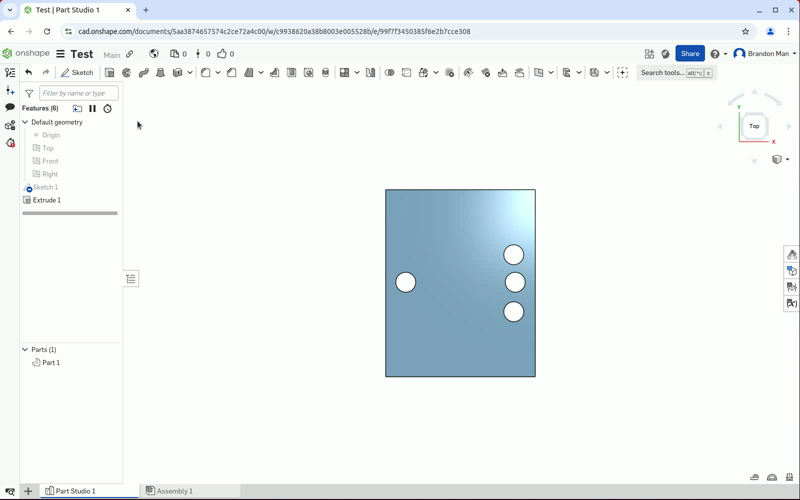
key(shift+h)
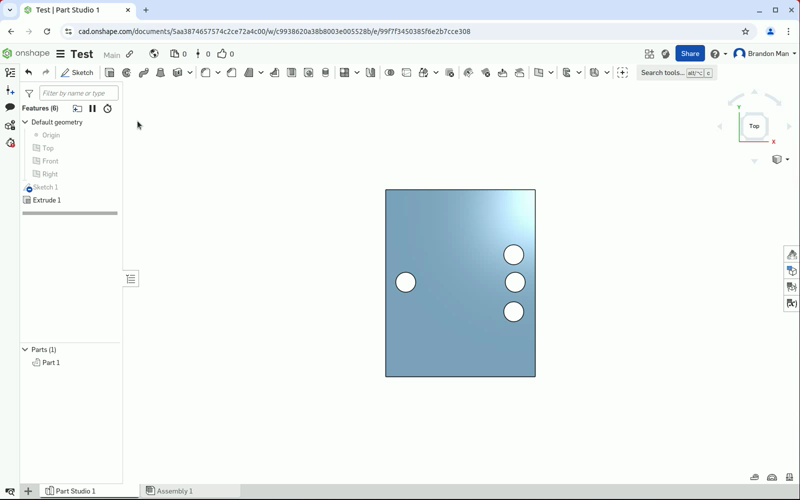
key(shift+h)
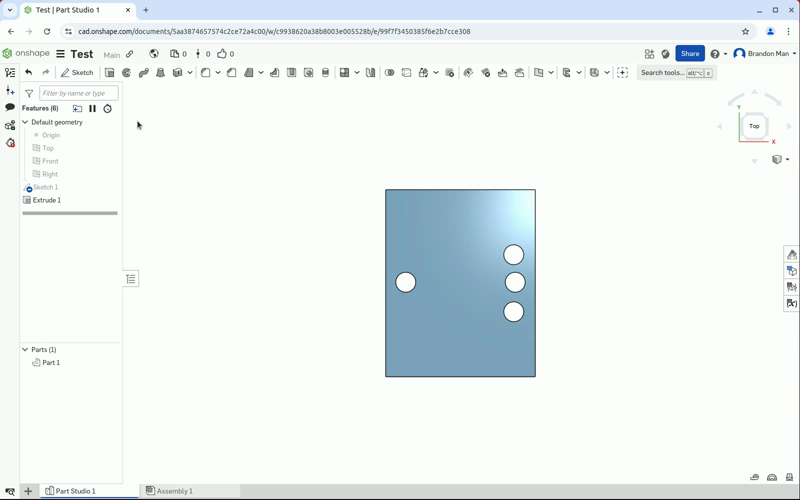
mouse_move(73, 189)
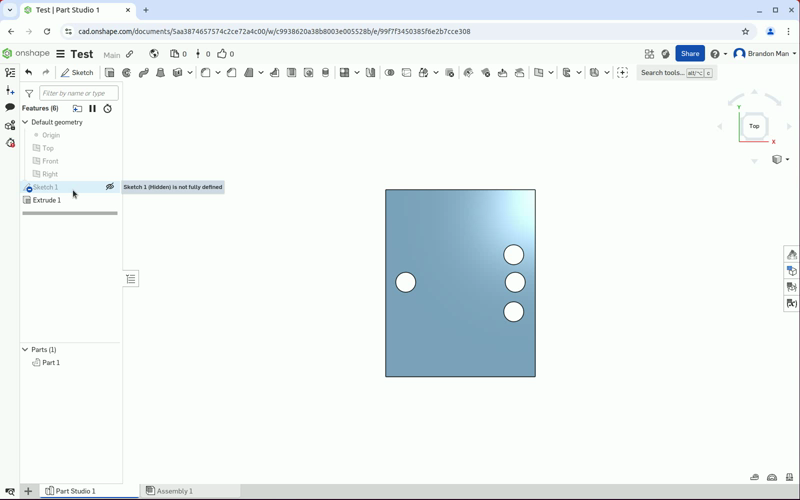
click(73, 189)
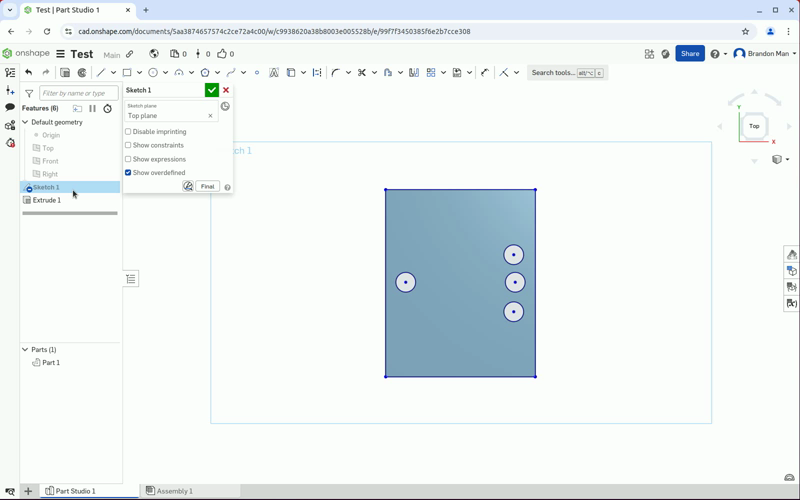
mouse_move(229, 92)
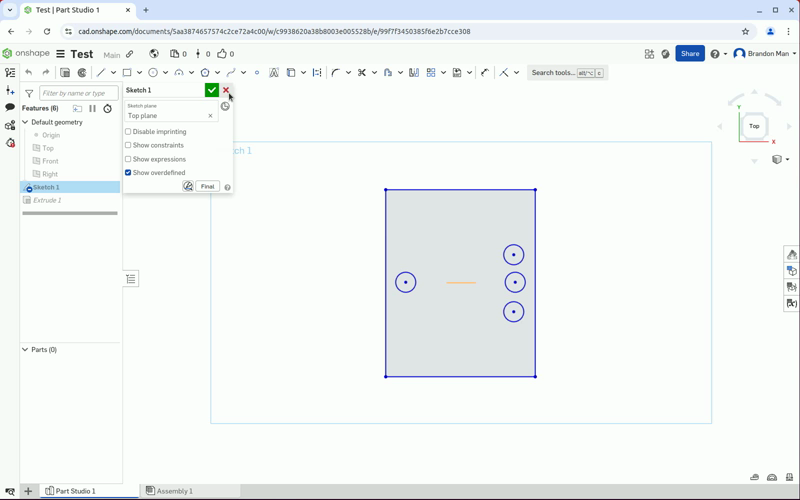
click(229, 92)
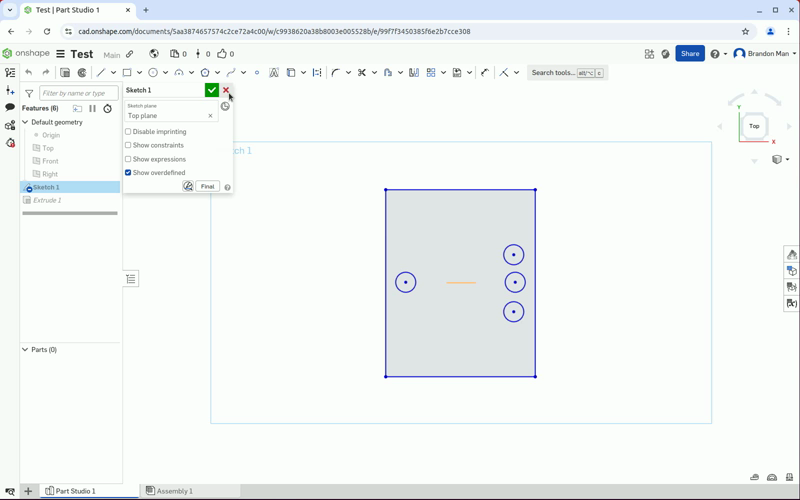
key(shift+s)
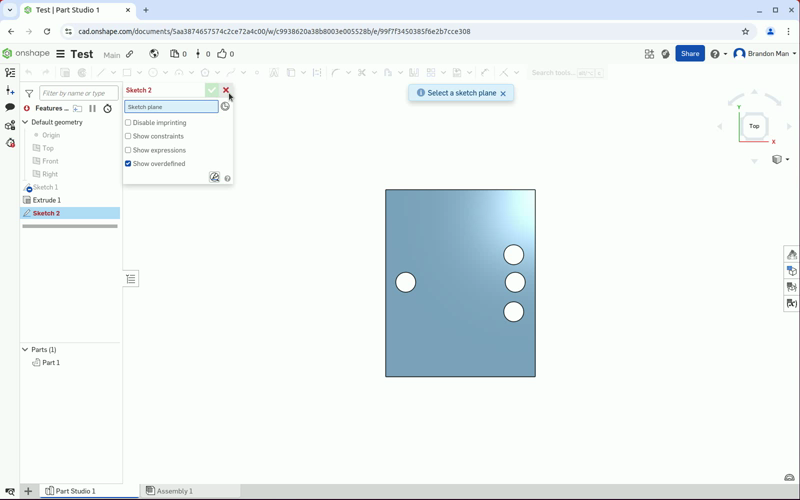
mouse_move(73, 150)
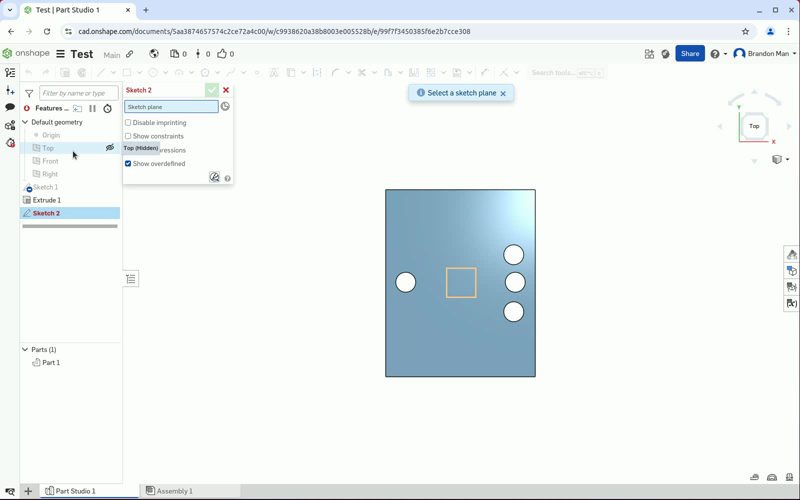
click(73, 150)
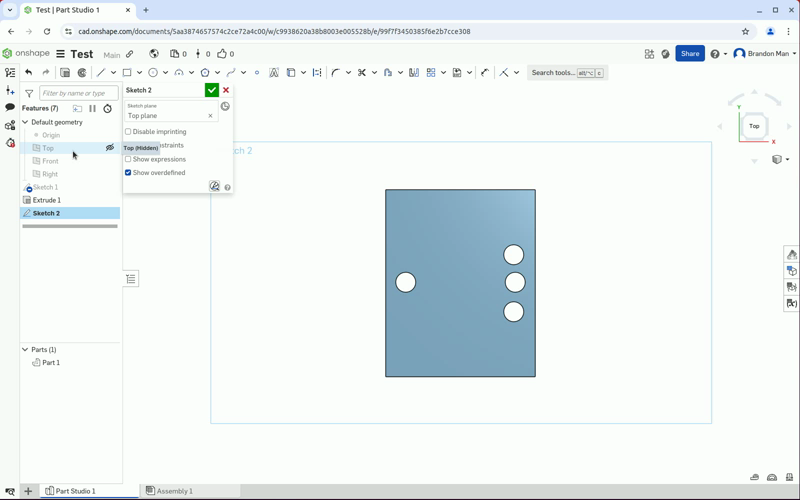
mouse_move(73, 352)
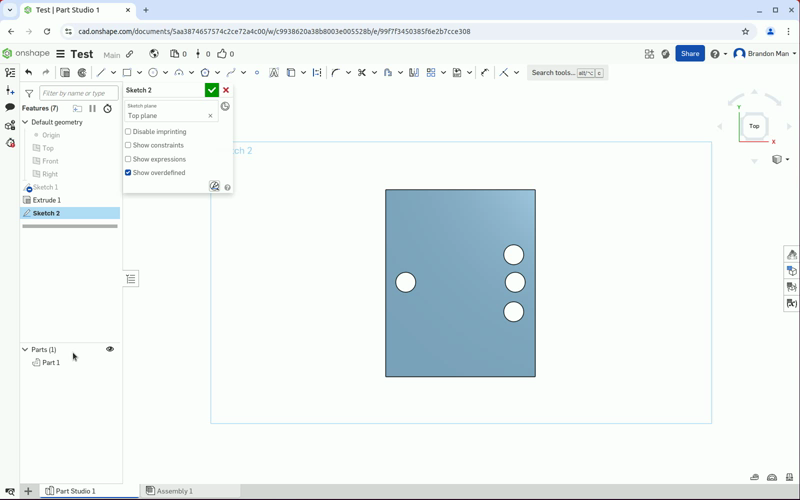
key(y)
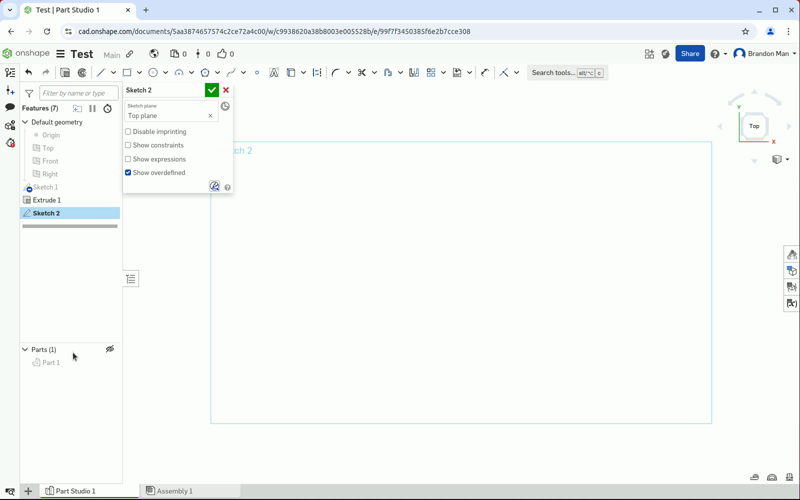
key(l)
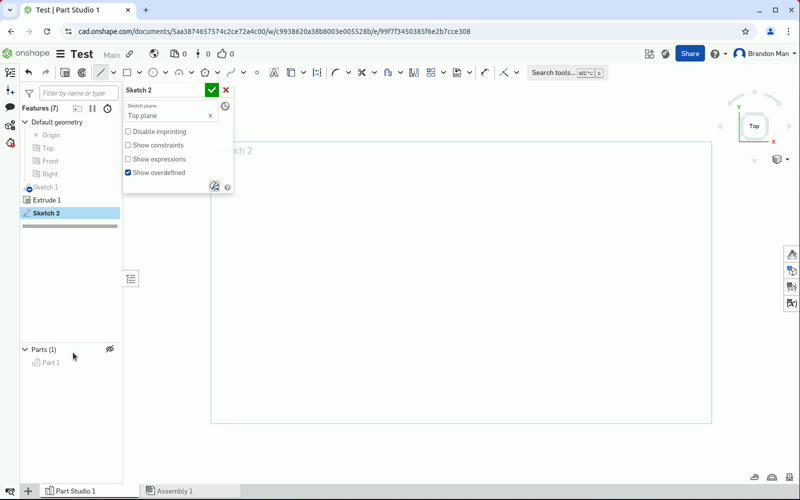
key_down(shift)
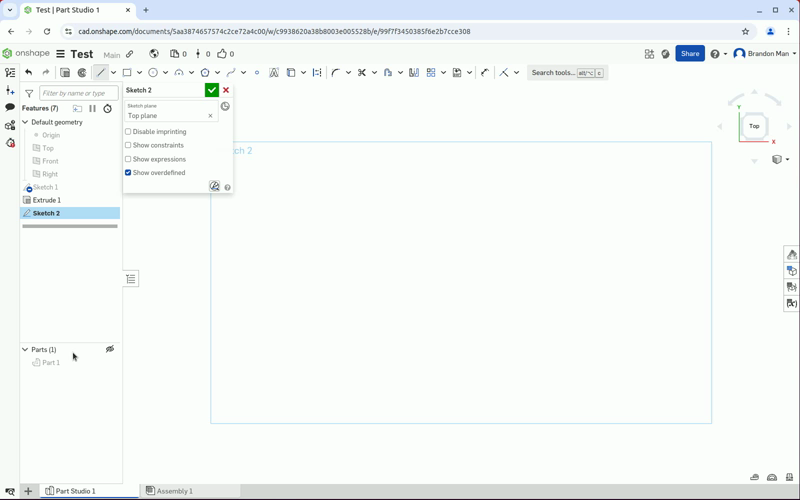
mouse_move(348, 376)
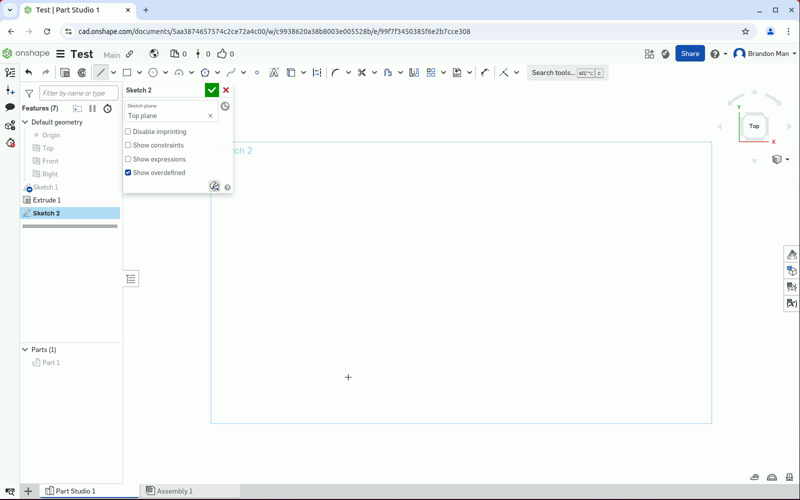
click(348, 376)
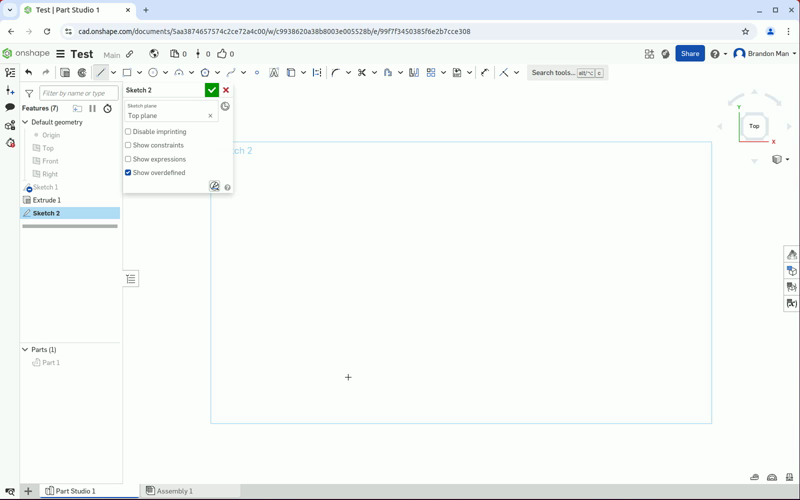
key_up(shift)
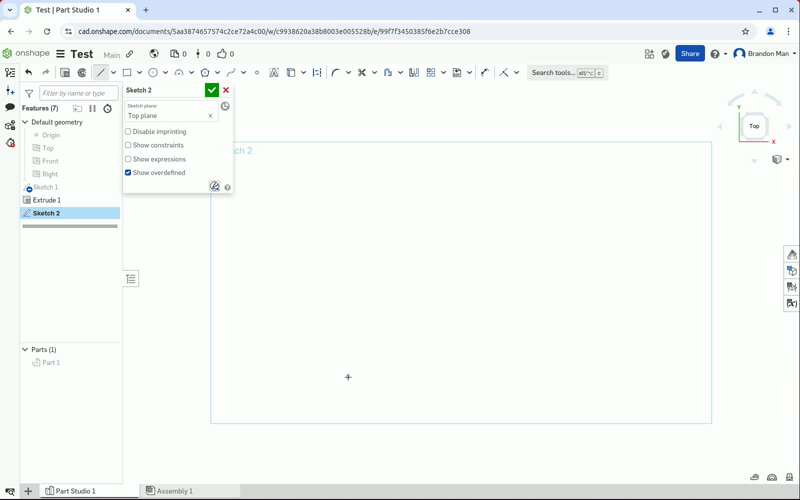
key_down(shift)
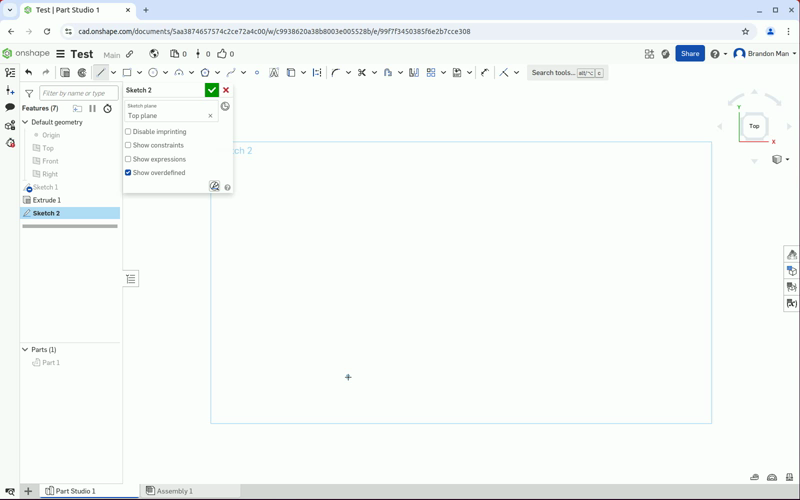
mouse_move(378, 376)
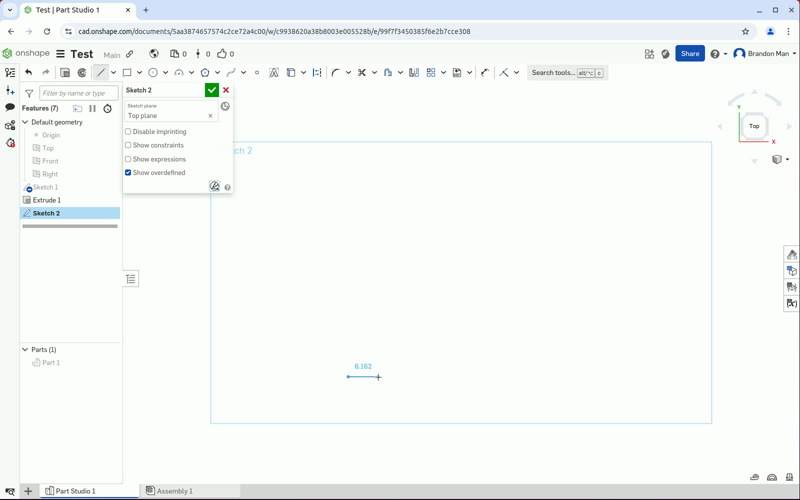
mouse_move(385, 376)
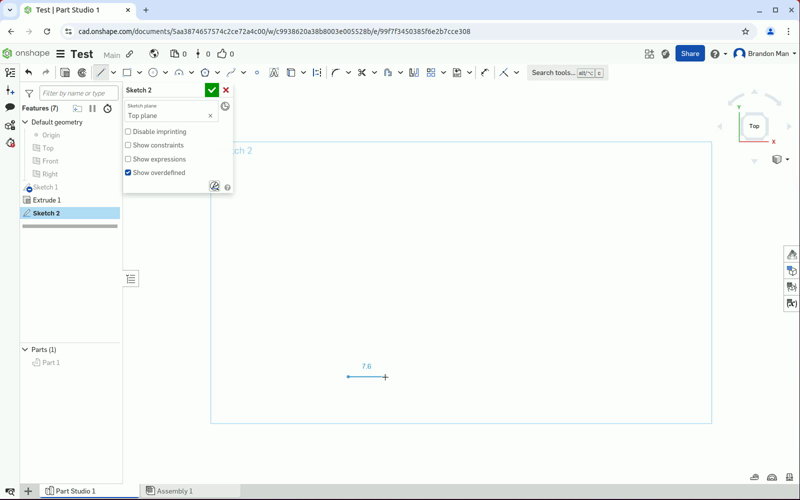
click(385, 376)
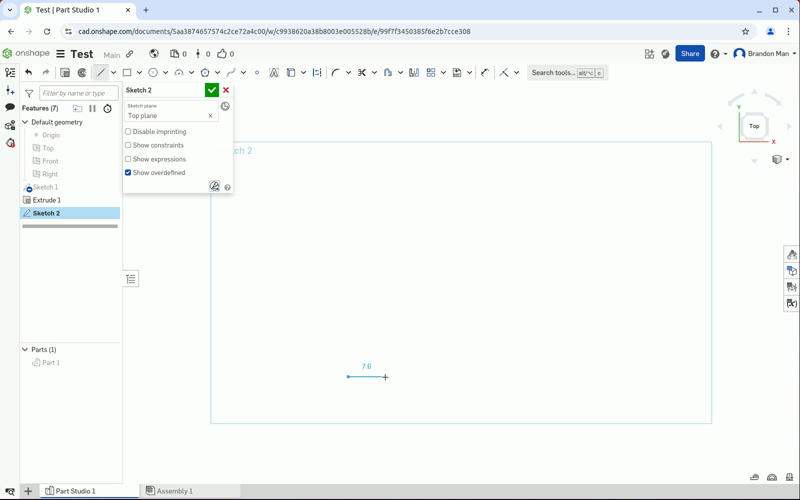
key_up(shift)
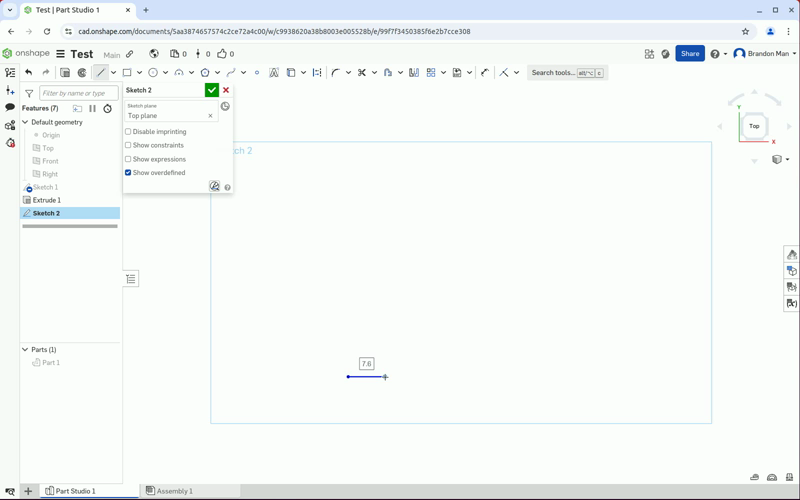
key_down(shift)
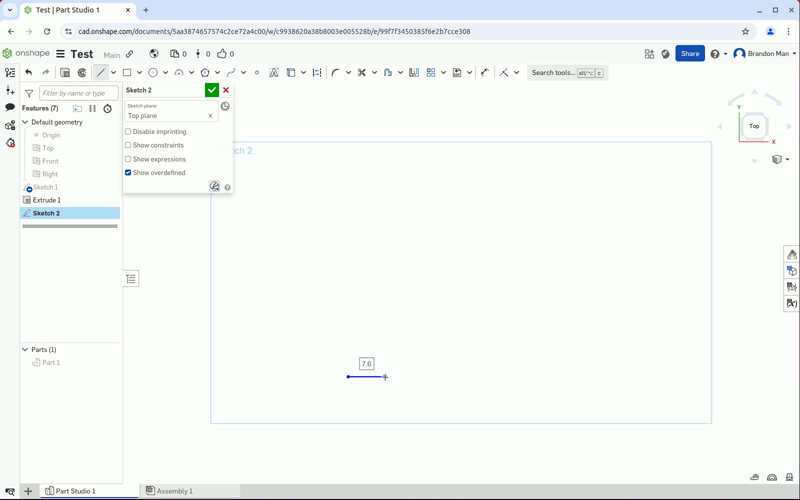
mouse_move(385, 189)
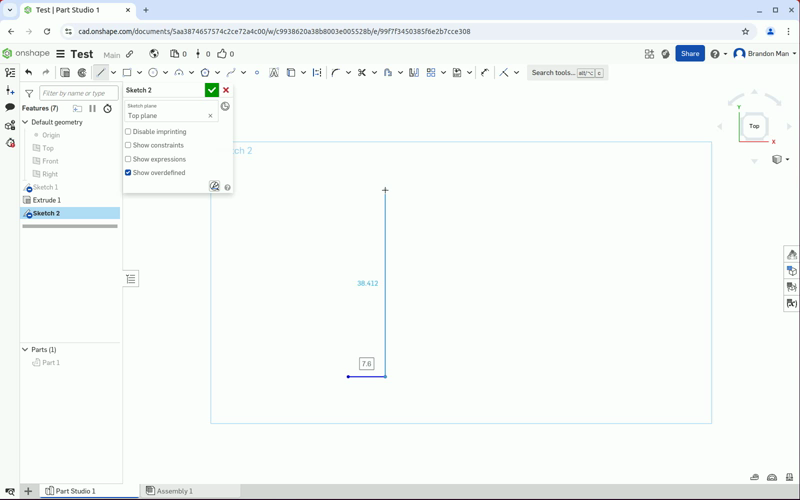
click(385, 189)
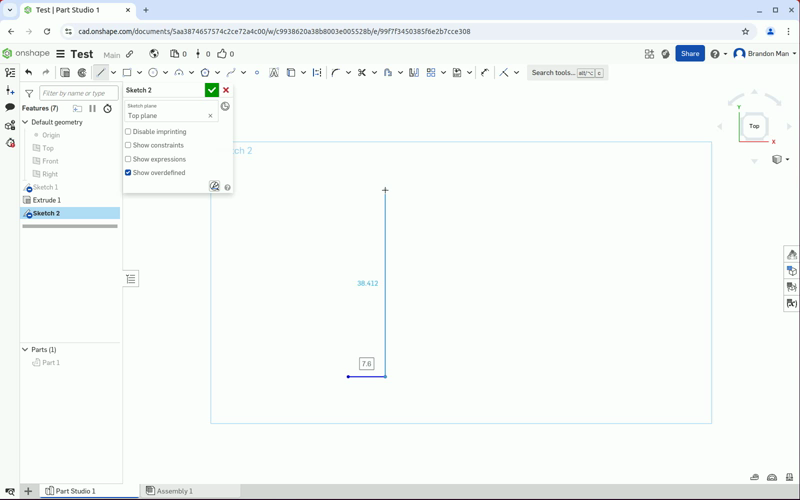
key_up(shift)
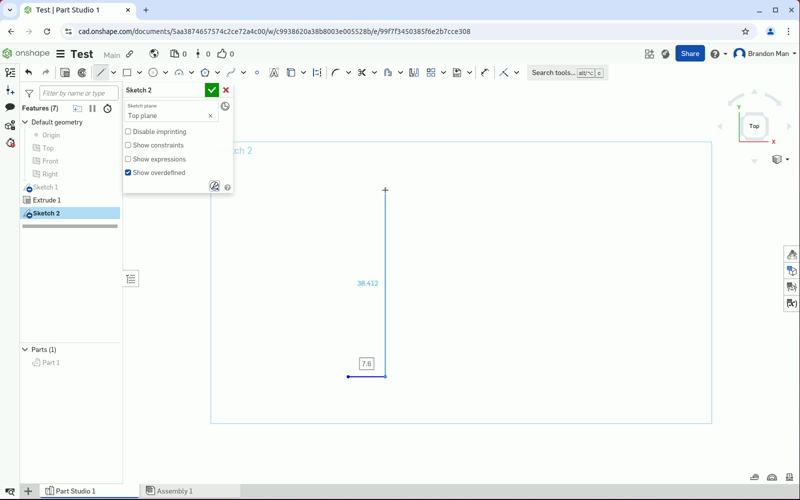
key_down(shift)
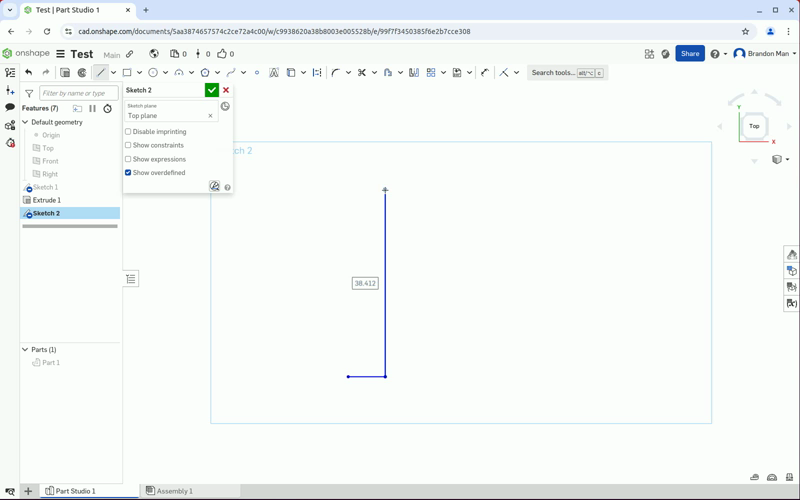
mouse_move(415, 189)
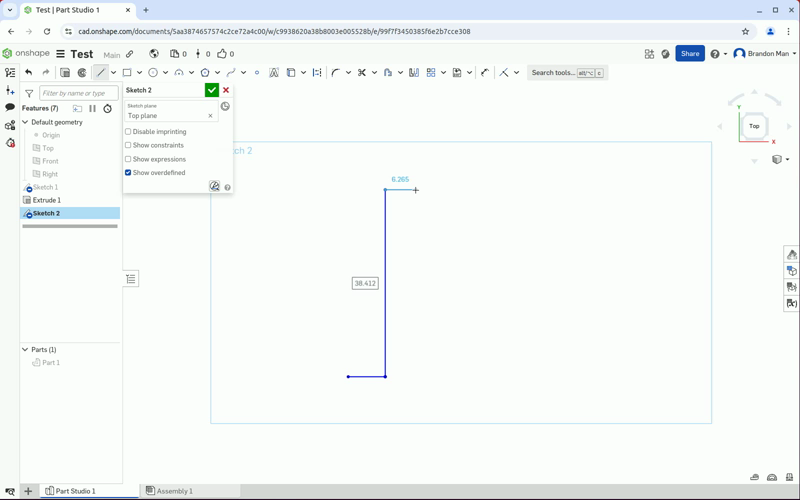
mouse_move(348, 189)
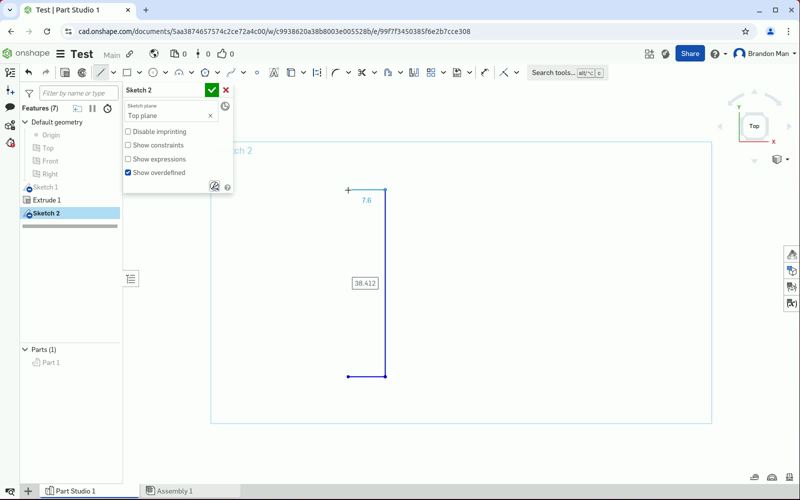
click(348, 189)
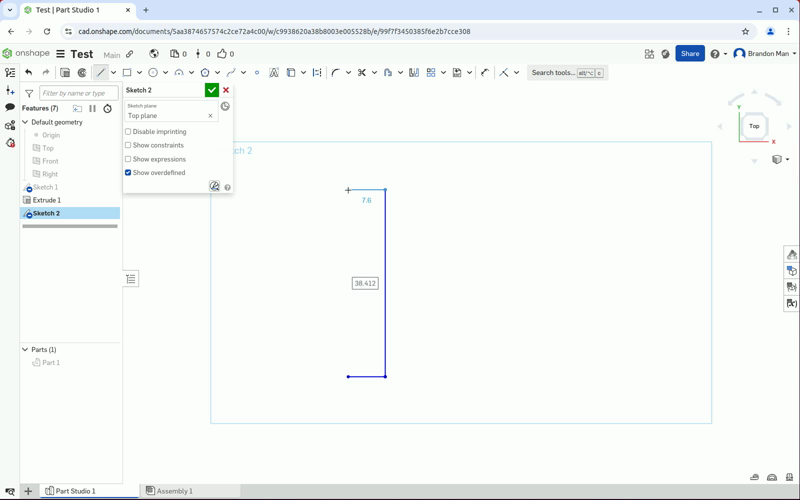
key_up(shift)
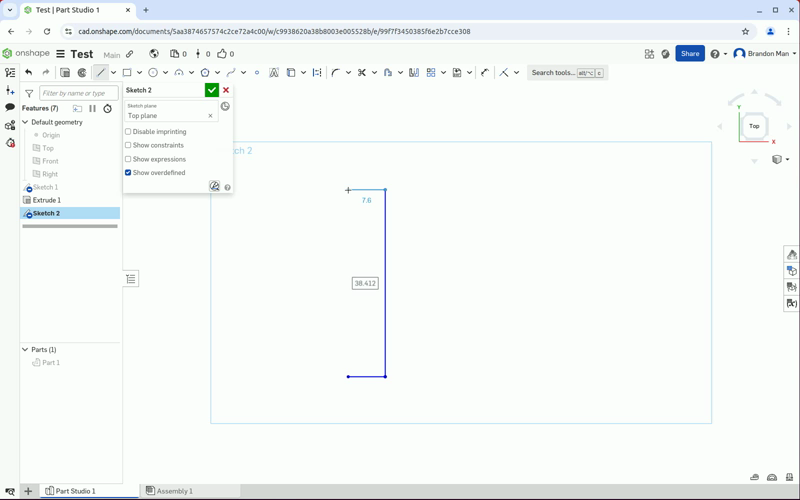
key_down(shift)
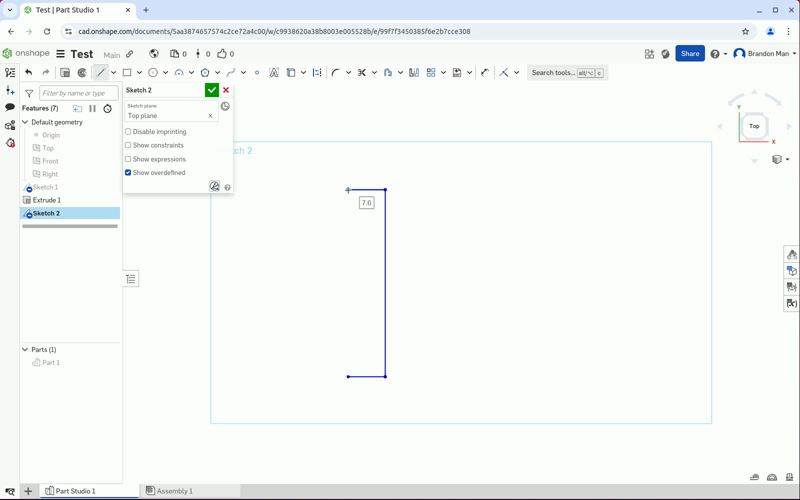
mouse_move(348, 376)
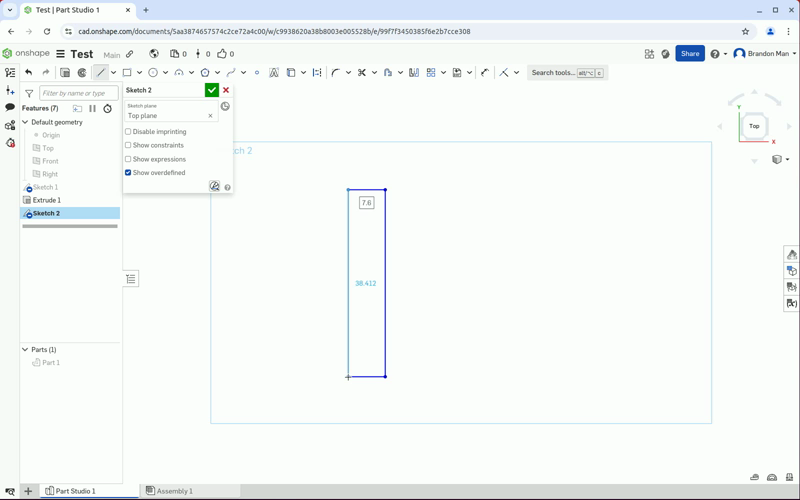
key_up(shift)
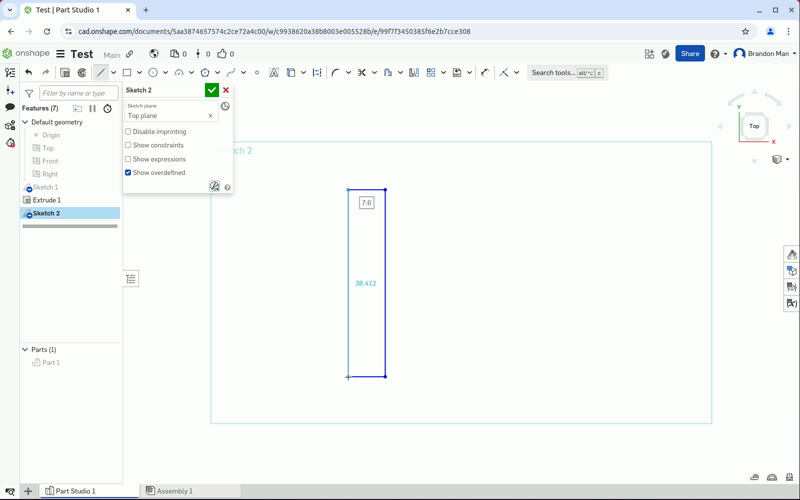
click(348, 376)
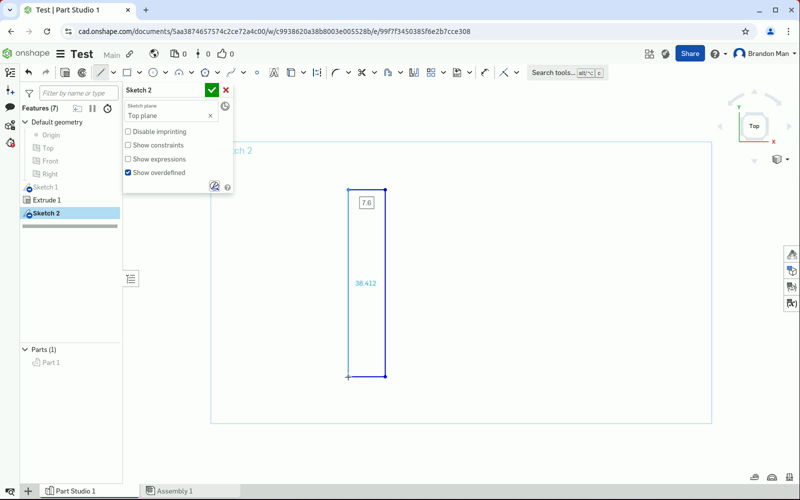
key(esc)
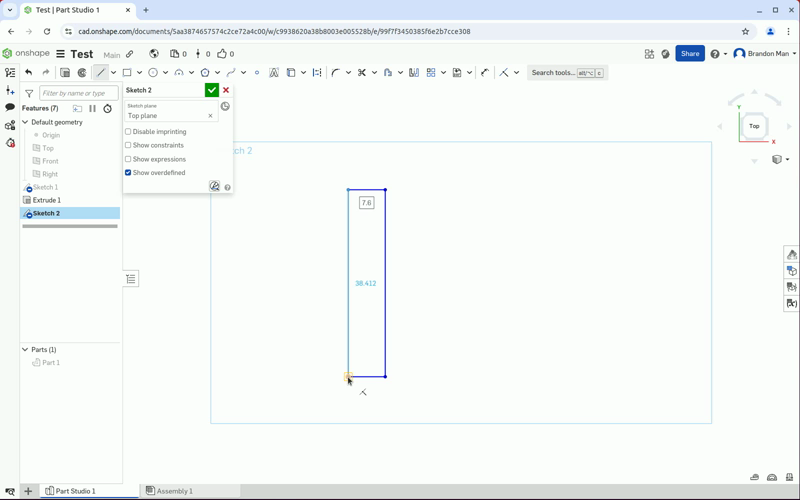
key(l)
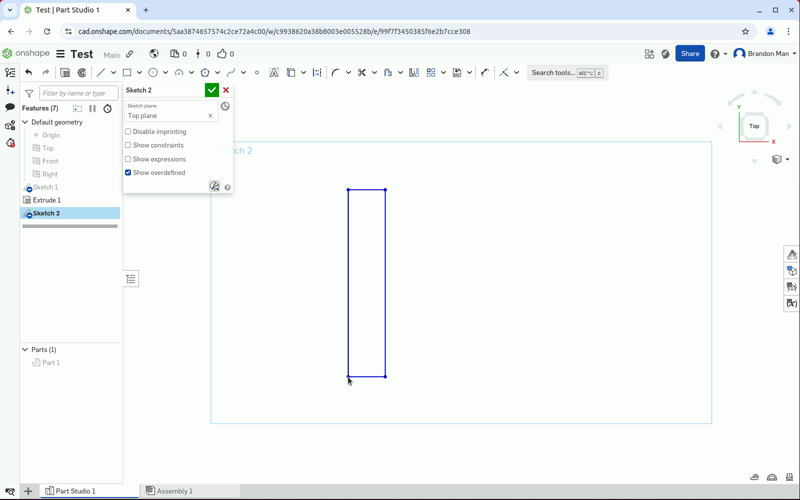
key_down(shift)
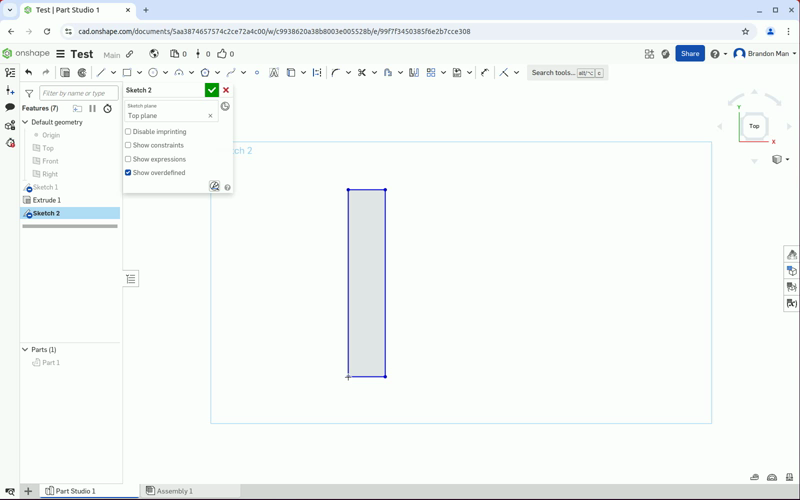
mouse_move(358, 366)
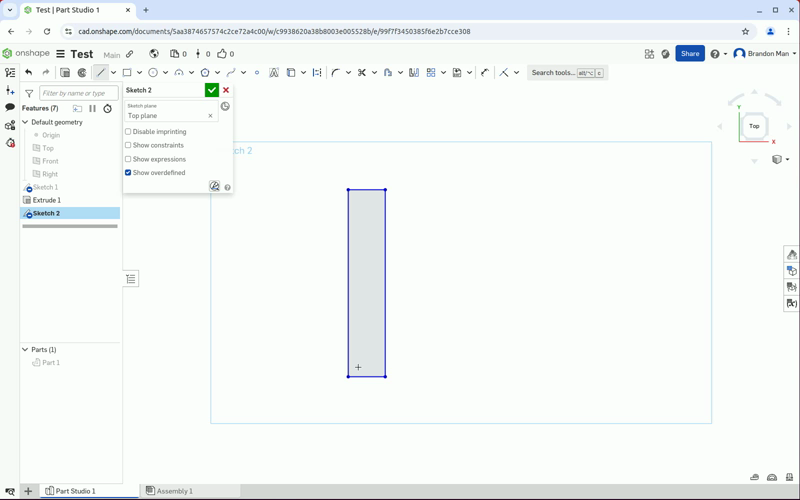
click(358, 366)
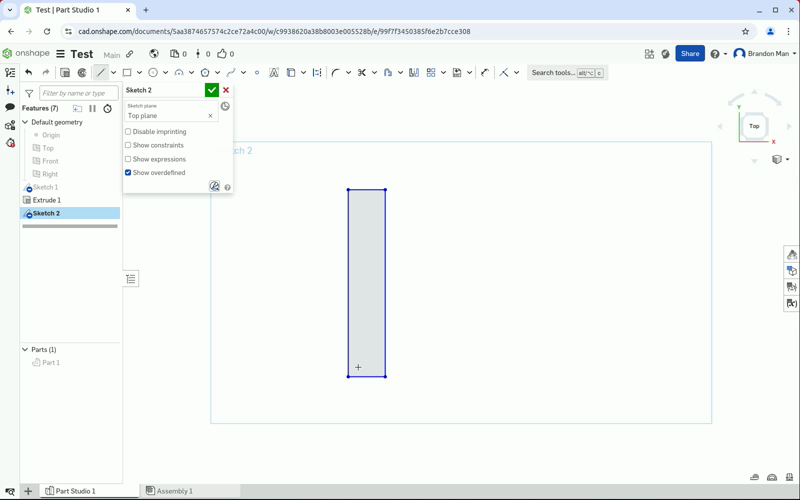
key_up(shift)
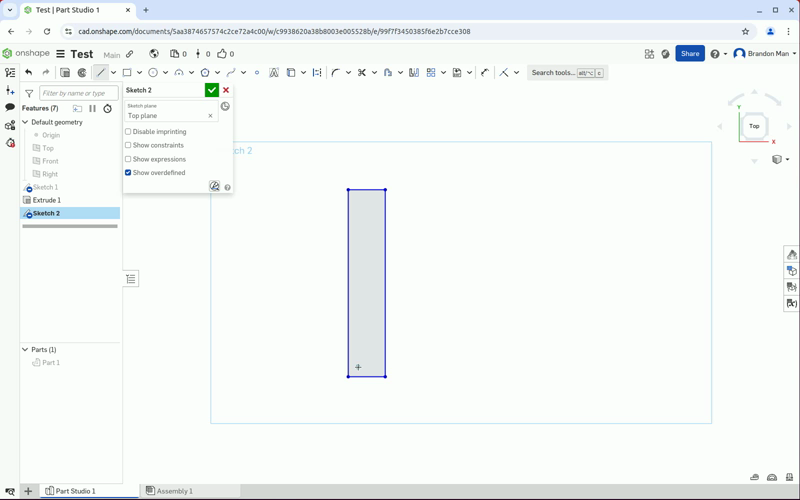
key_down(shift)
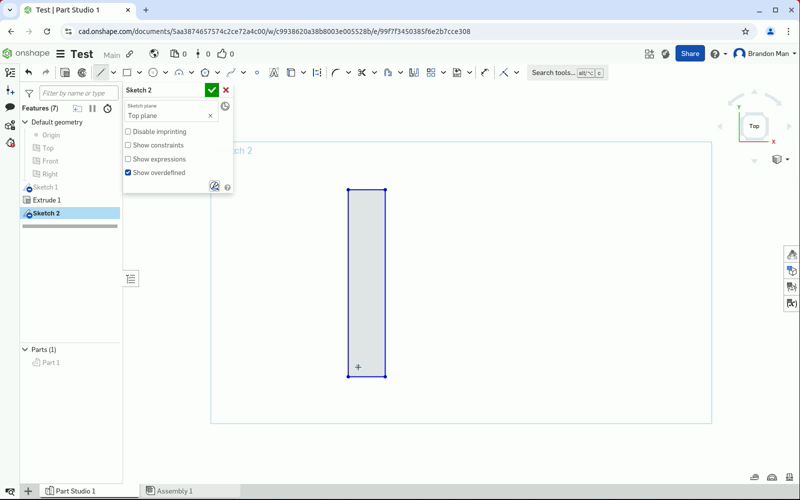
mouse_move(388, 366)
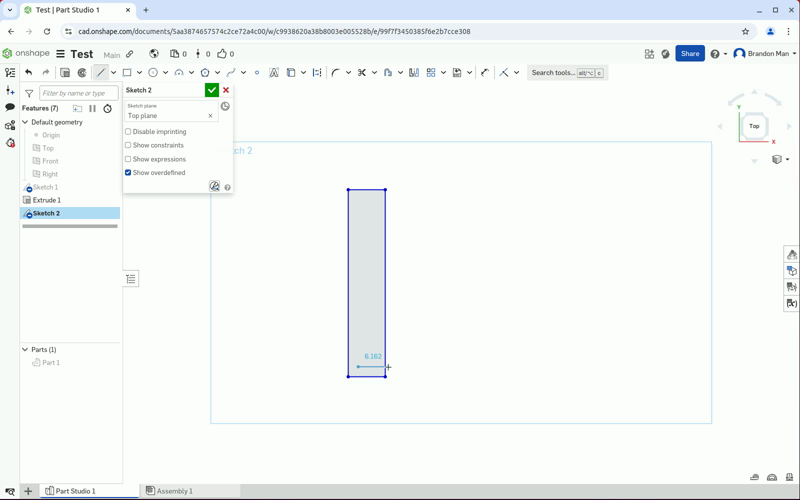
mouse_move(375, 366)
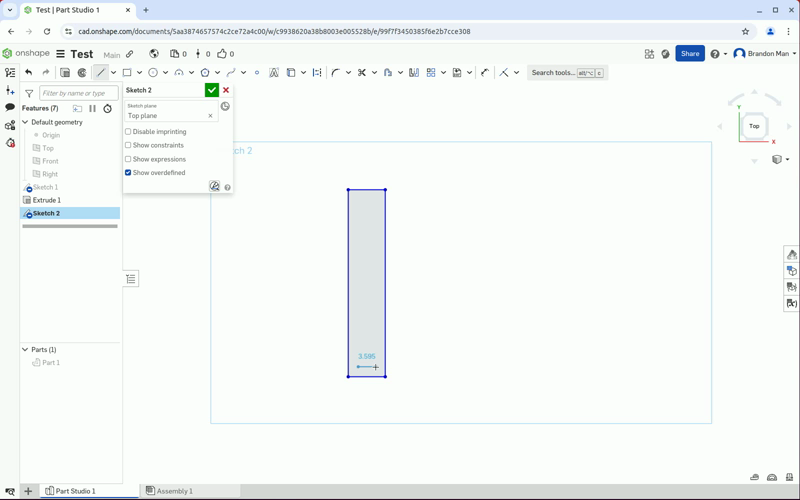
click(375, 366)
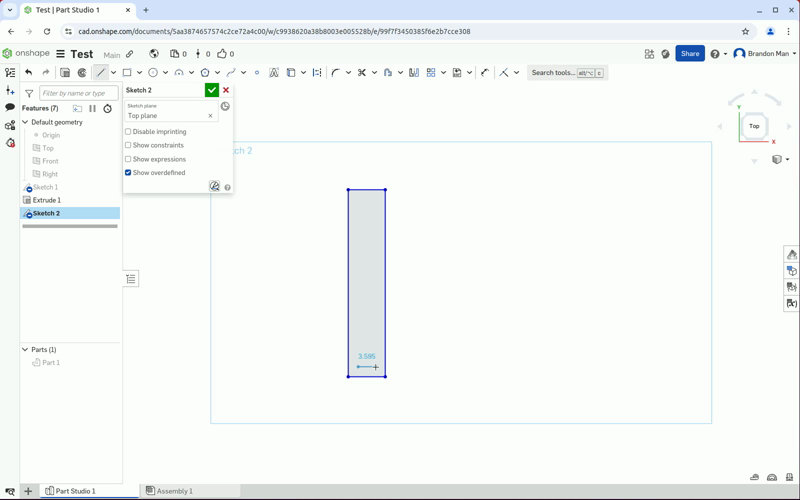
key_up(shift)
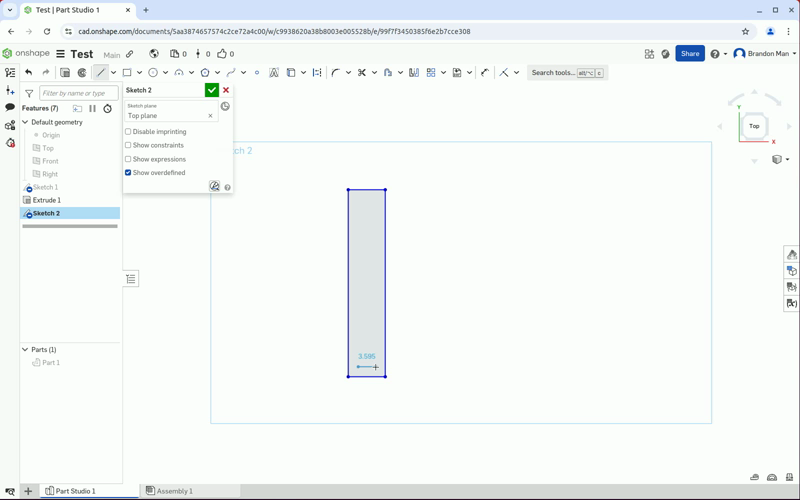
key_down(shift)
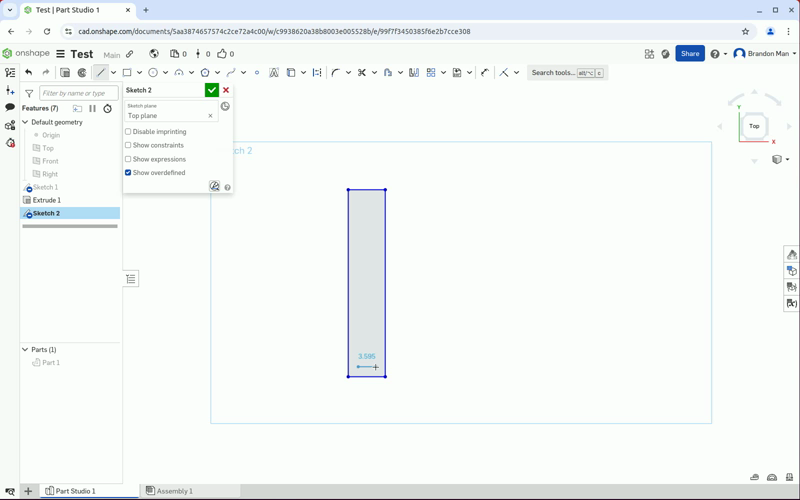
mouse_move(375, 199)
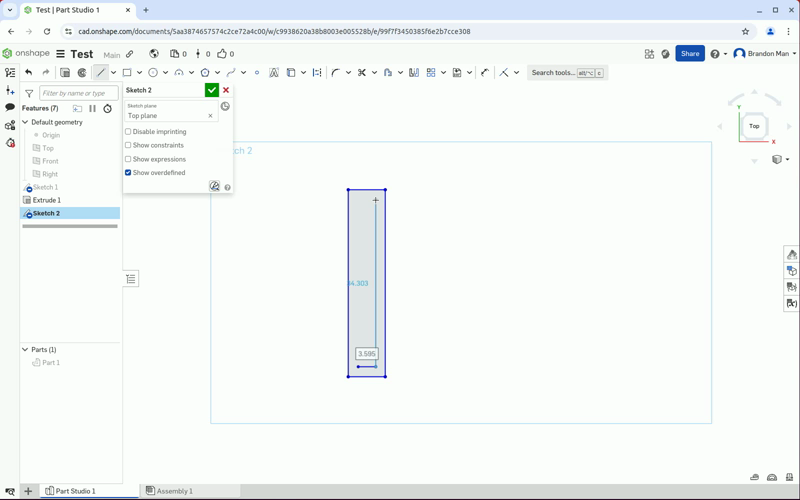
click(375, 199)
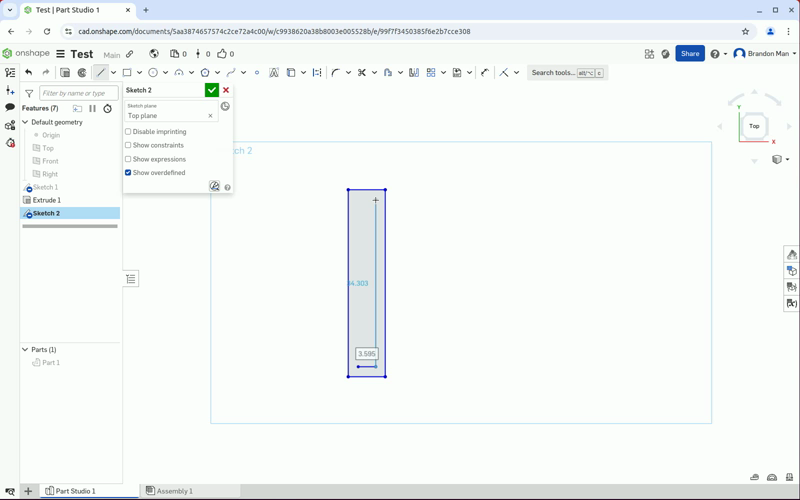
key_up(shift)
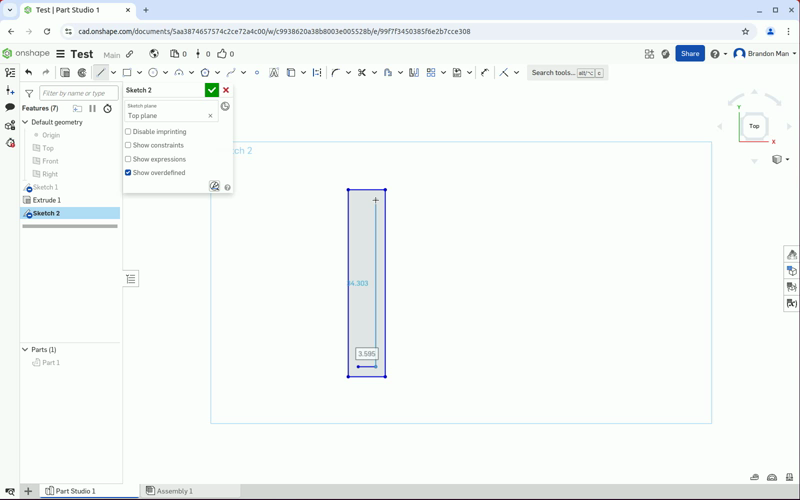
key_down(shift)
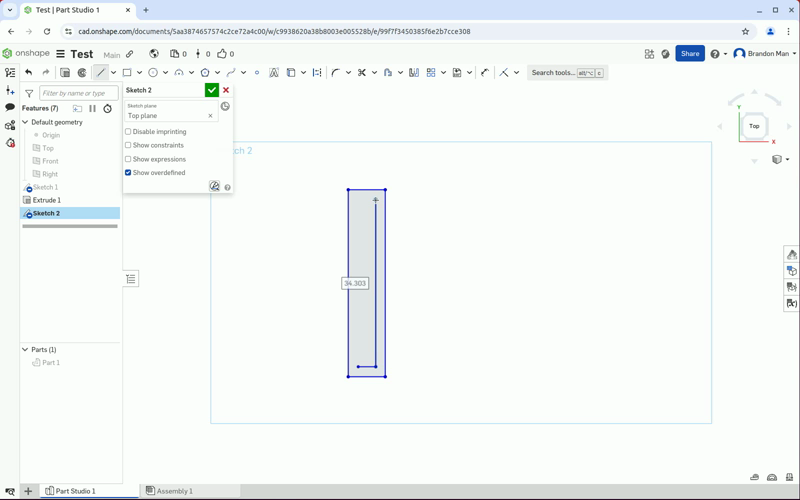
mouse_move(405, 199)
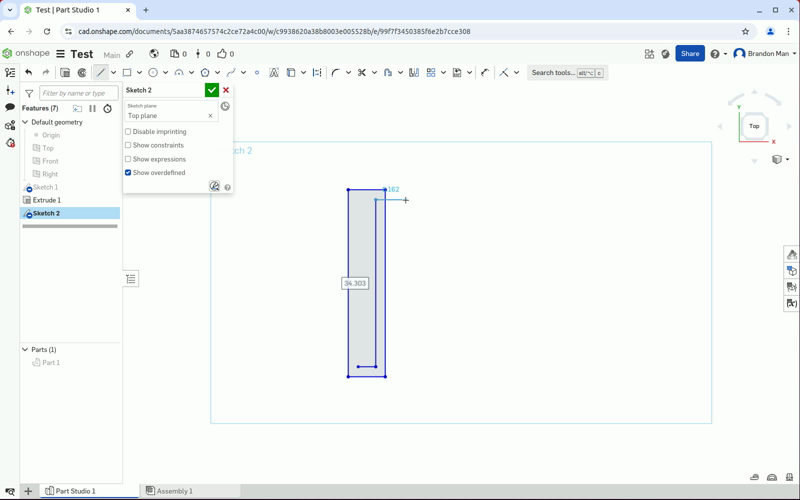
mouse_move(358, 199)
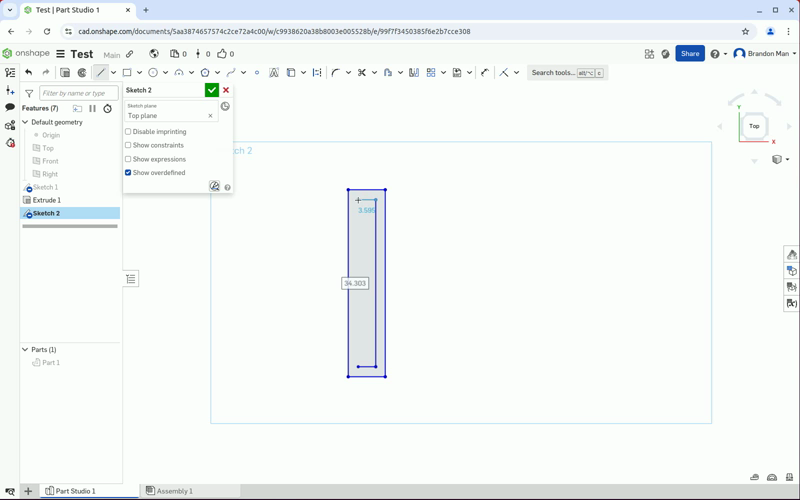
click(358, 199)
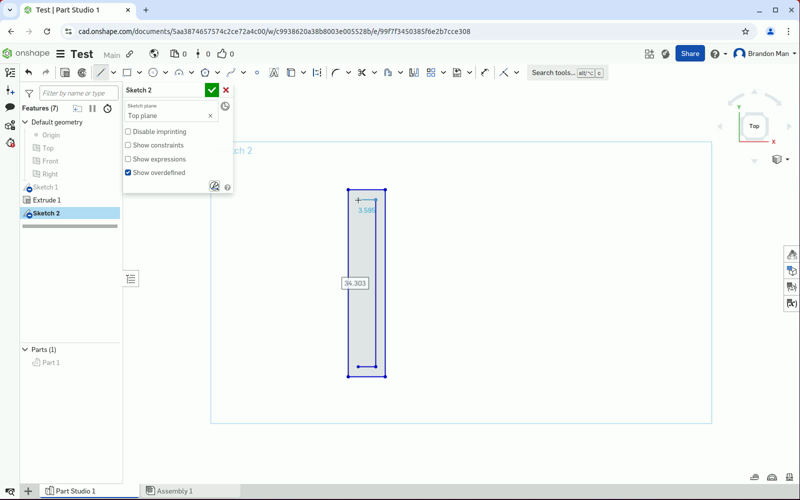
key_up(shift)
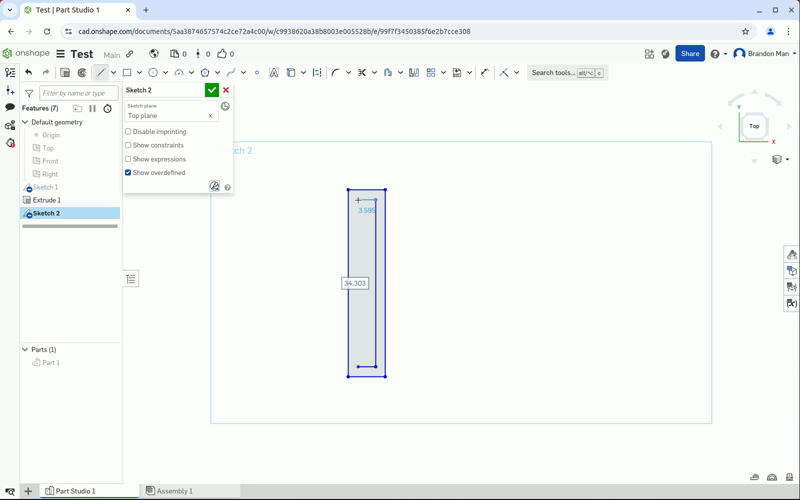
key_down(shift)
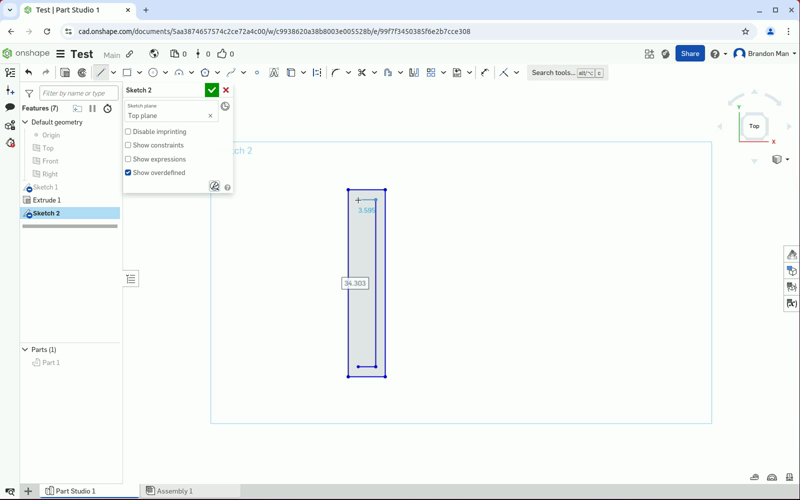
mouse_move(358, 366)
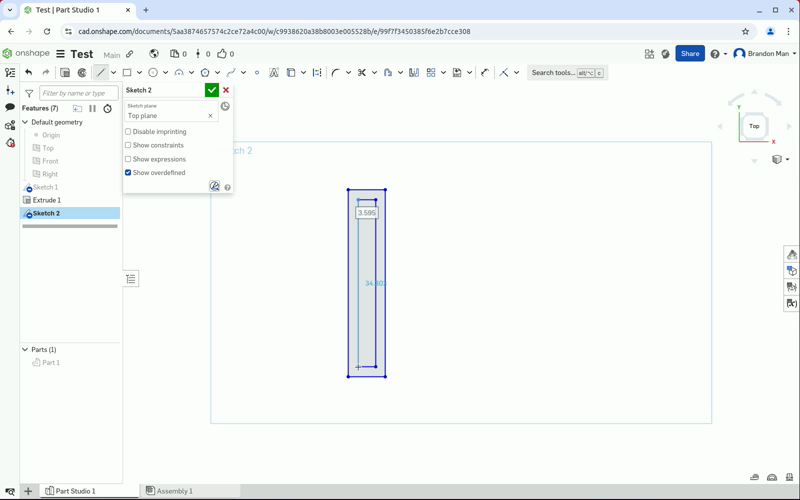
key_up(shift)
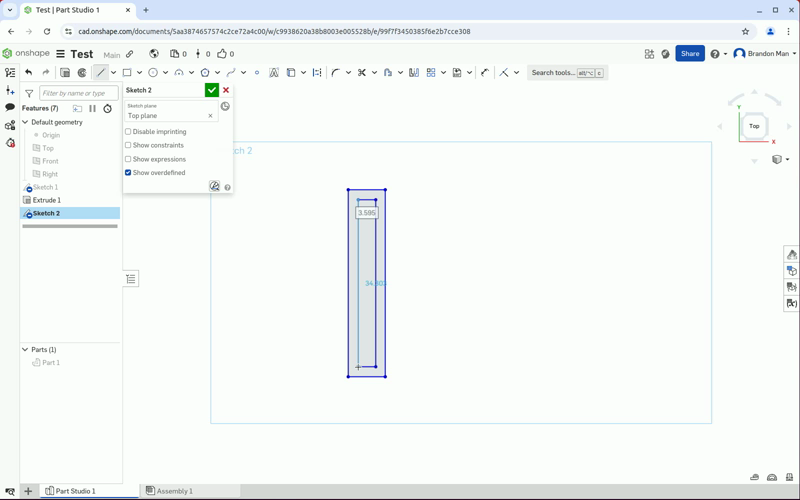
click(358, 366)
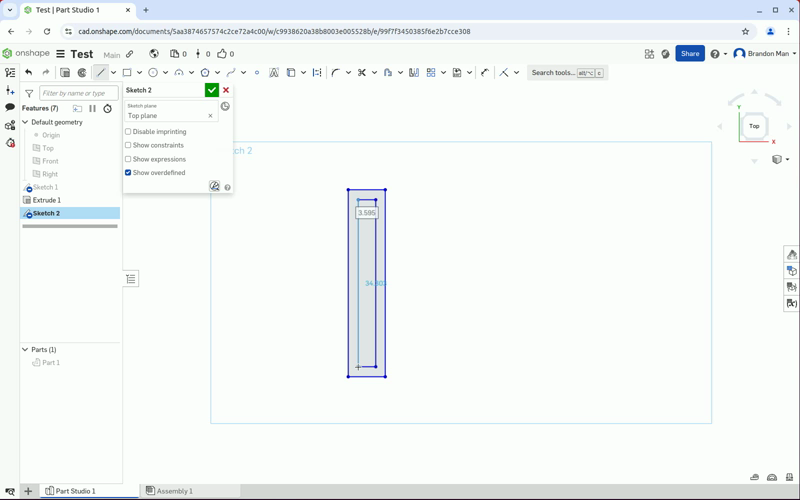
key(esc)
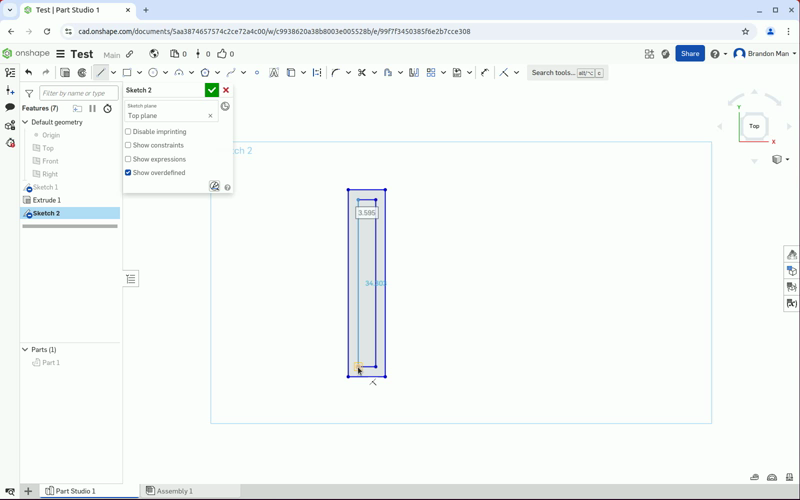
mouse_move(380, 252)
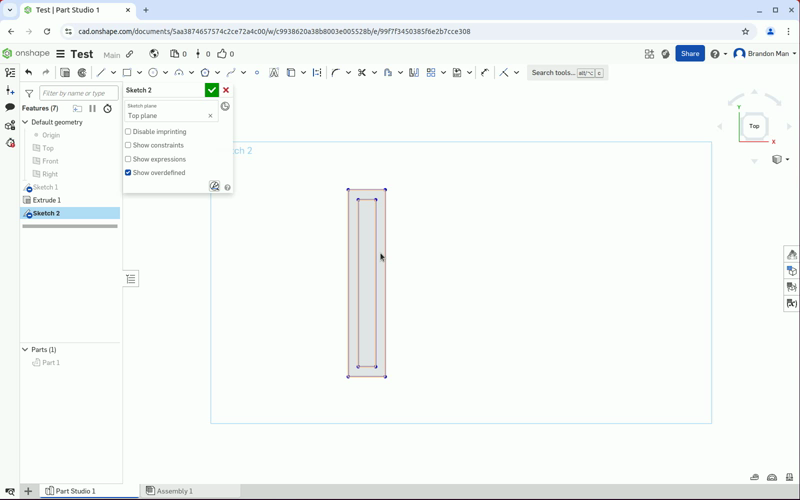
click(380, 252)
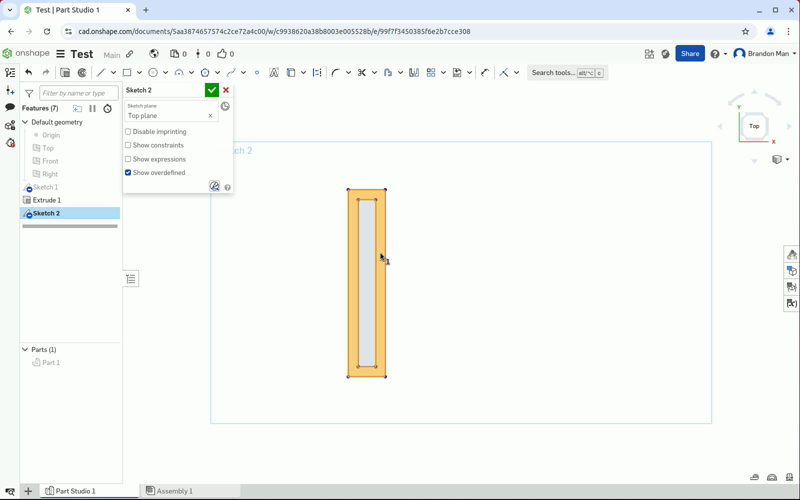
mouse_move(73, 352)
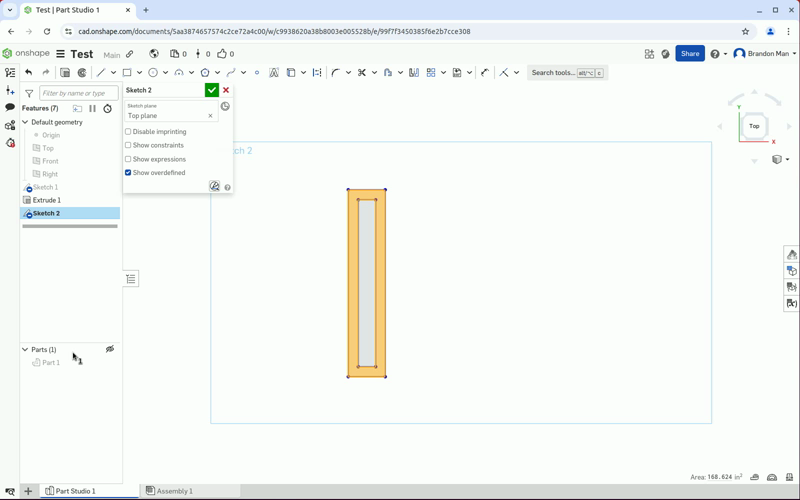
key(shift+y)
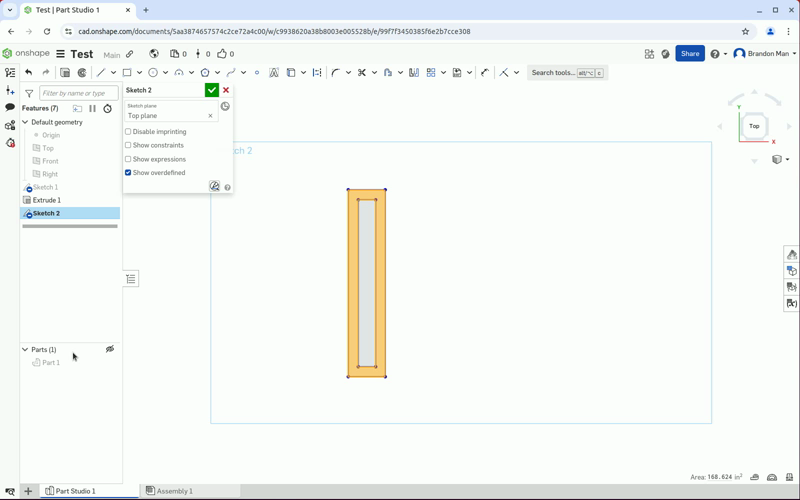
key(shift+e)
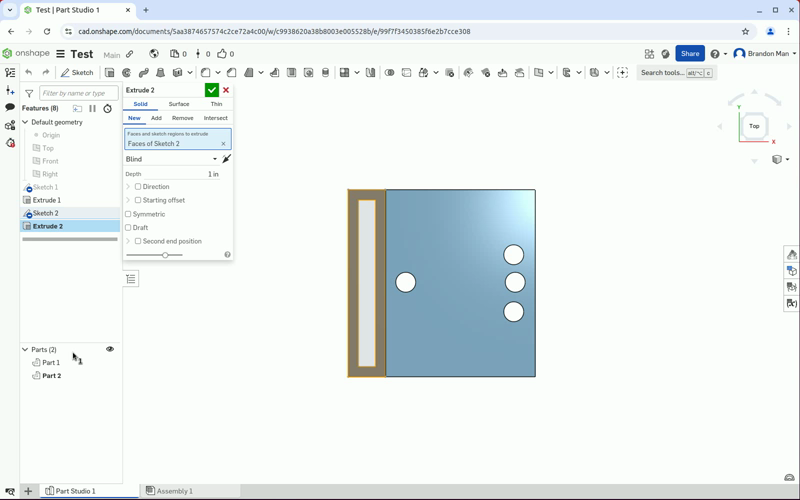
mouse_move(143, 106)
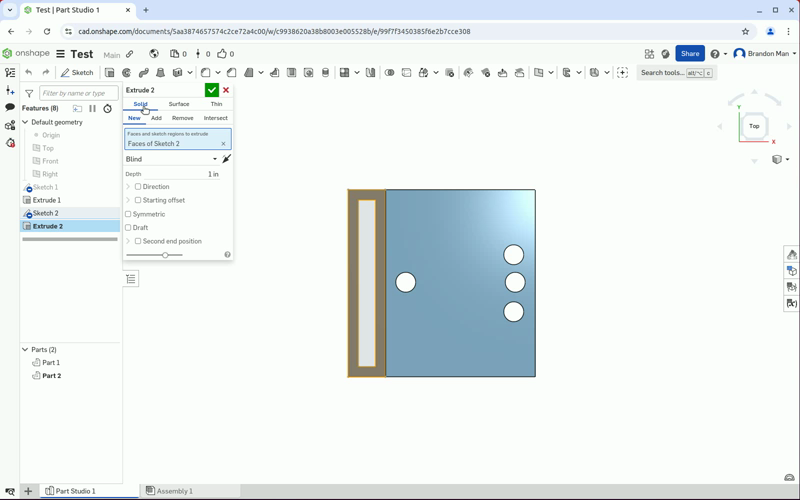
click(143, 106)
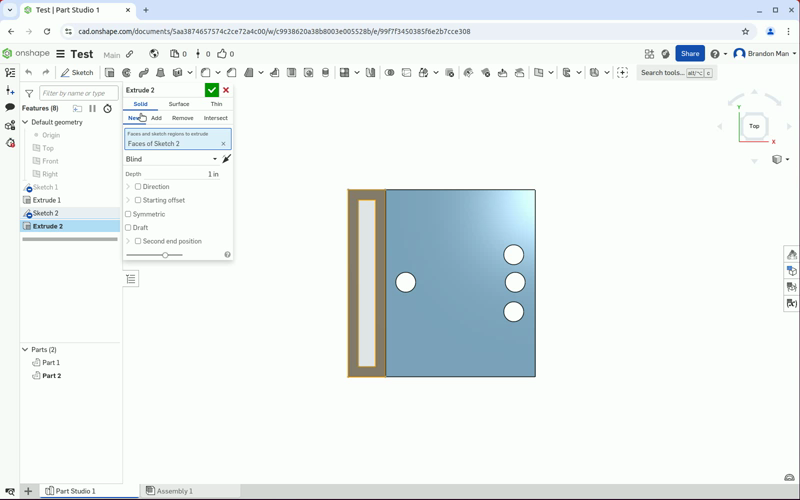
mouse_move(137, 120)
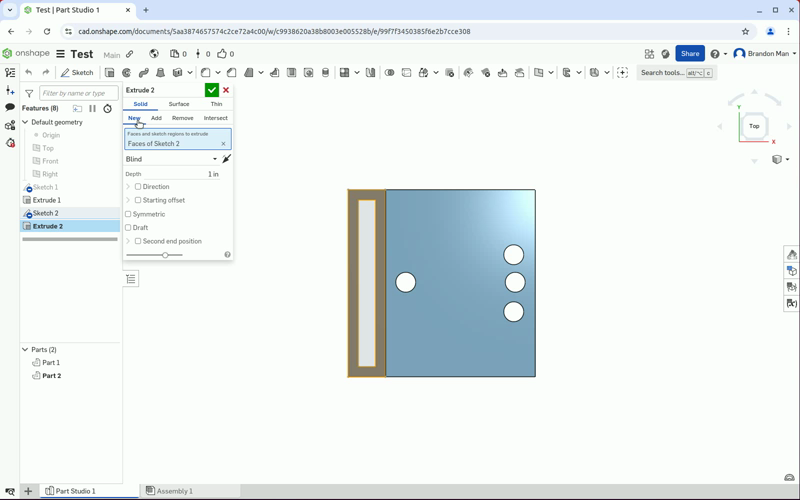
click(137, 120)
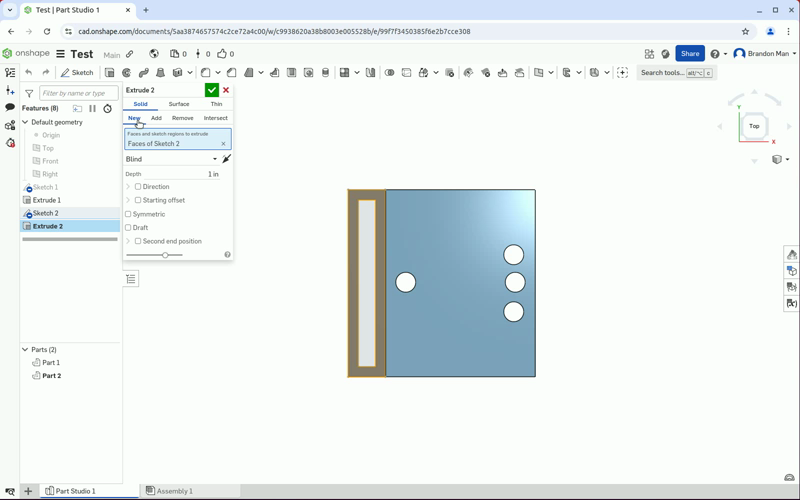
key(tab, 4)
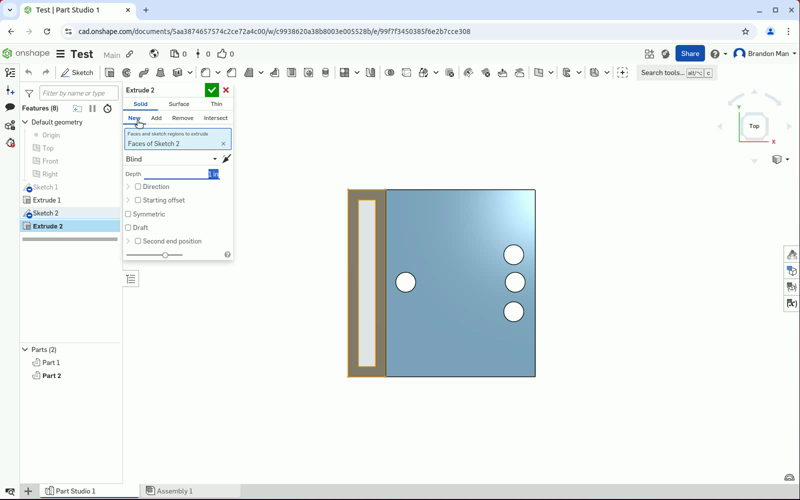
text(3.851)
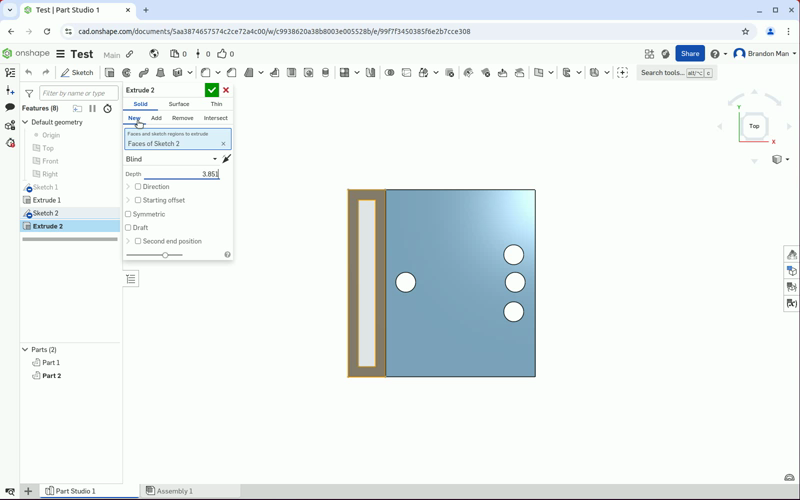
key(enter)
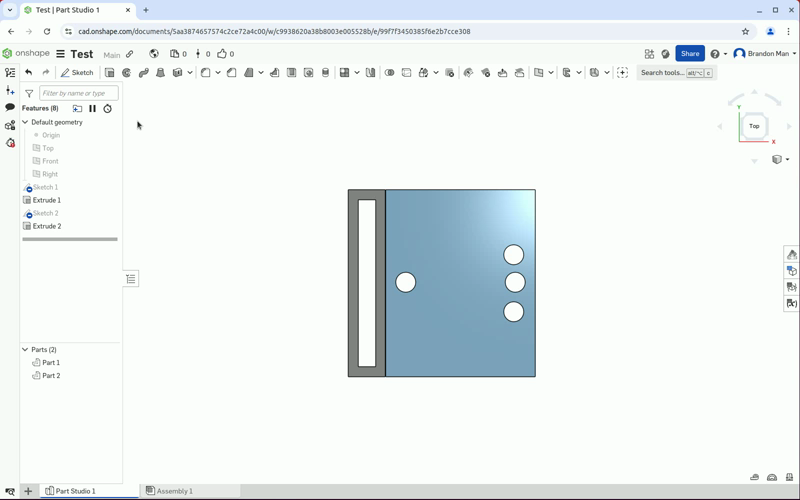
key(shift+h)
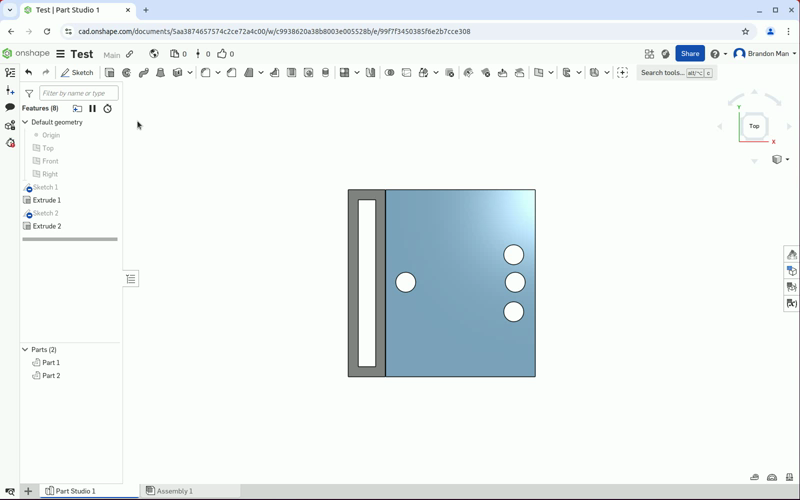
key(shift+h)
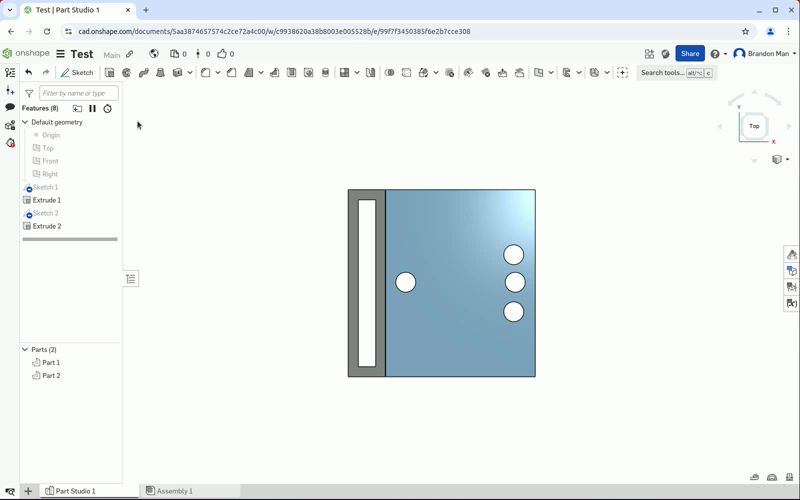
mouse_move(73, 189)
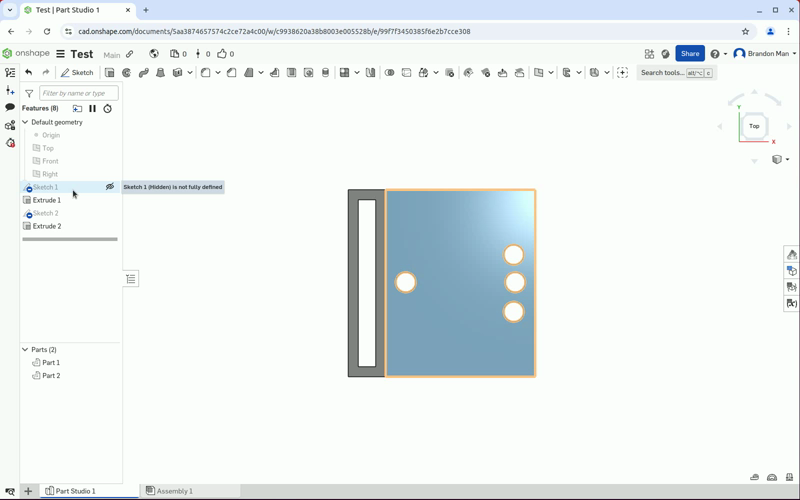
click(73, 189)
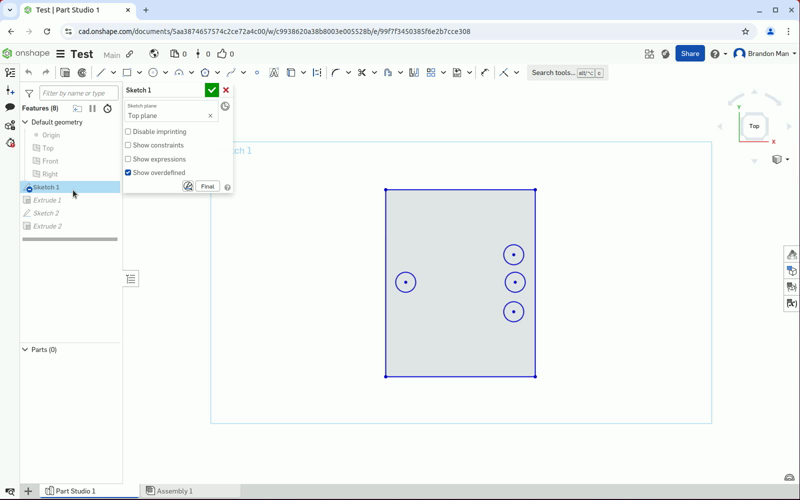
mouse_move(229, 92)
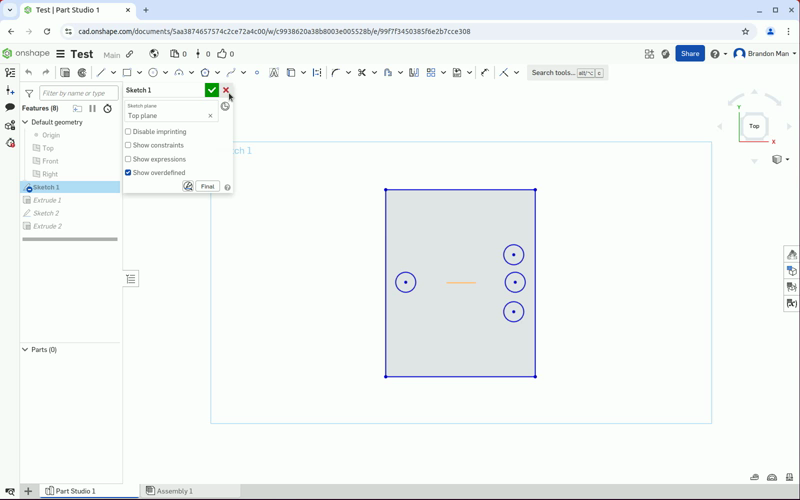
click(229, 92)
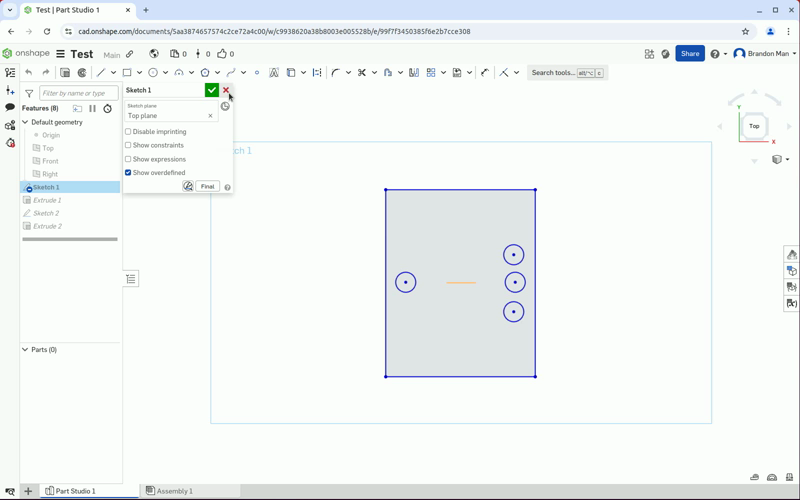
key(shift+s)
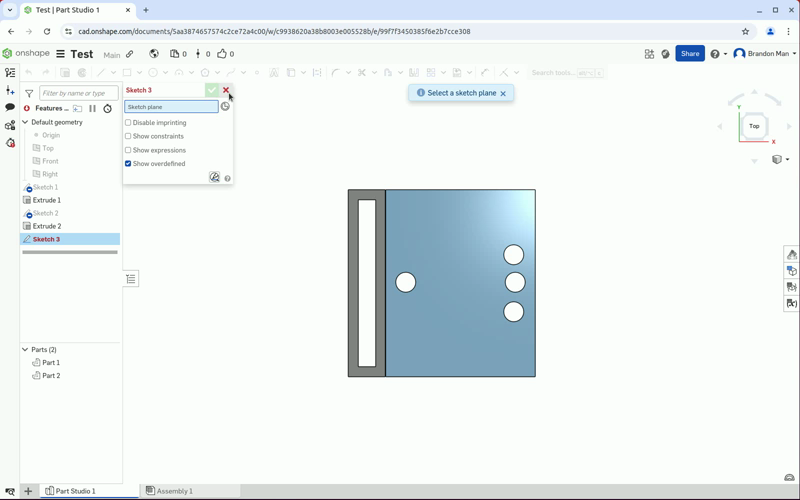
mouse_move(73, 150)
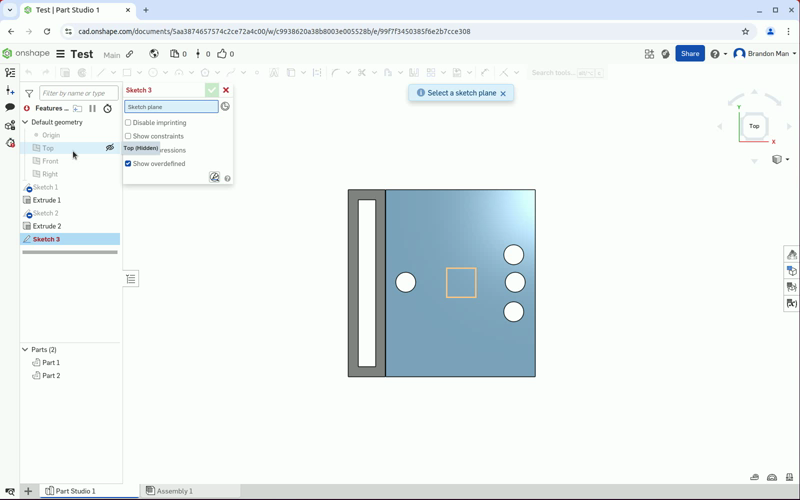
click(73, 150)
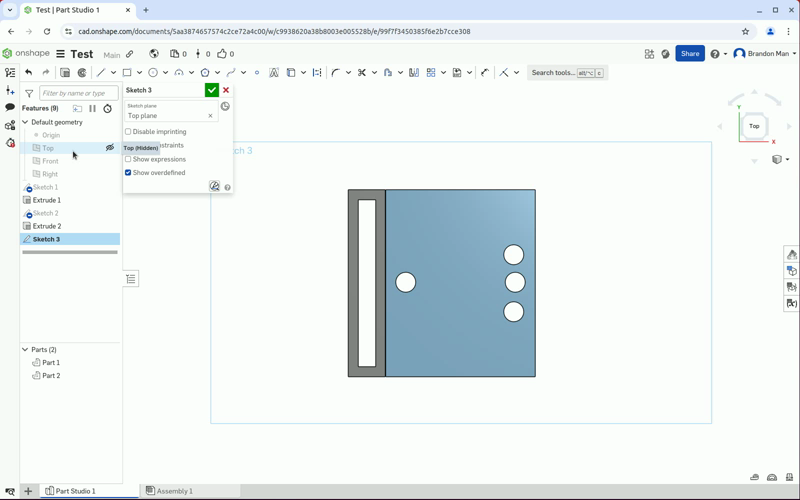
mouse_move(73, 352)
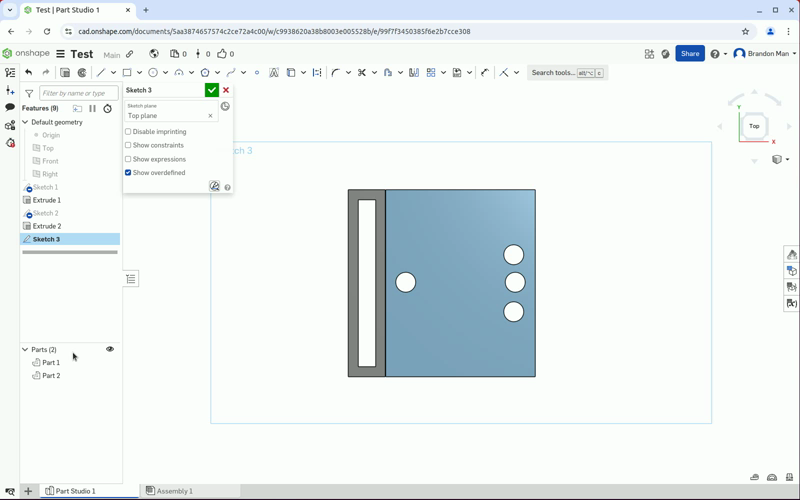
key(y)
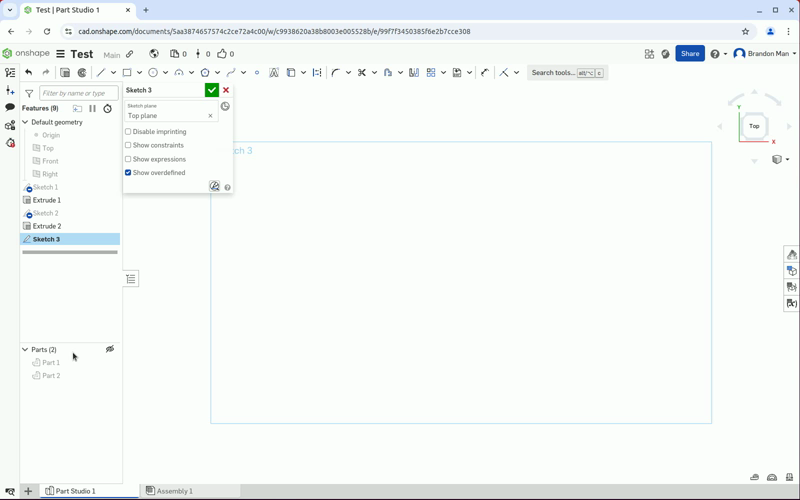
key(l)
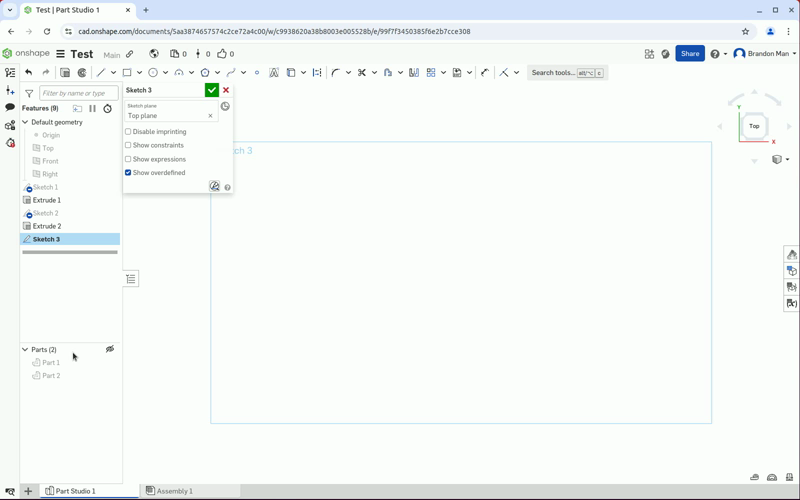
key_down(shift)
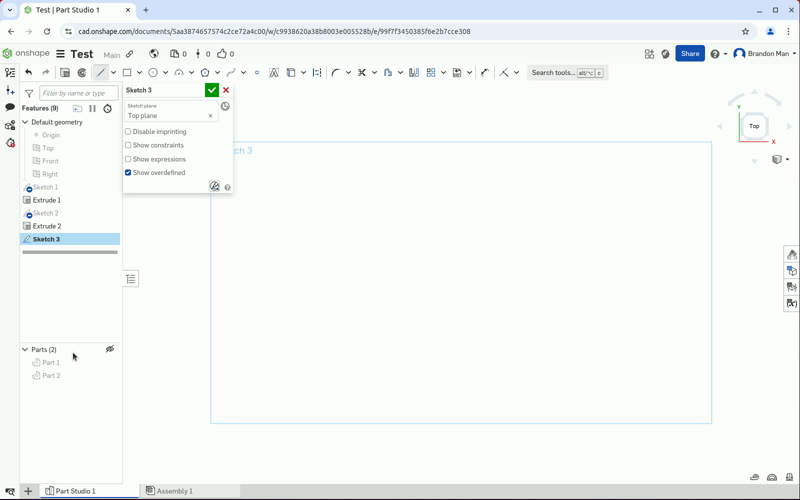
mouse_move(535, 376)
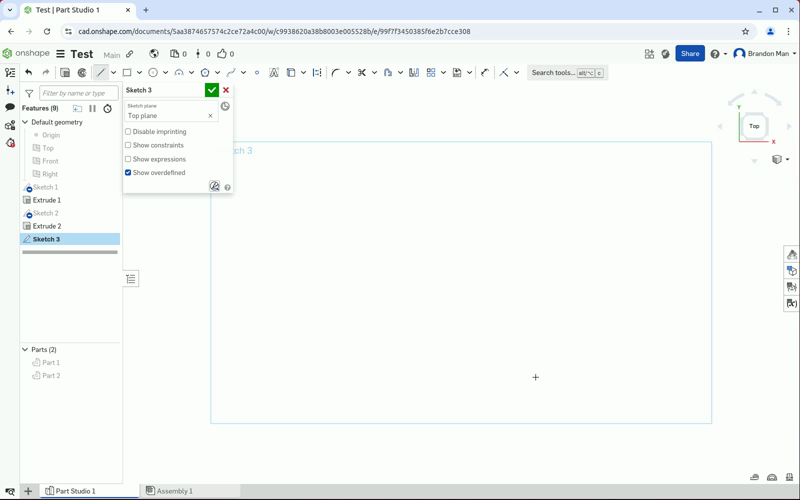
click(535, 376)
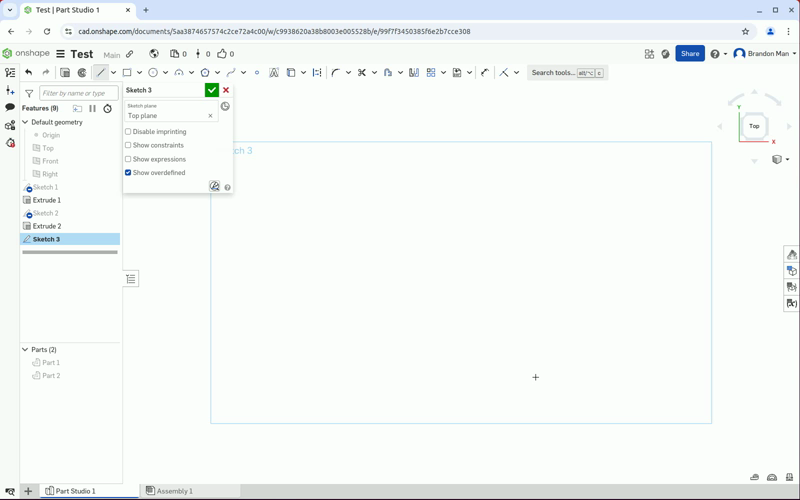
key_up(shift)
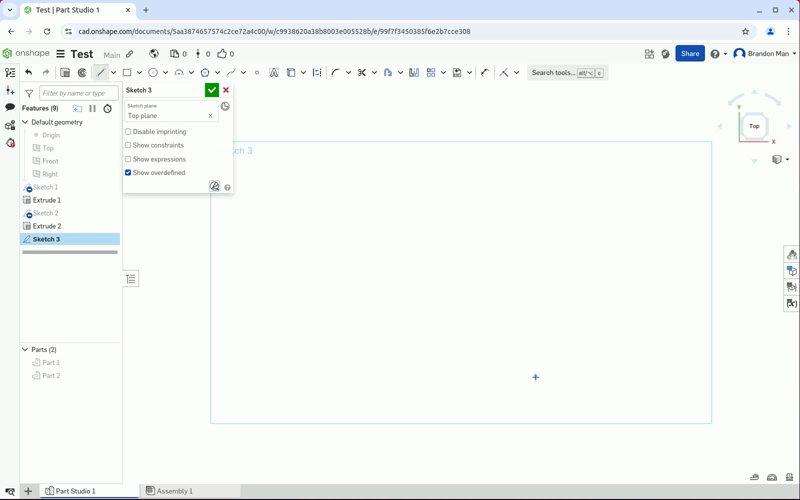
key_down(shift)
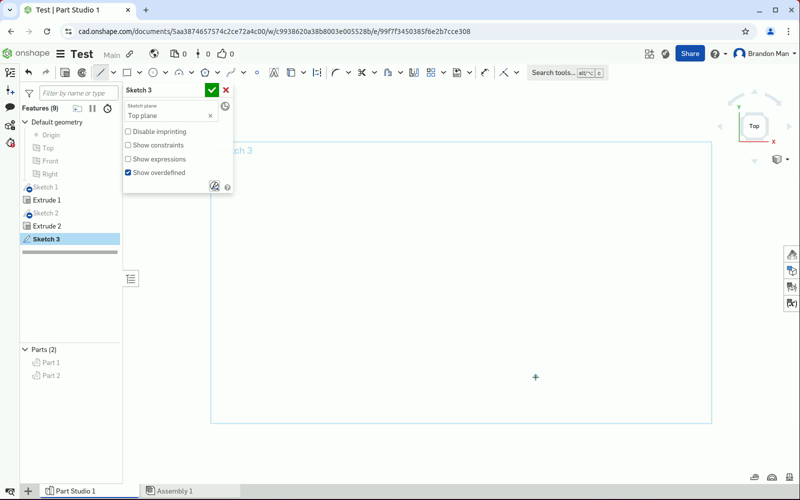
mouse_move(565, 376)
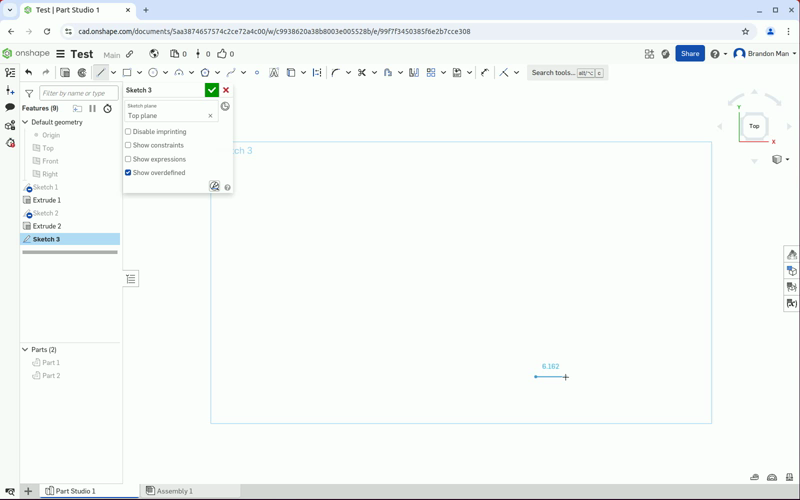
mouse_move(573, 376)
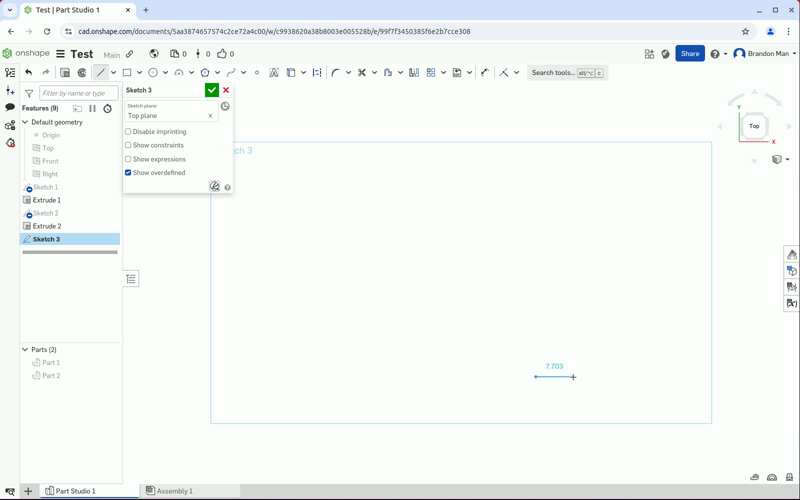
click(573, 376)
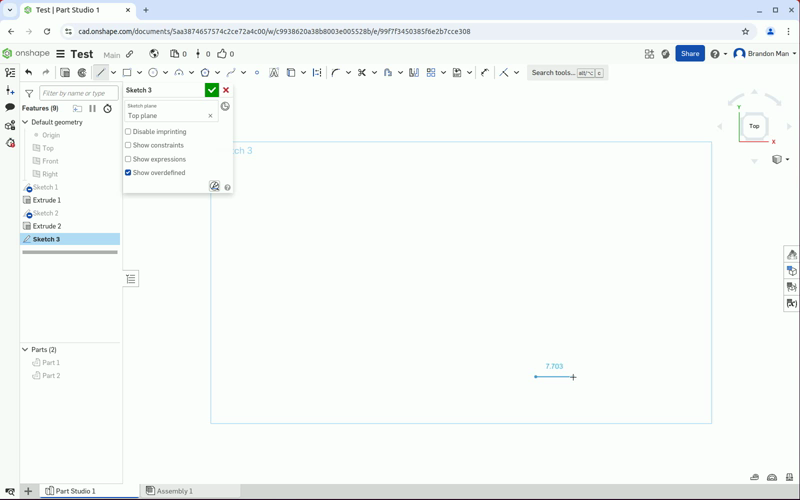
key_up(shift)
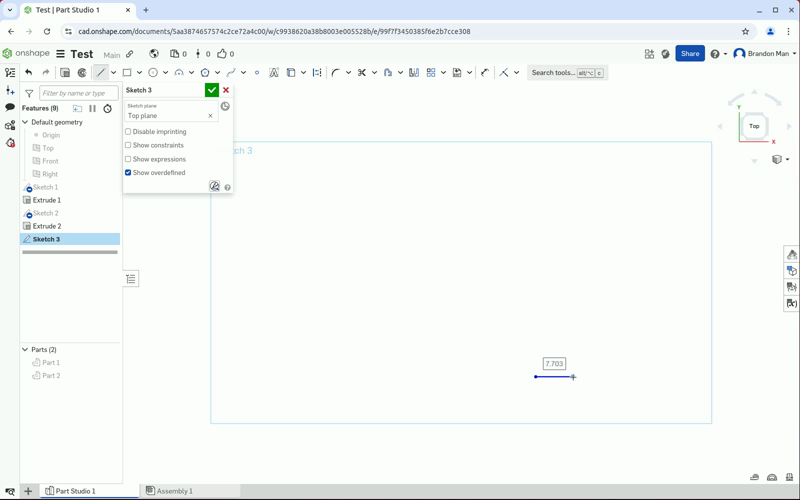
key_down(shift)
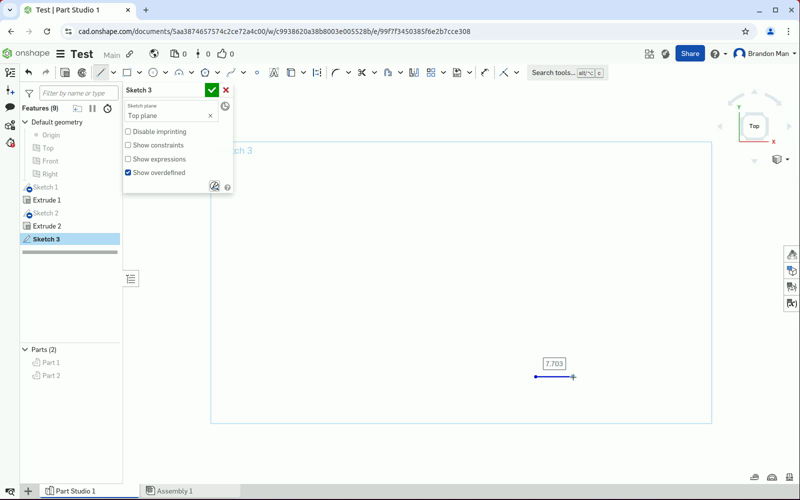
mouse_move(573, 189)
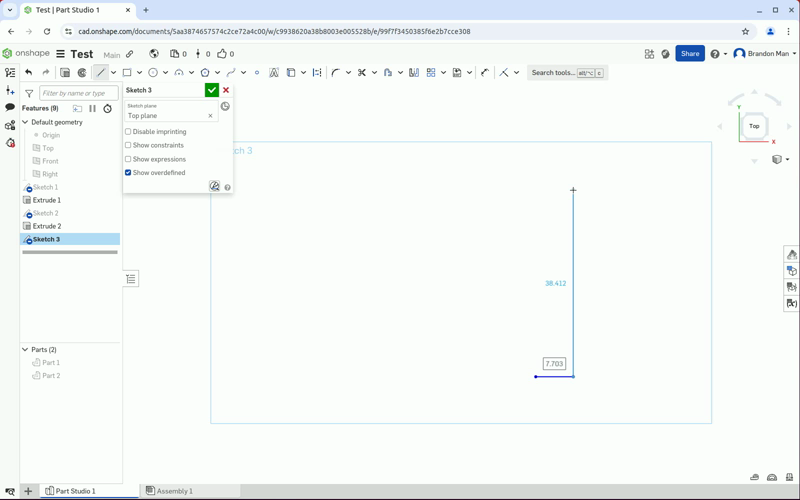
click(573, 189)
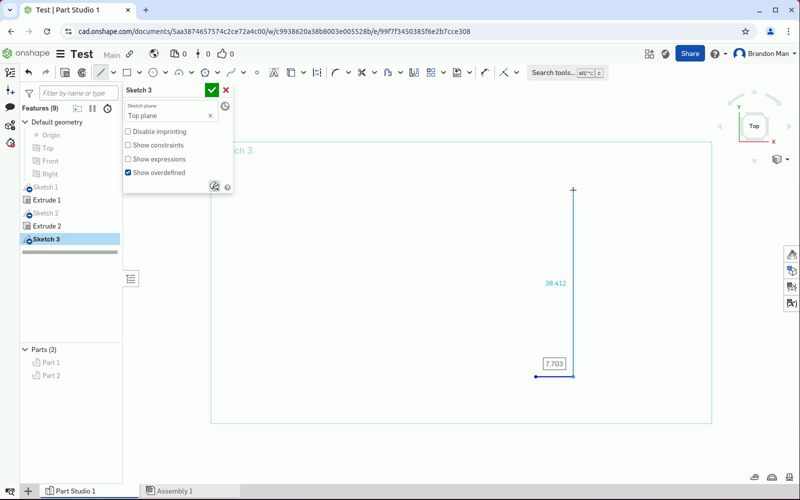
key_up(shift)
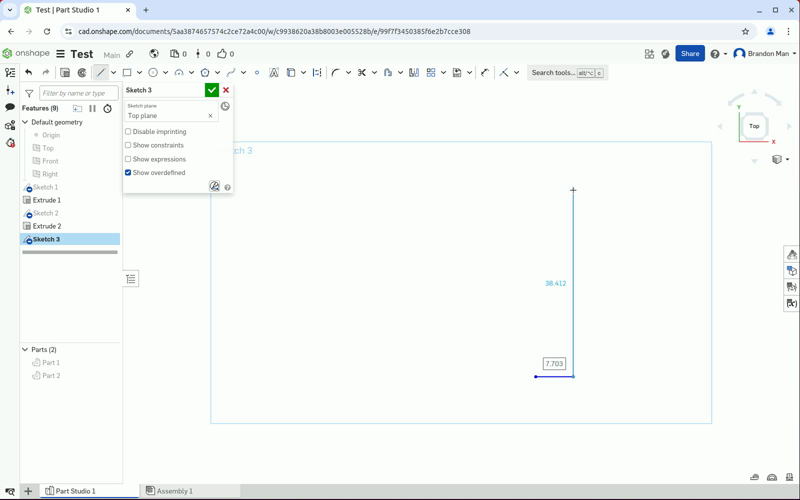
key_down(shift)
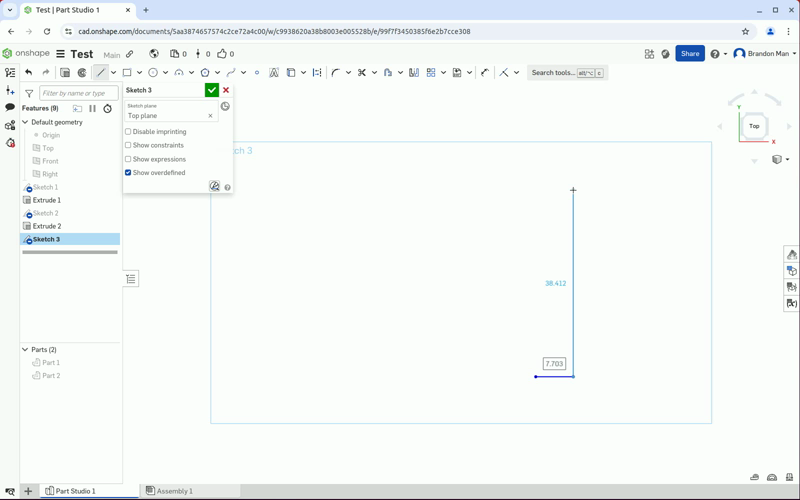
mouse_move(589, 189)
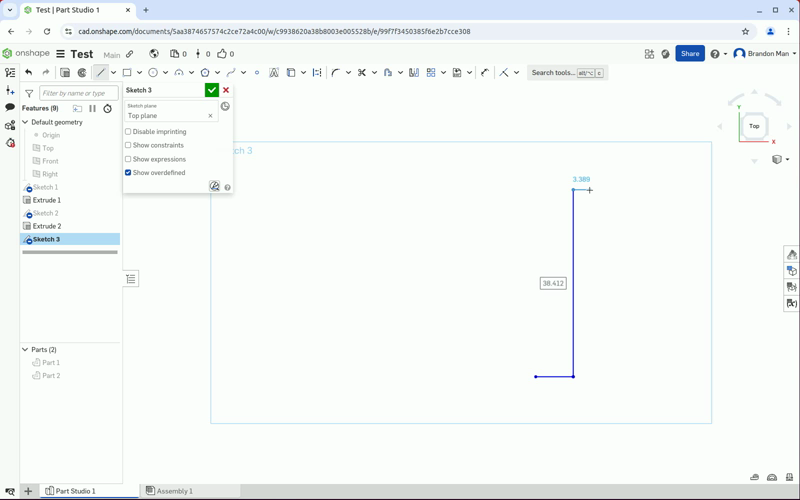
mouse_move(535, 189)
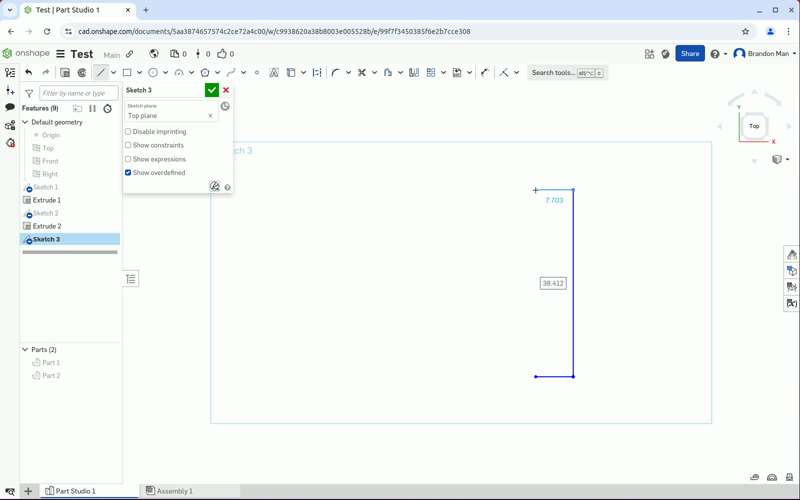
click(535, 189)
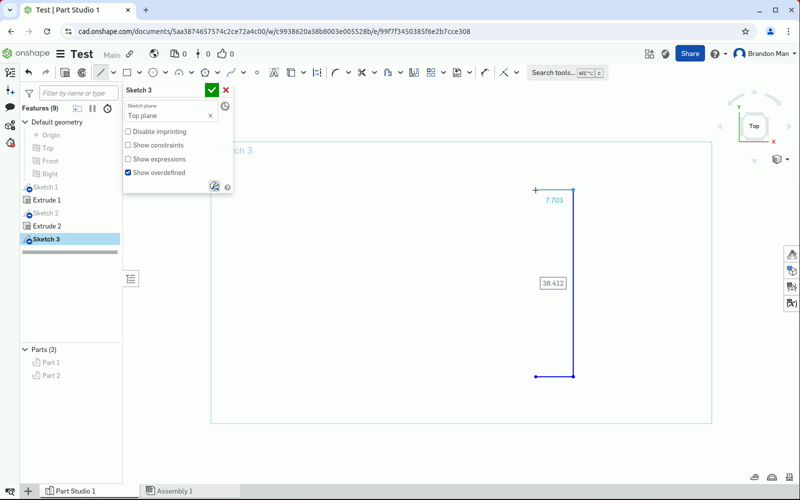
key_up(shift)
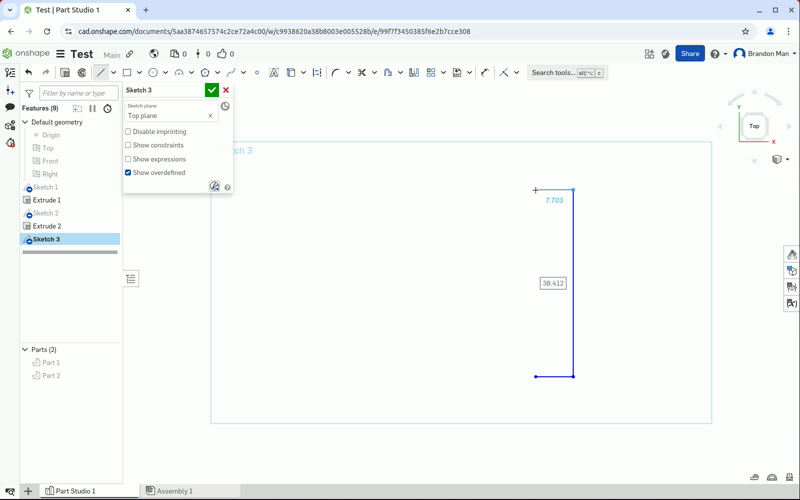
key_down(shift)
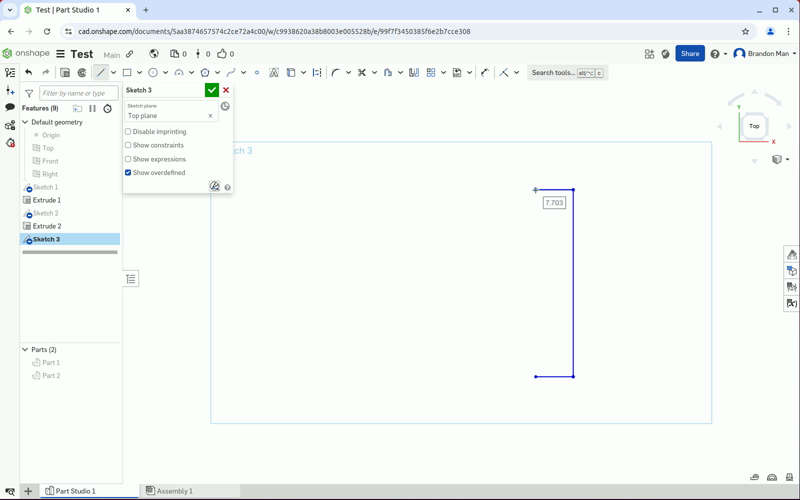
mouse_move(535, 376)
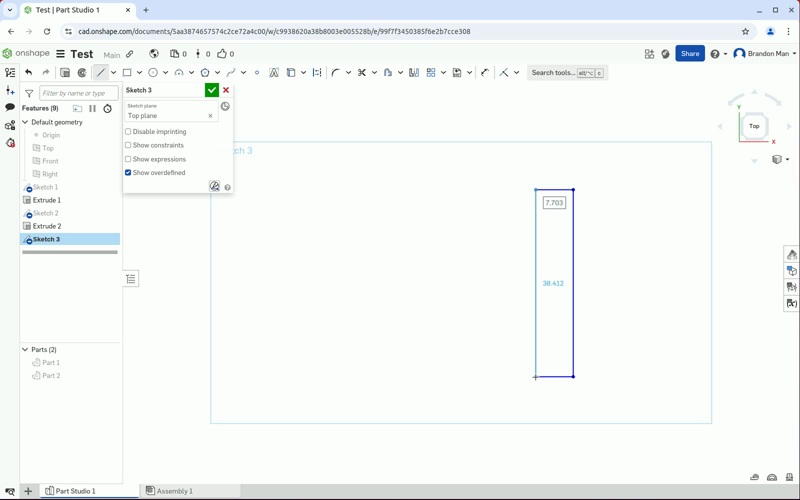
key_up(shift)
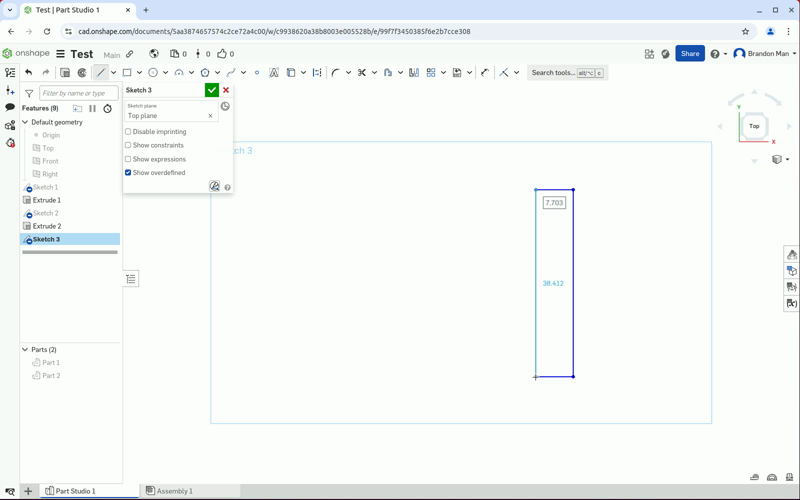
click(535, 376)
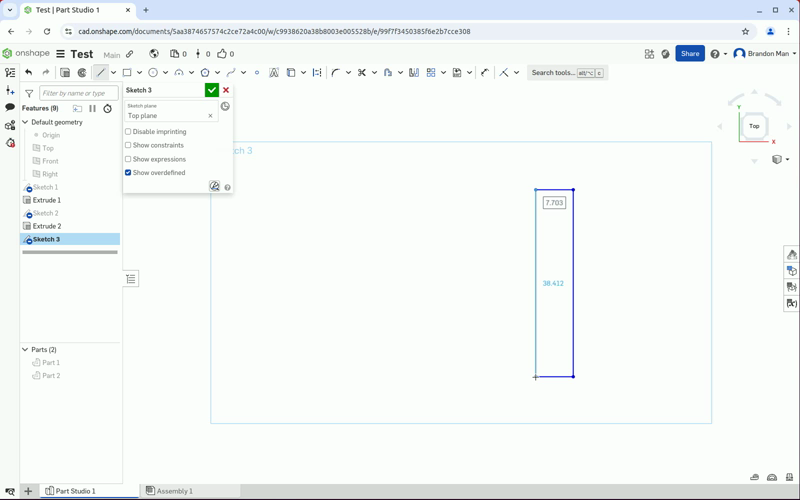
key(esc)
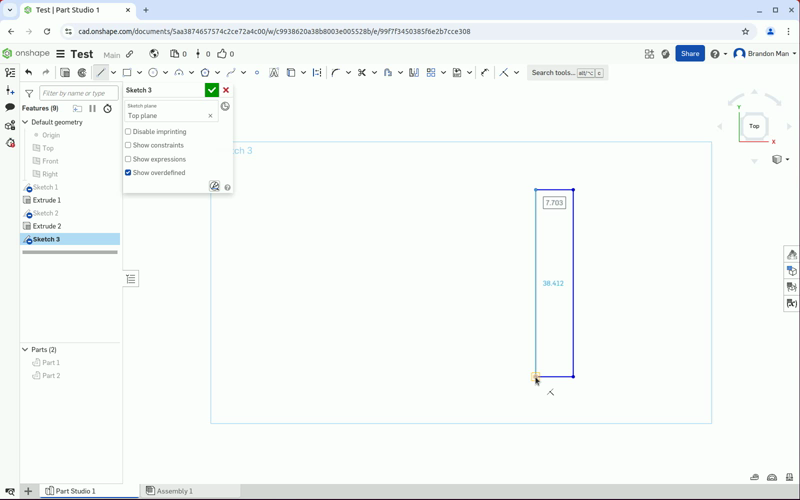
key(l)
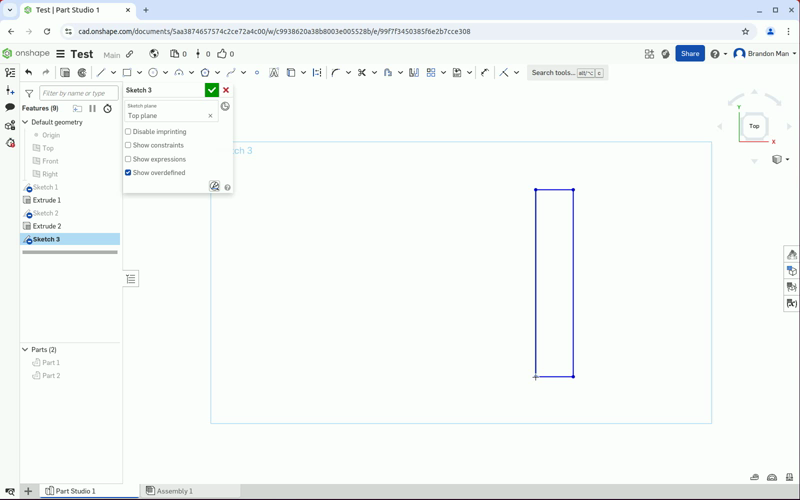
key_down(shift)
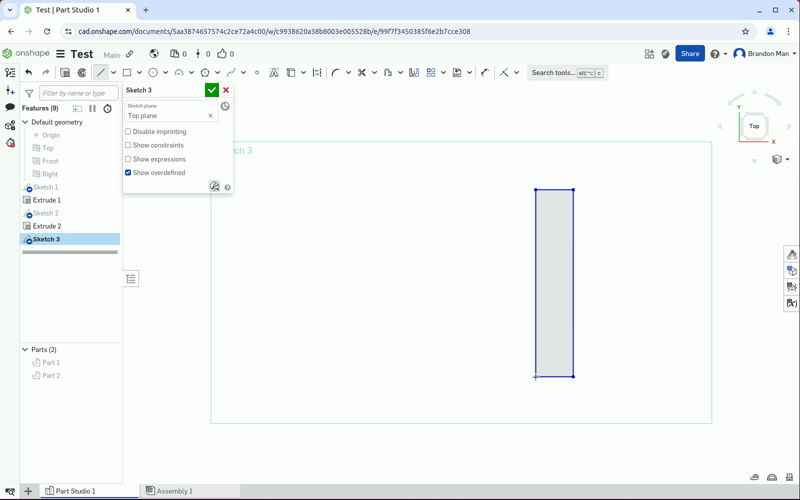
mouse_move(545, 366)
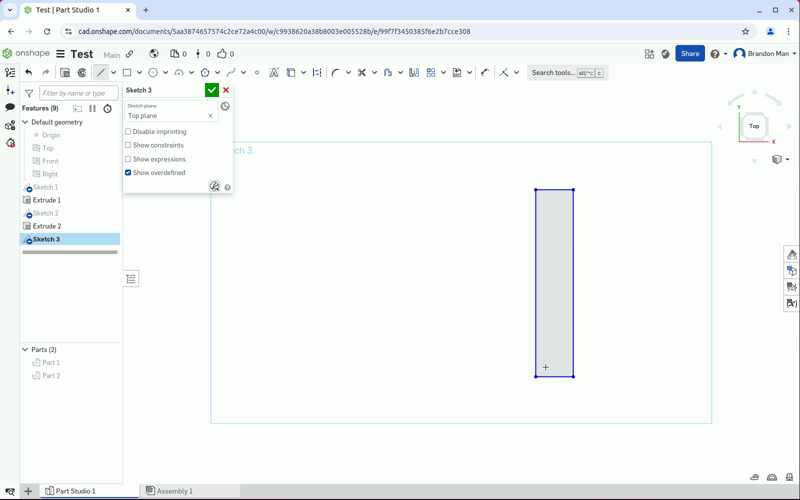
click(545, 366)
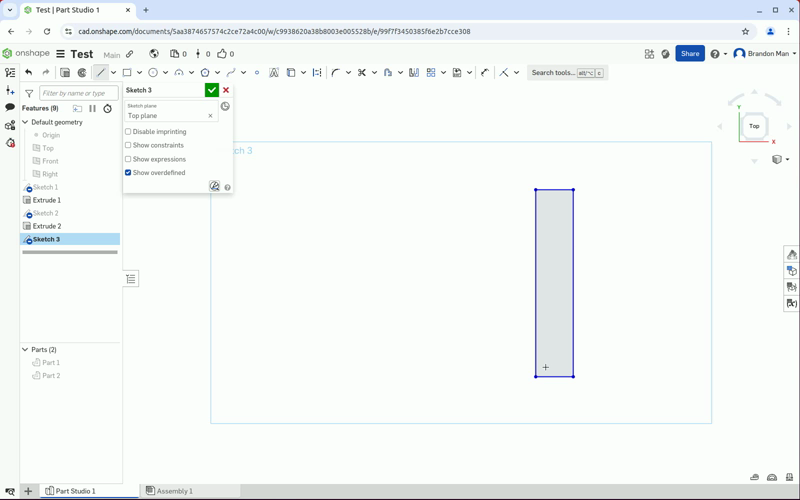
key_up(shift)
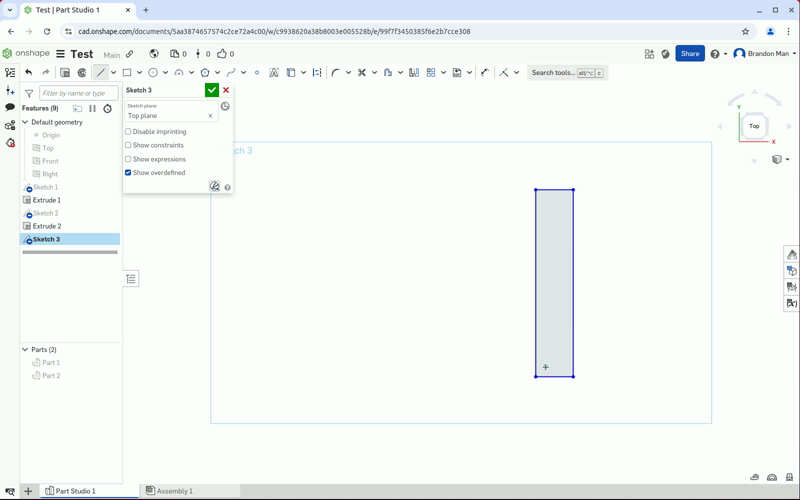
key_down(shift)
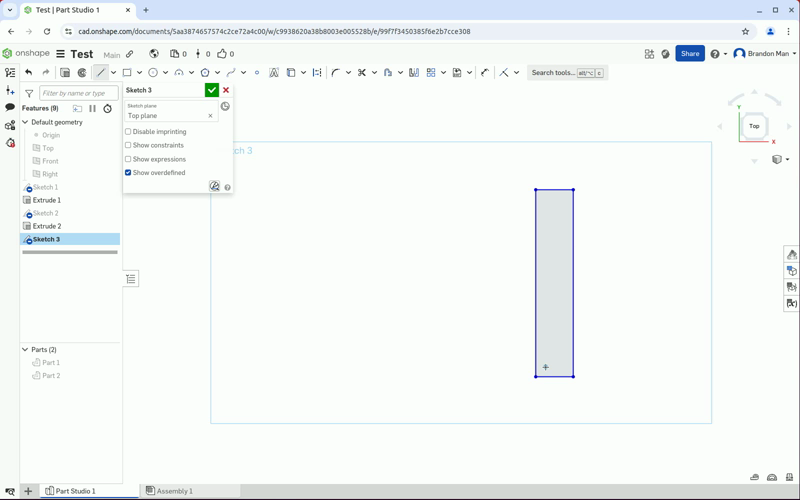
mouse_move(575, 366)
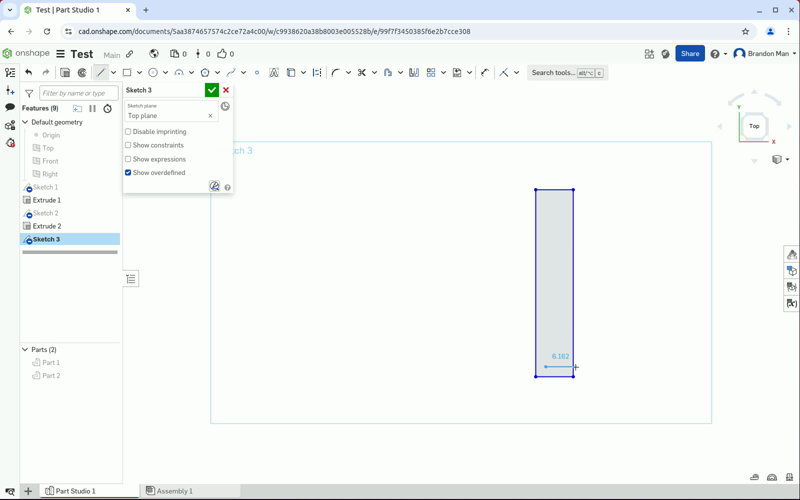
mouse_move(563, 366)
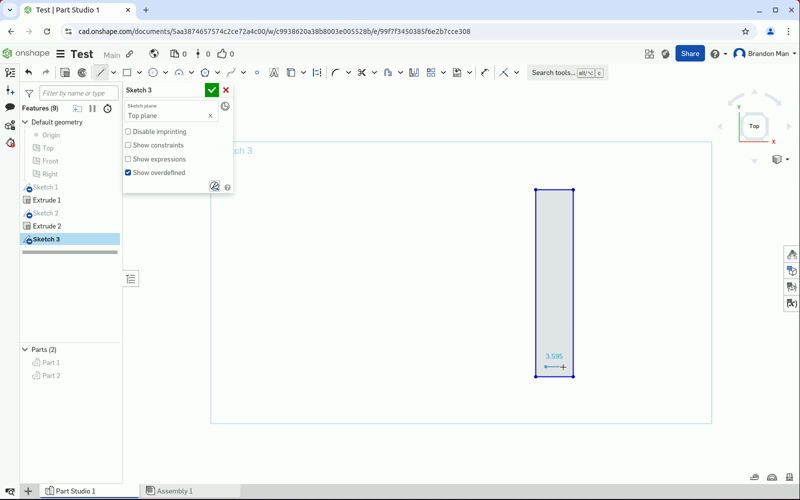
click(563, 366)
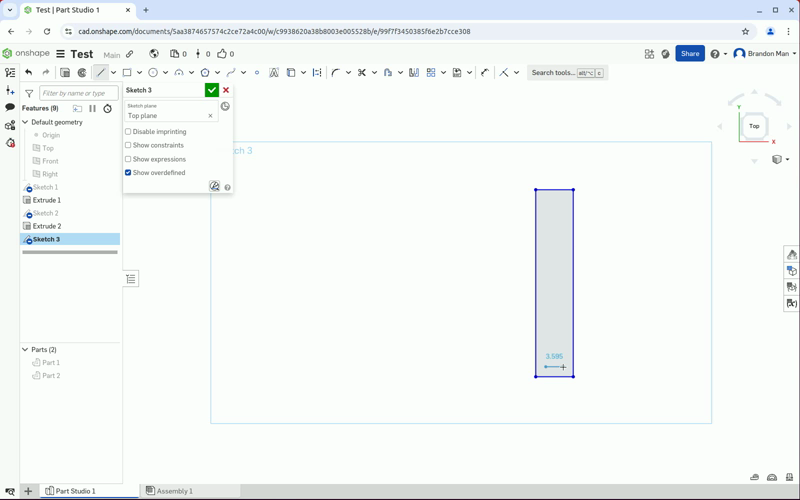
key_up(shift)
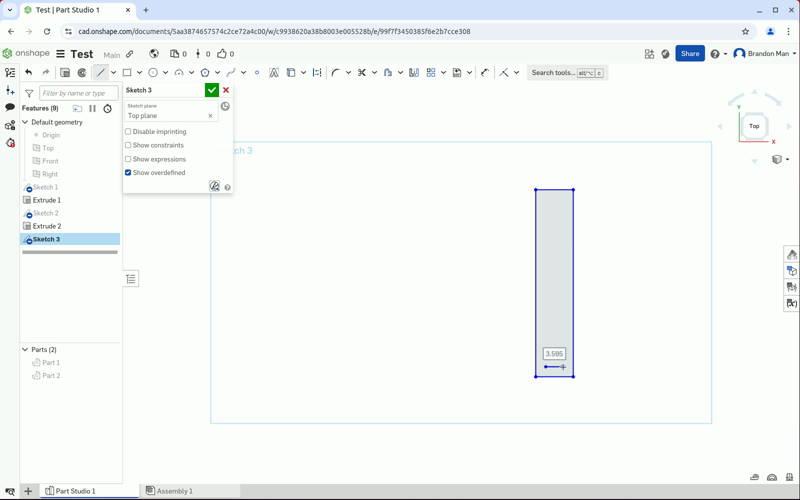
key_down(shift)
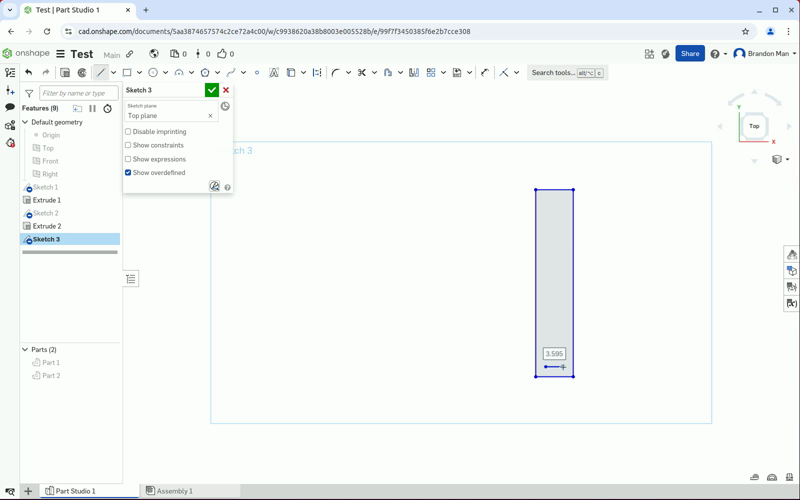
mouse_move(563, 199)
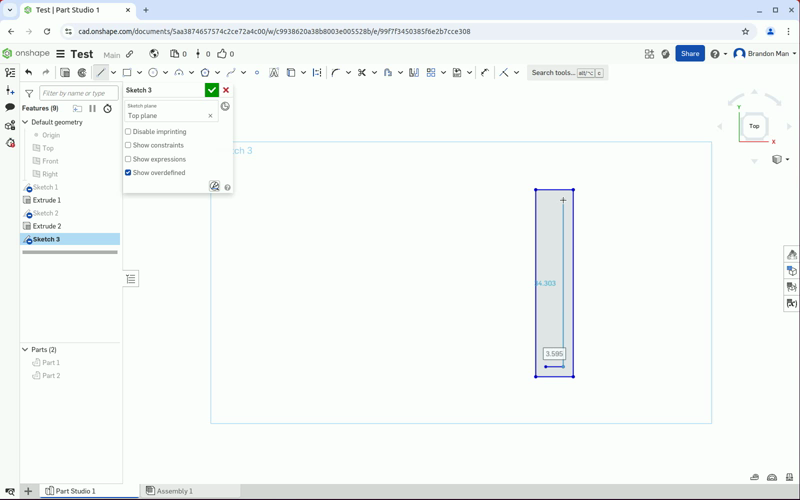
click(563, 199)
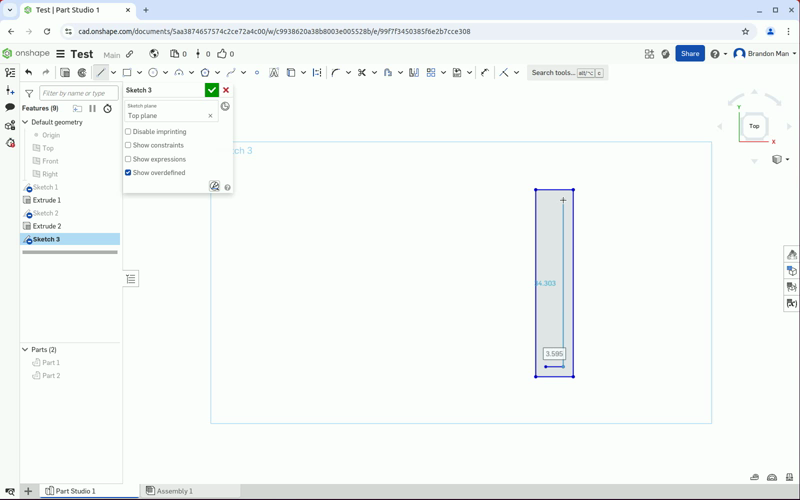
key_up(shift)
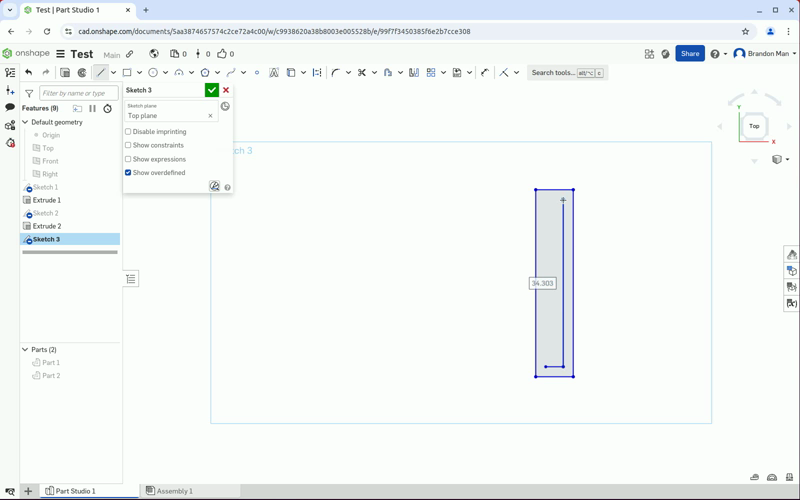
key_down(shift)
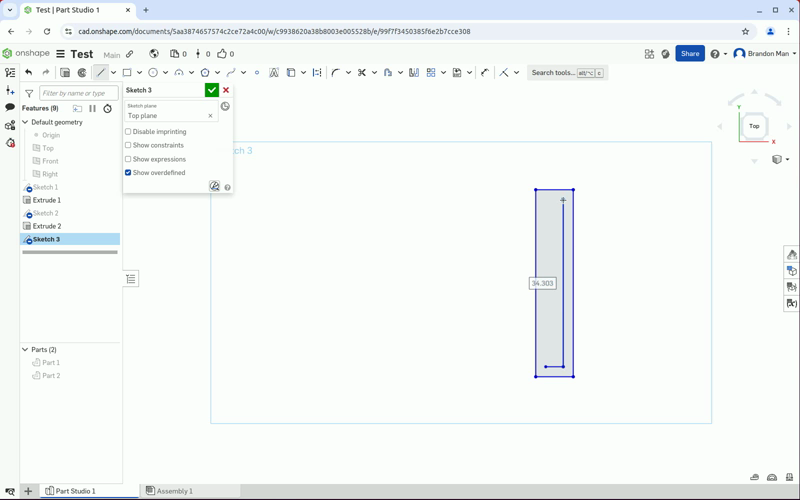
mouse_move(589, 199)
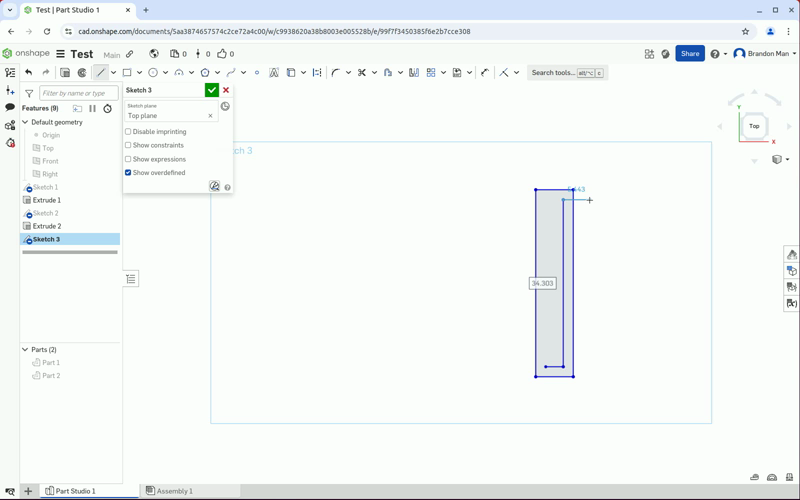
mouse_move(545, 199)
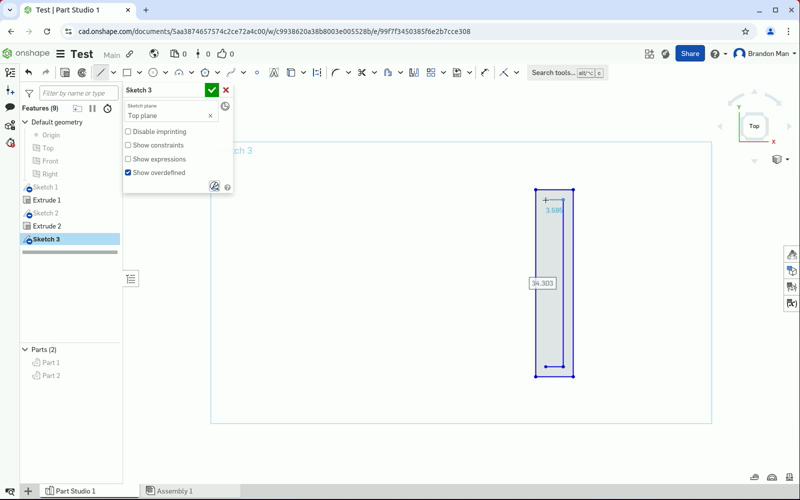
click(545, 199)
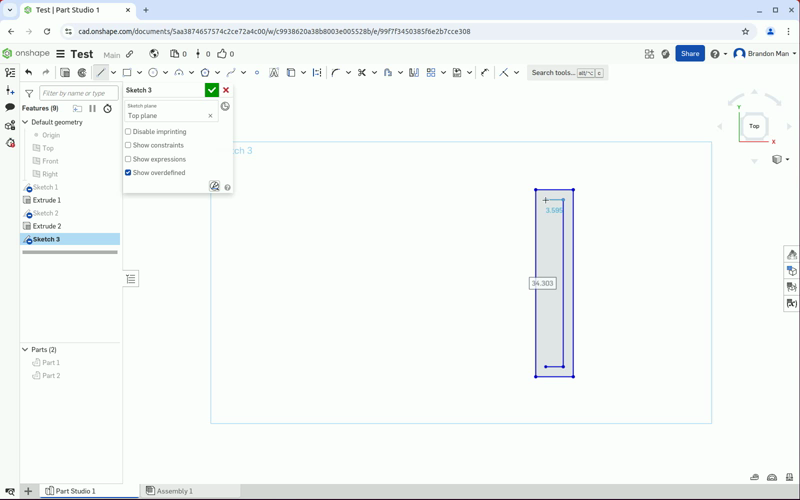
key_up(shift)
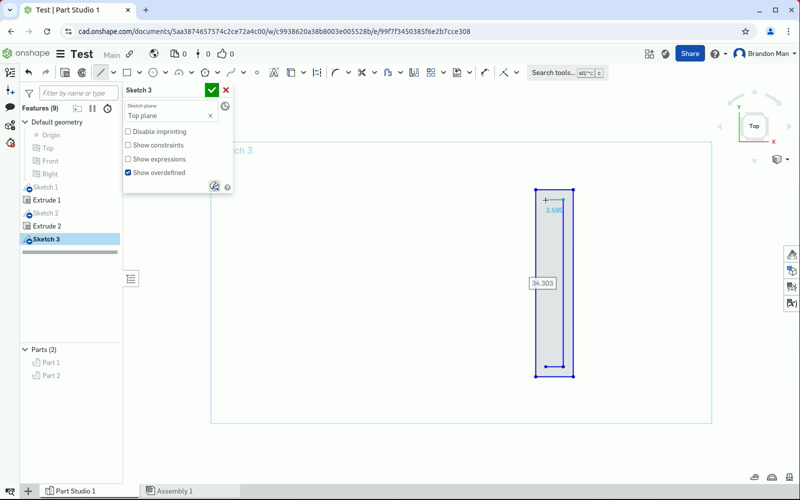
key_down(shift)
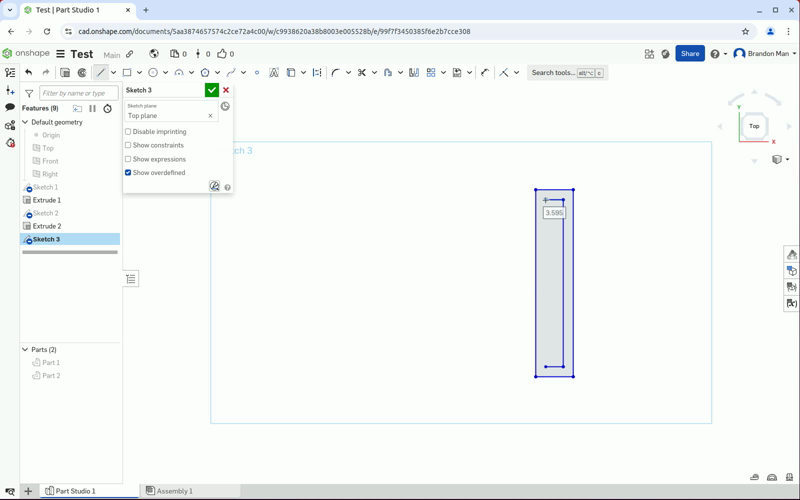
mouse_move(545, 366)
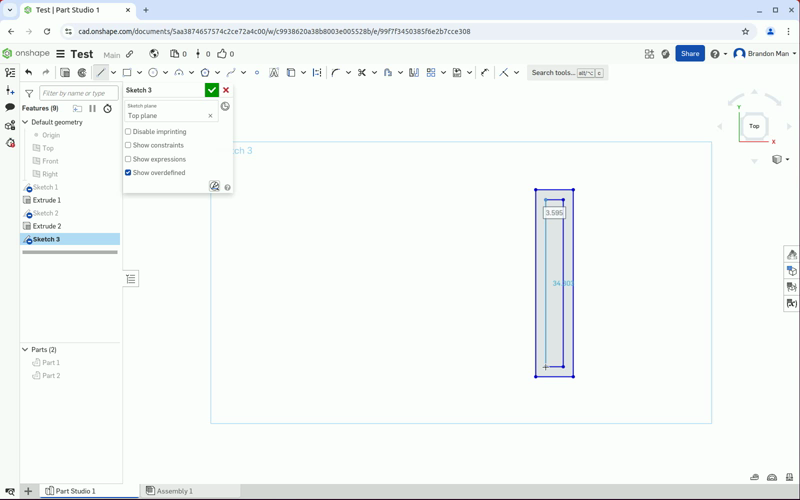
key_up(shift)
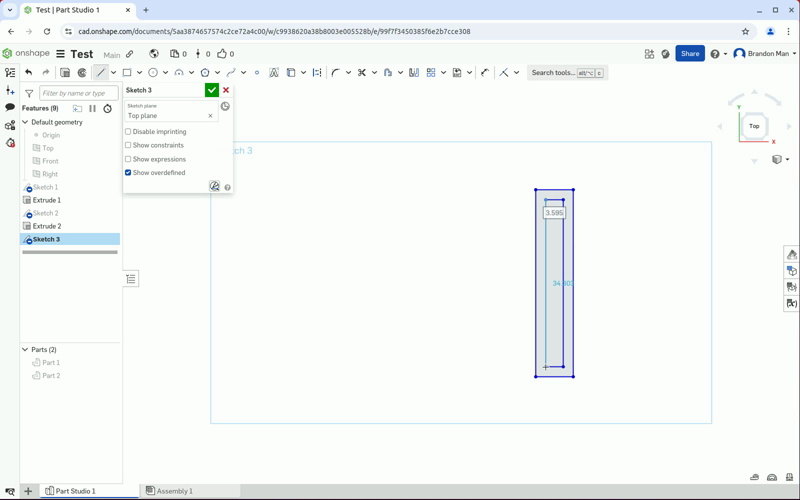
click(545, 366)
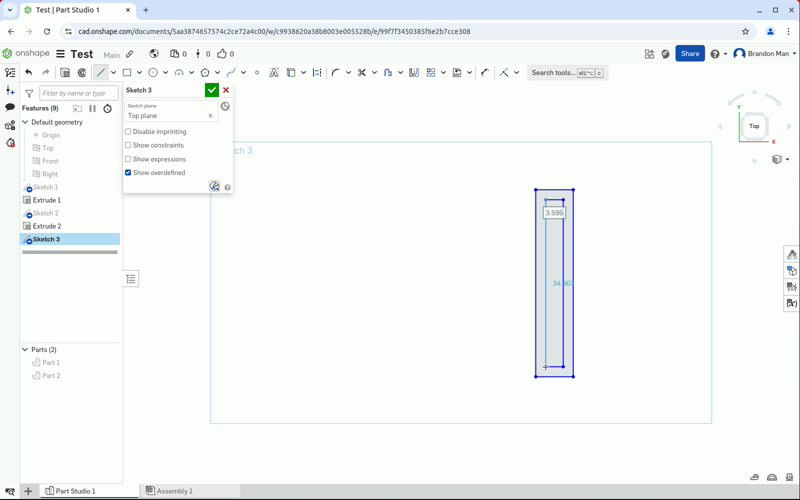
key(esc)
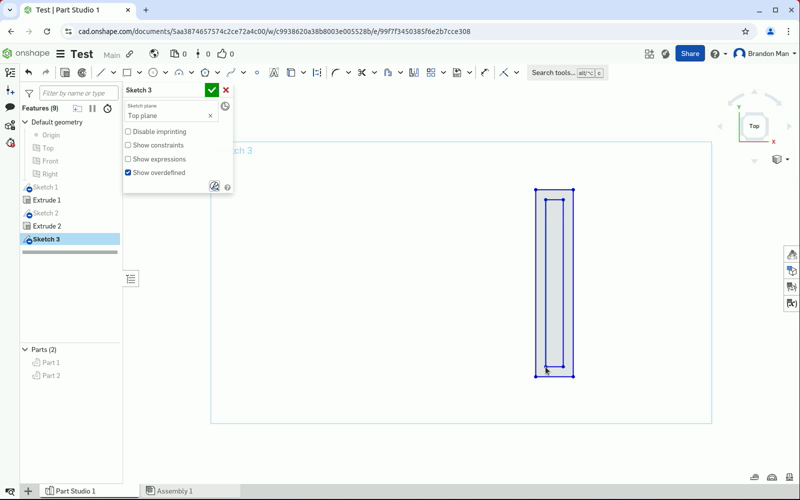
mouse_move(570, 267)
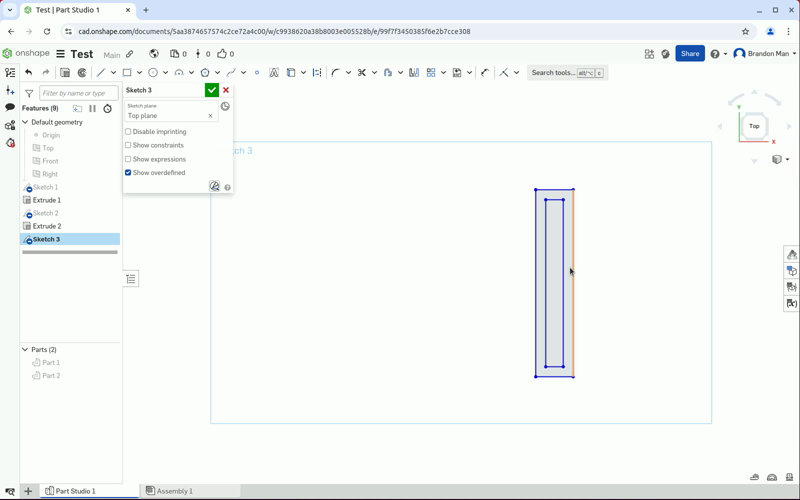
click(570, 267)
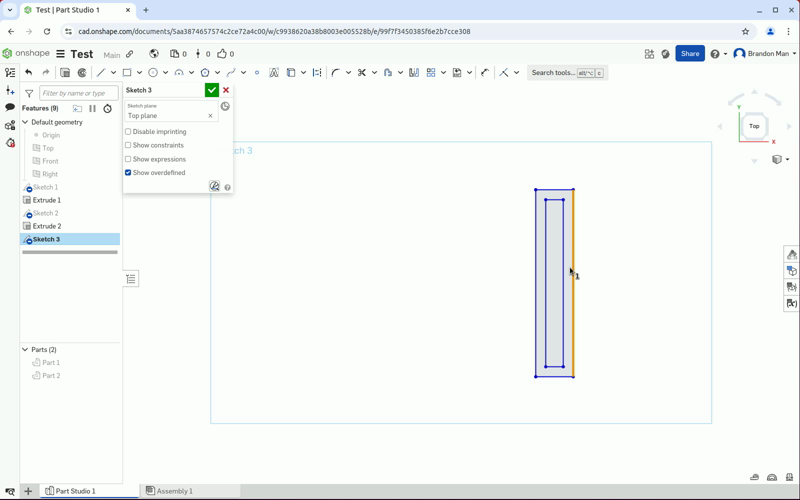
mouse_move(73, 352)
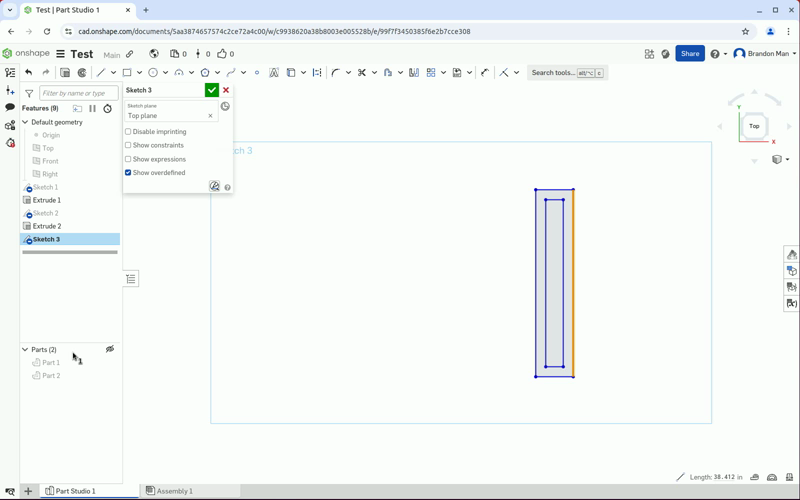
key(shift+y)
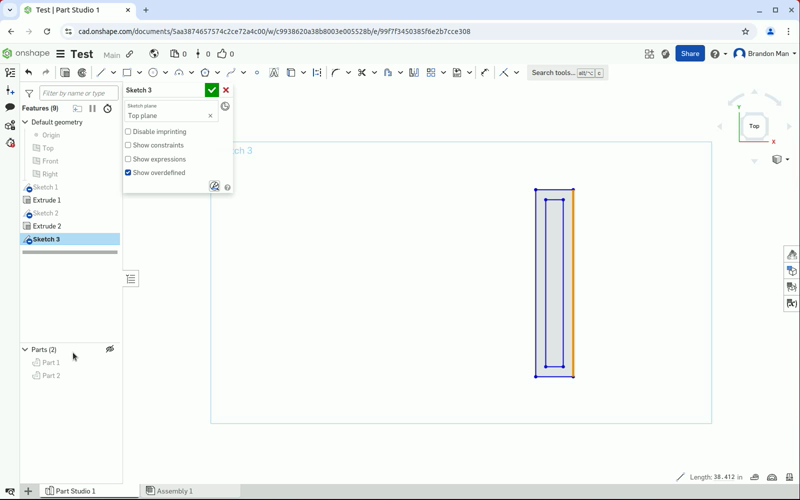
key(shift+e)
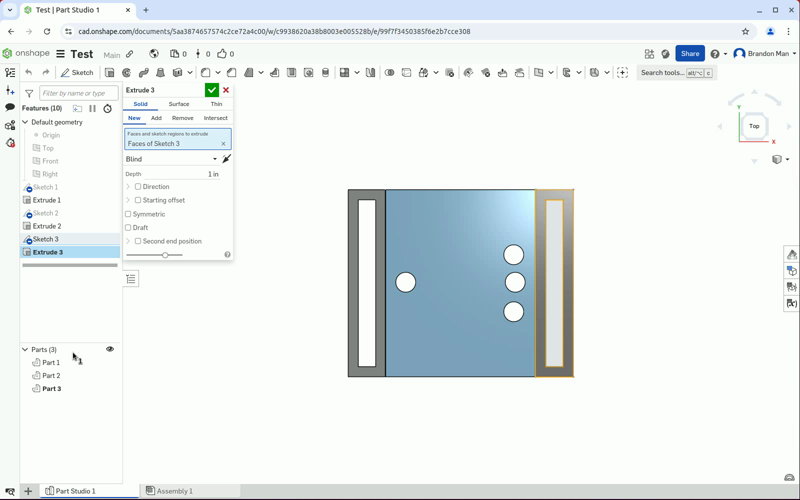
mouse_move(143, 106)
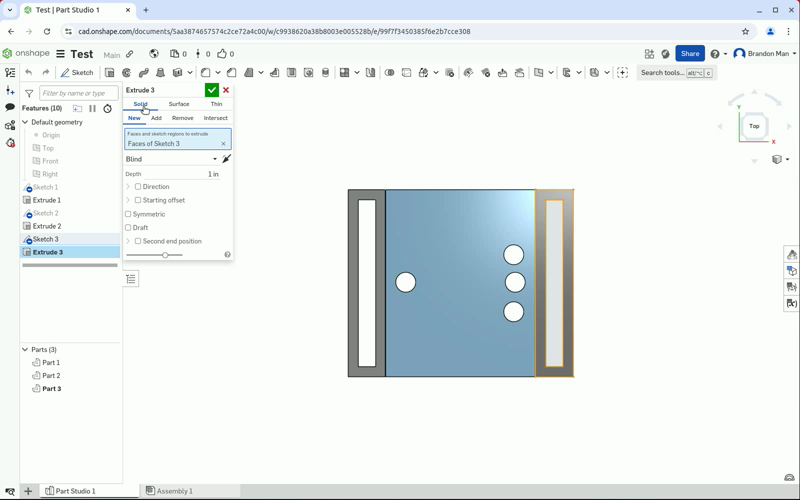
click(143, 106)
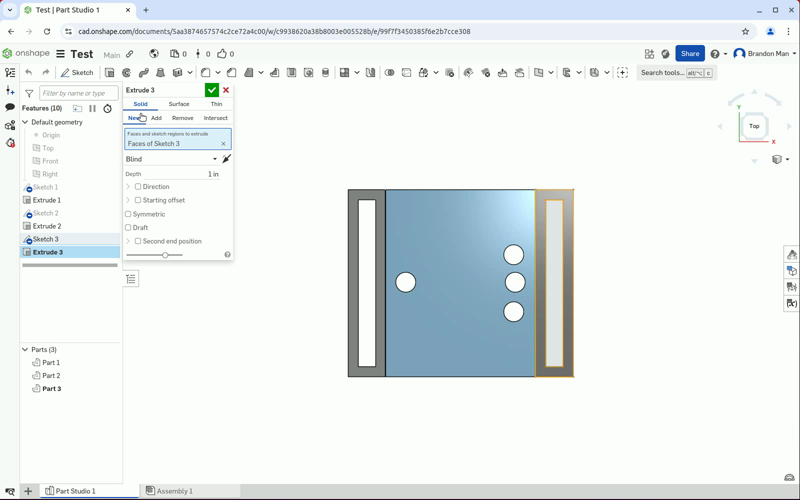
mouse_move(137, 120)
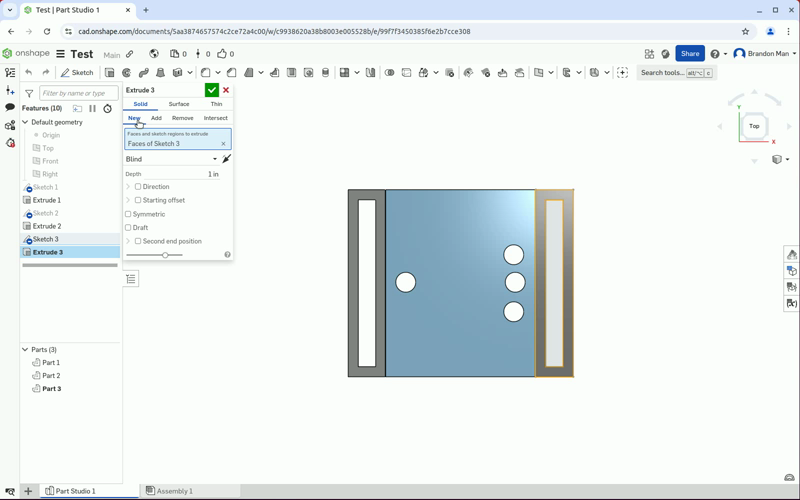
click(137, 120)
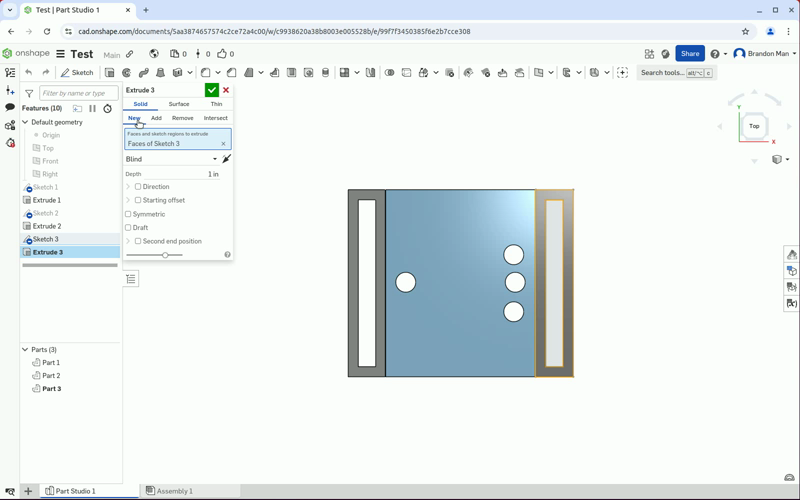
key(tab, 4)
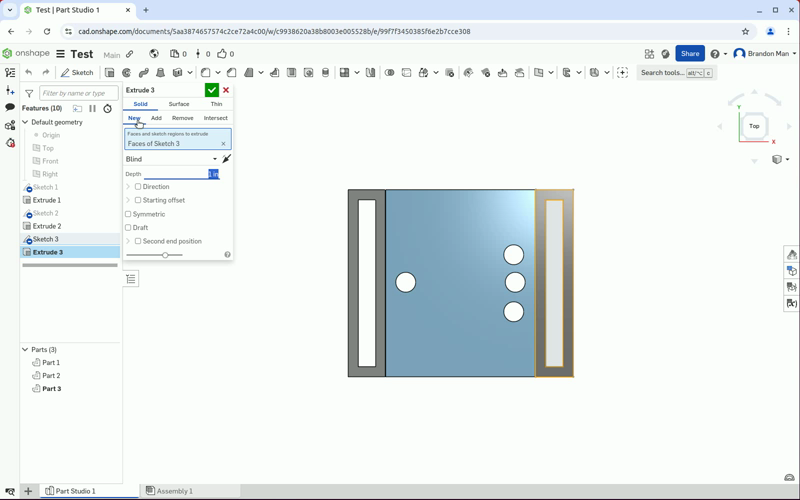
text(3.851)
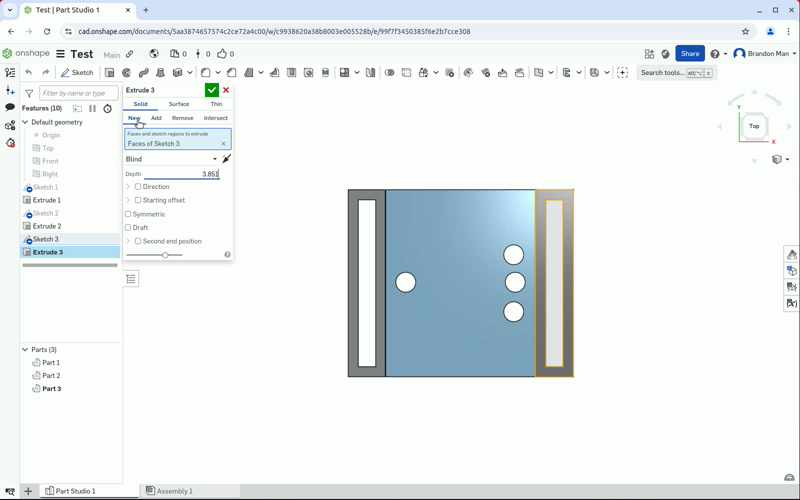
key(enter)
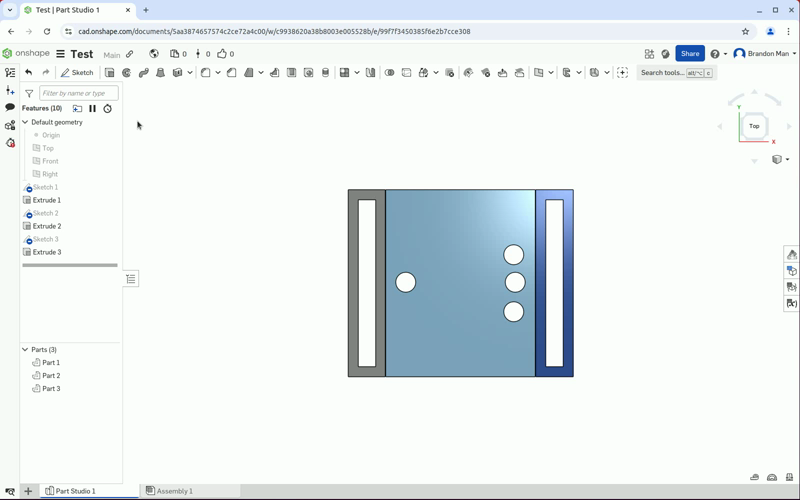
key(shift+h)
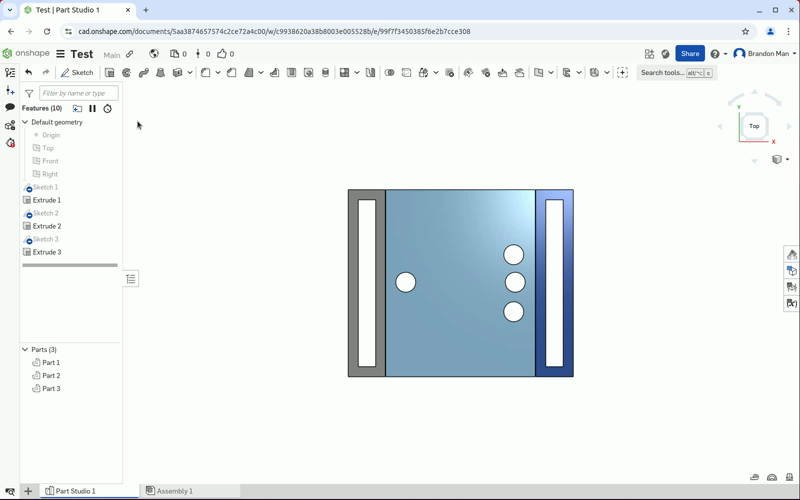
key(shift+h)
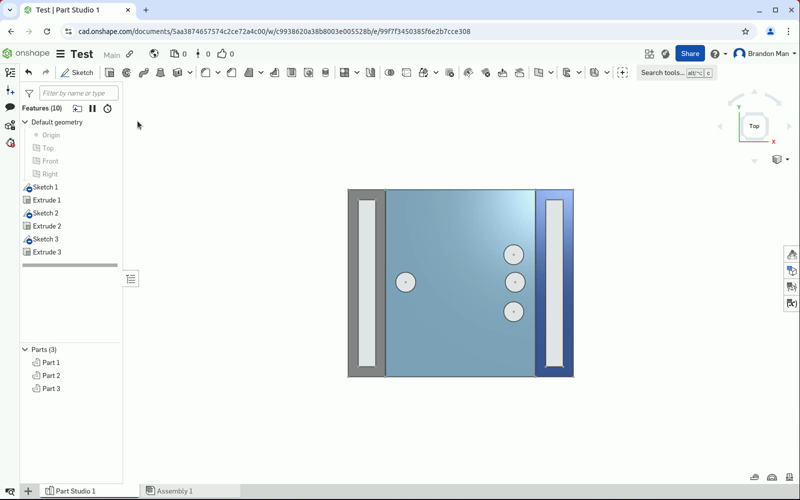
key(shift+7)
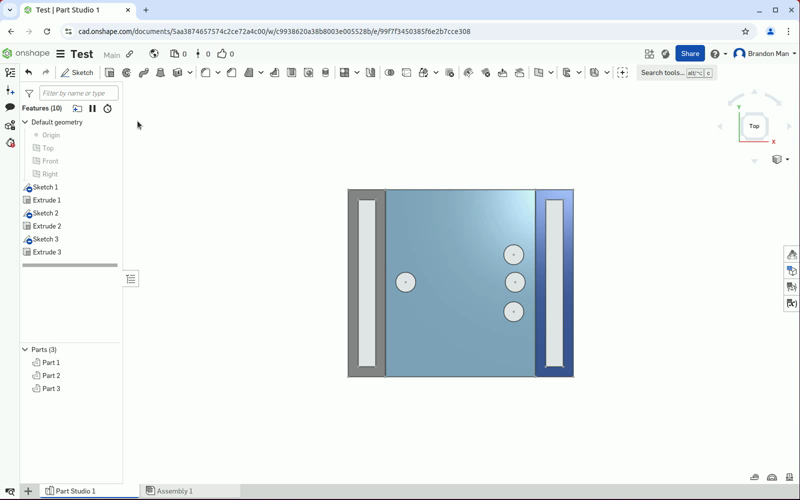
key(up, 3)
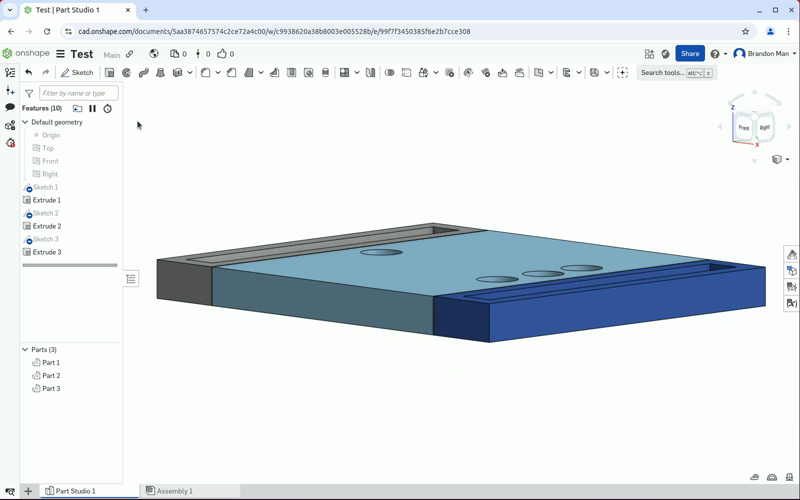
key(left, 3)
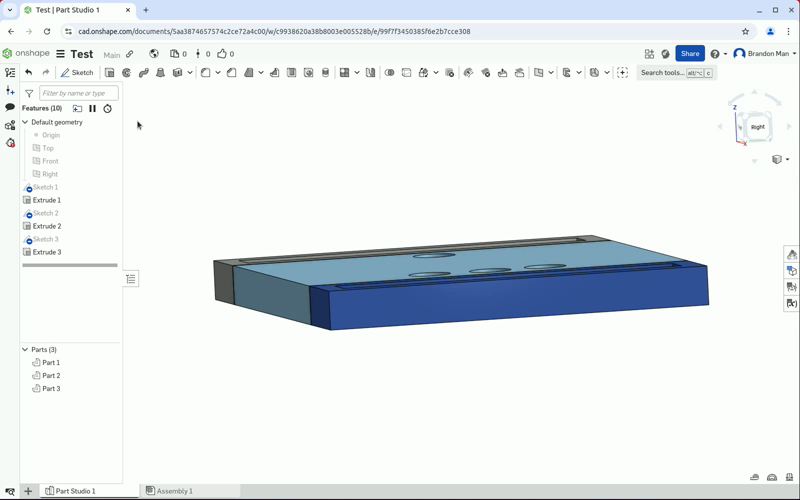
key(right, 3)
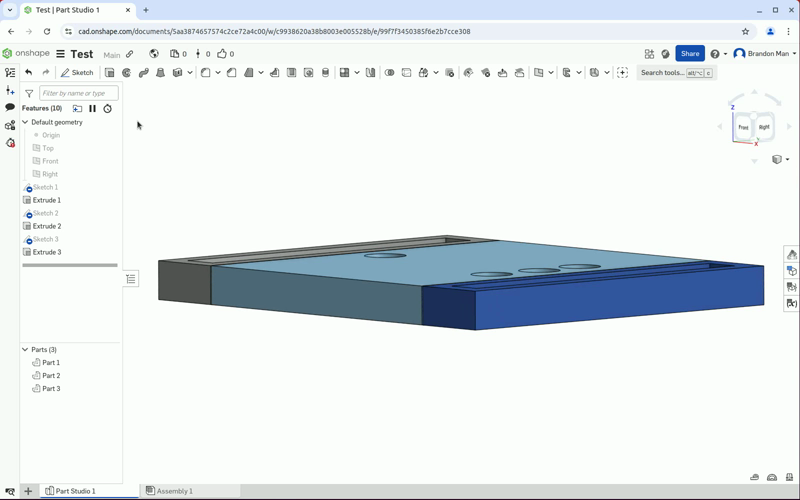
key(down, 3)
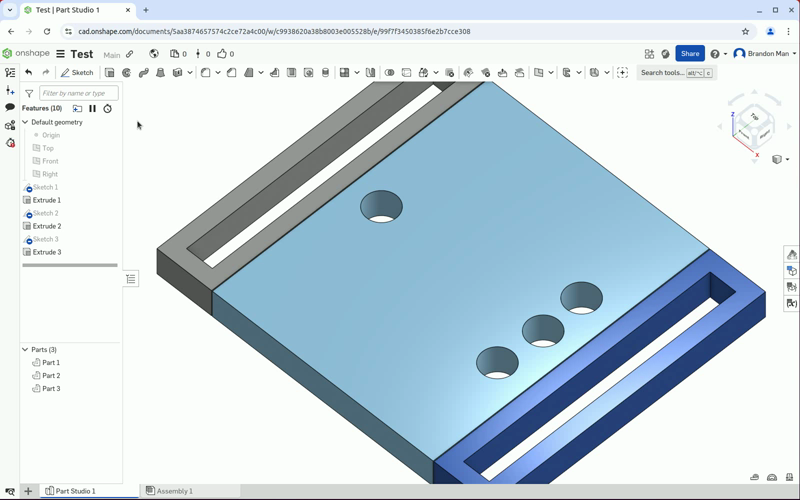
mouse_move(73, 189)
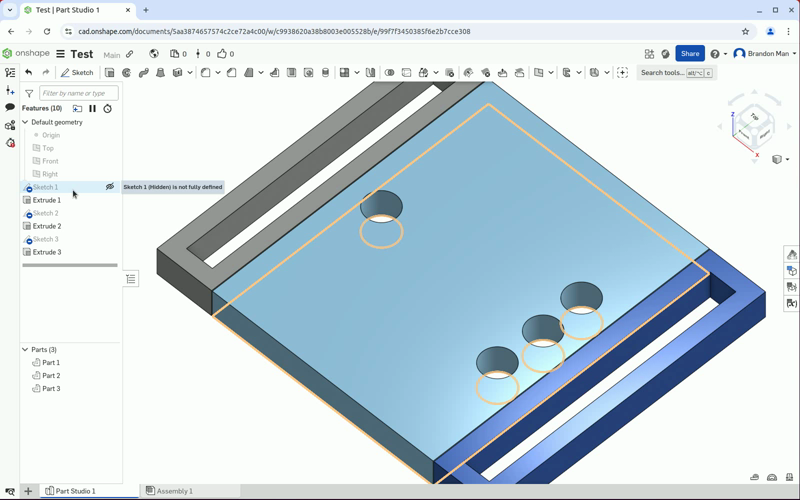
click(73, 189)